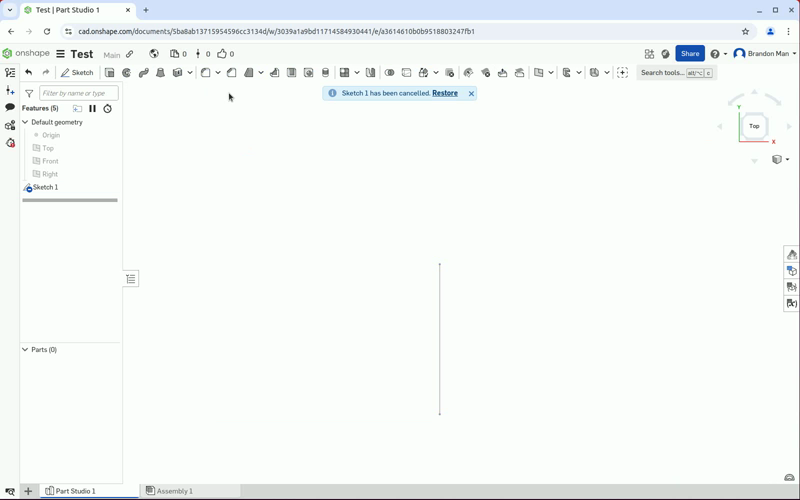
key(shift+h)
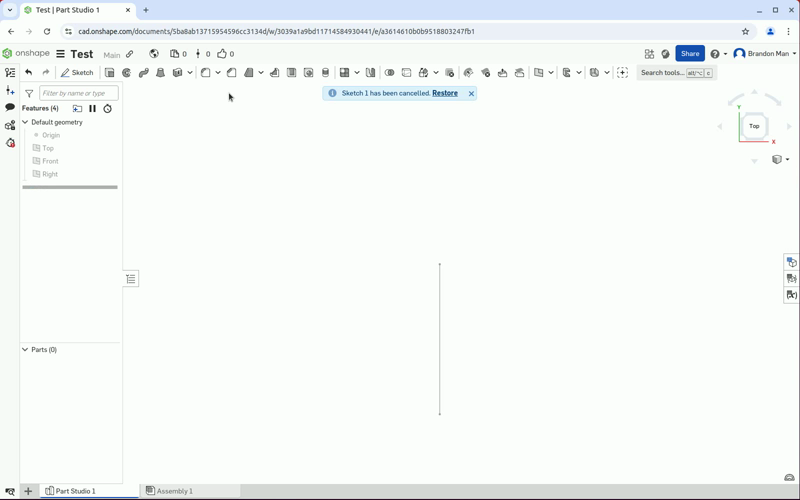
key(shift+s)
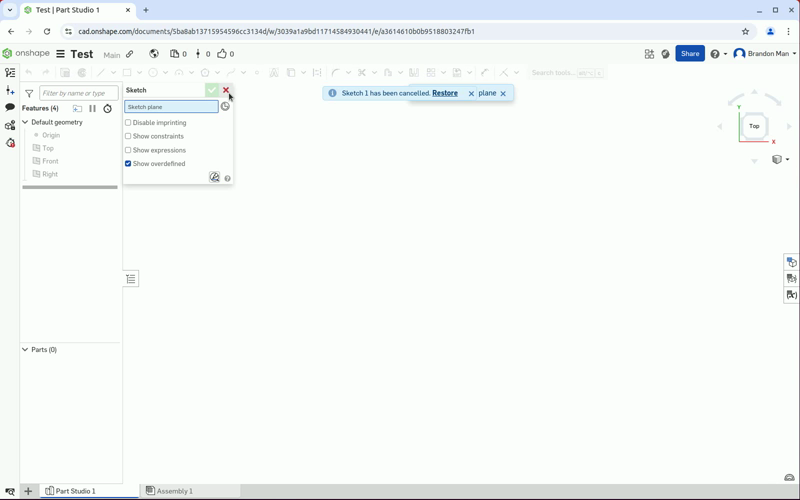
mouse_move(73, 150)
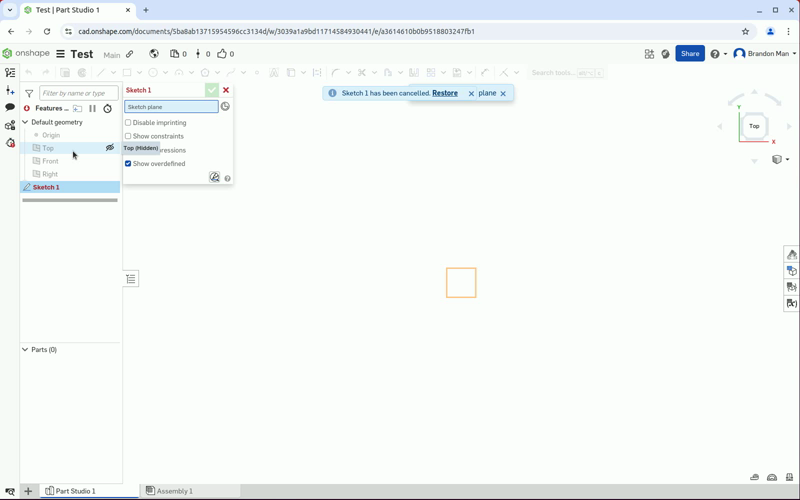
click(73, 150)
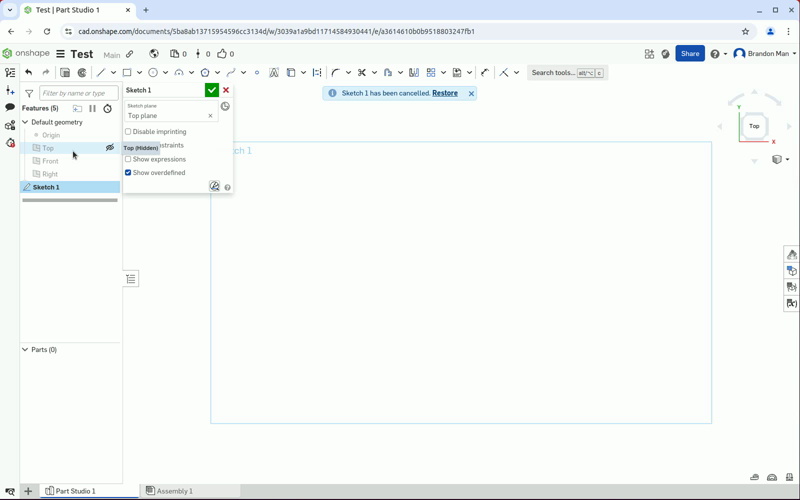
mouse_move(73, 352)
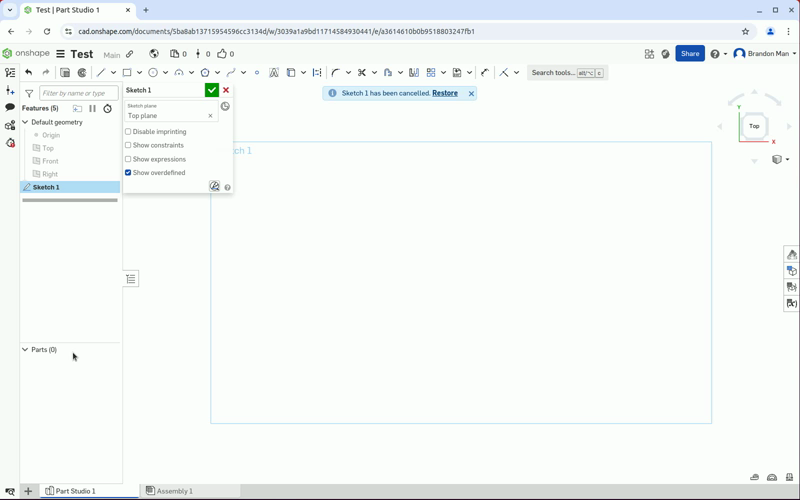
key(y)
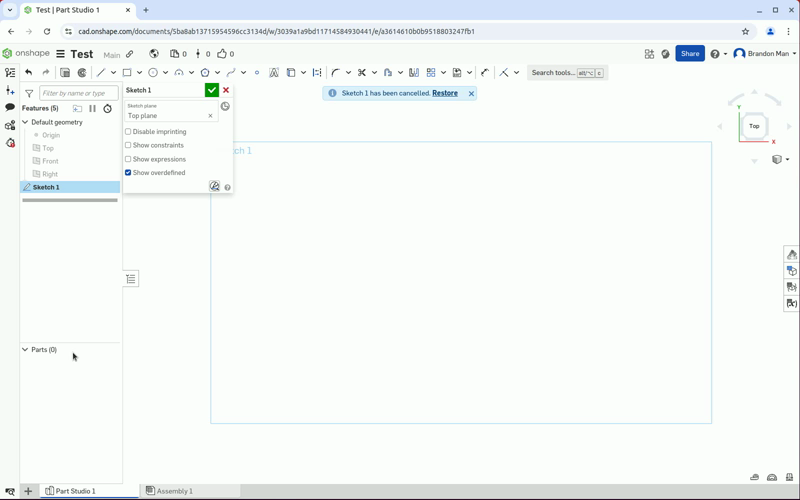
key(l)
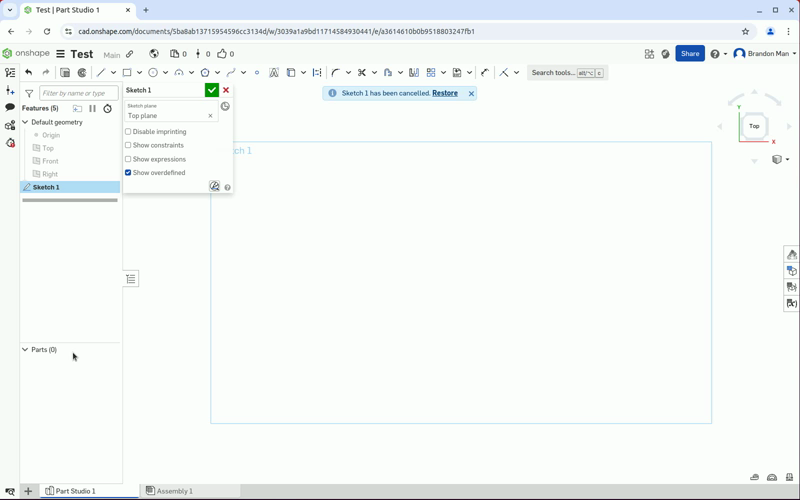
key_down(shift)
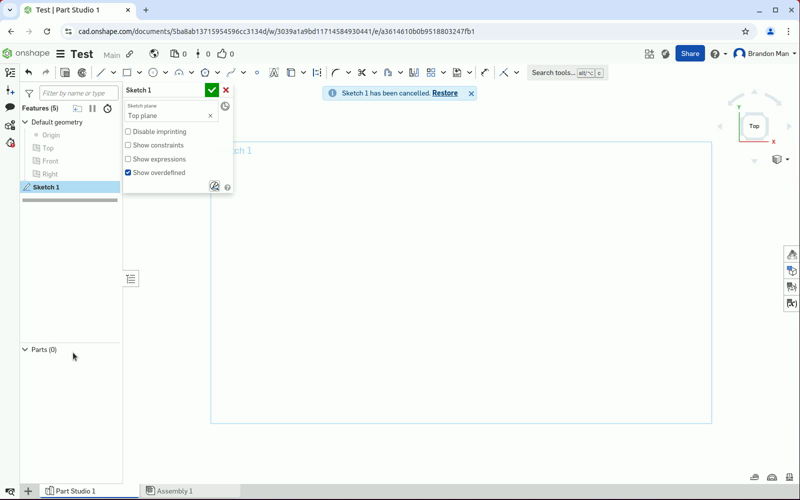
mouse_move(376, 339)
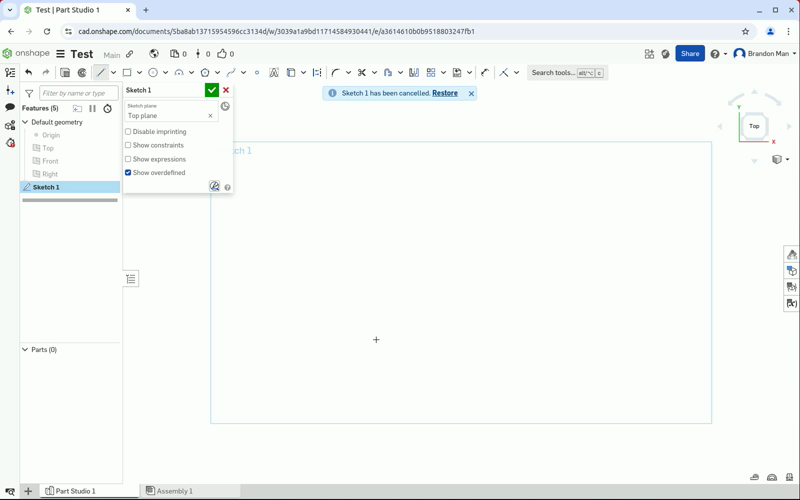
click(376, 339)
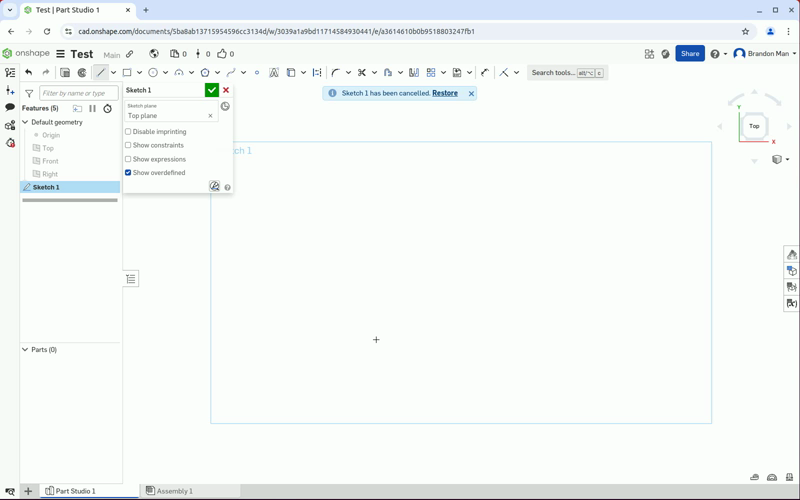
key_up(shift)
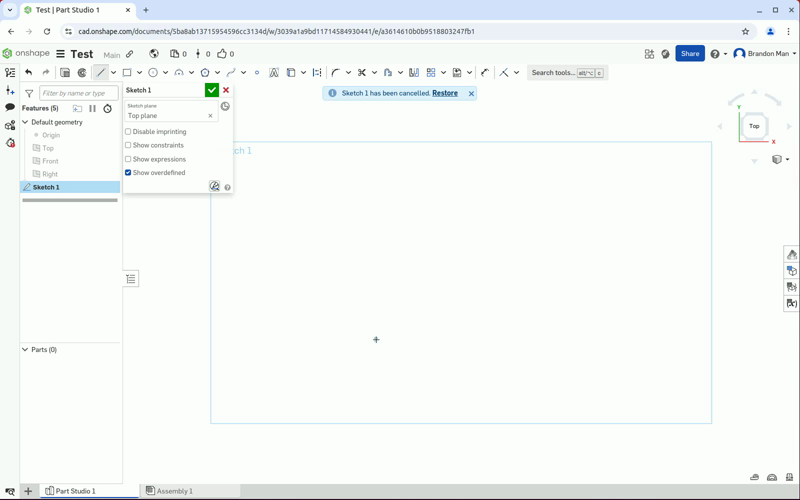
key_down(shift)
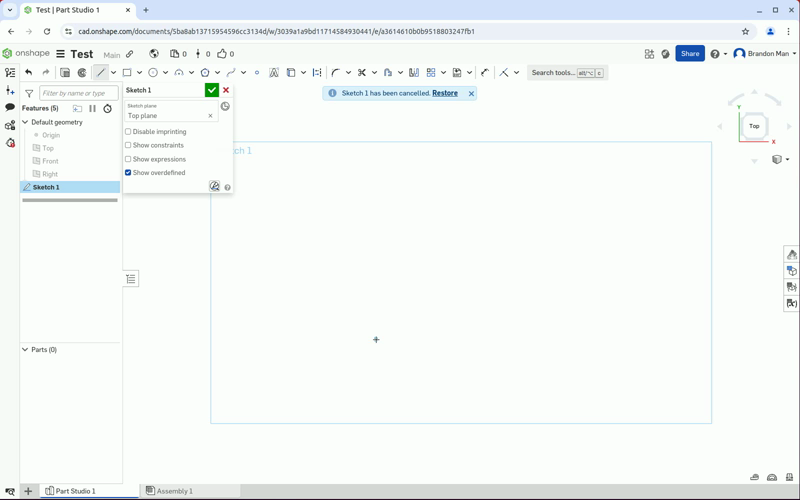
mouse_move(544, 339)
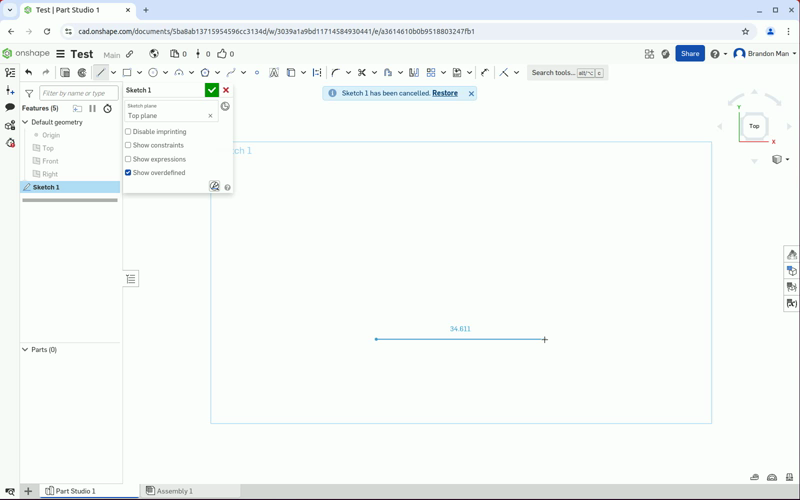
click(544, 339)
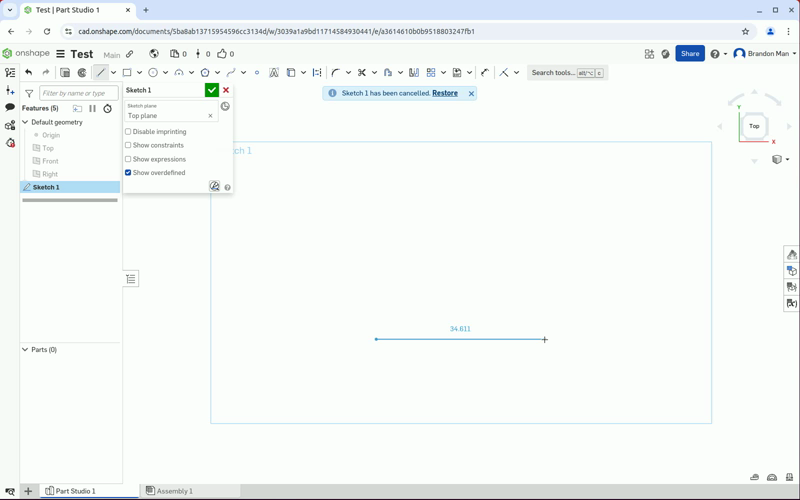
key_up(shift)
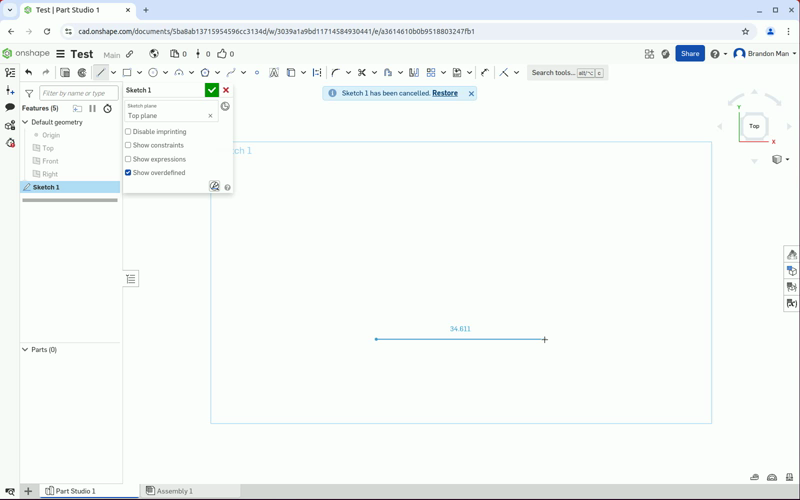
key_down(shift)
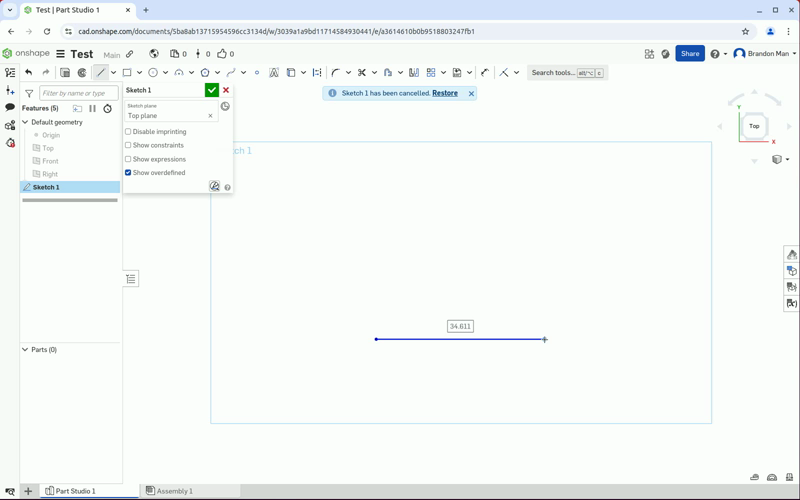
mouse_move(544, 227)
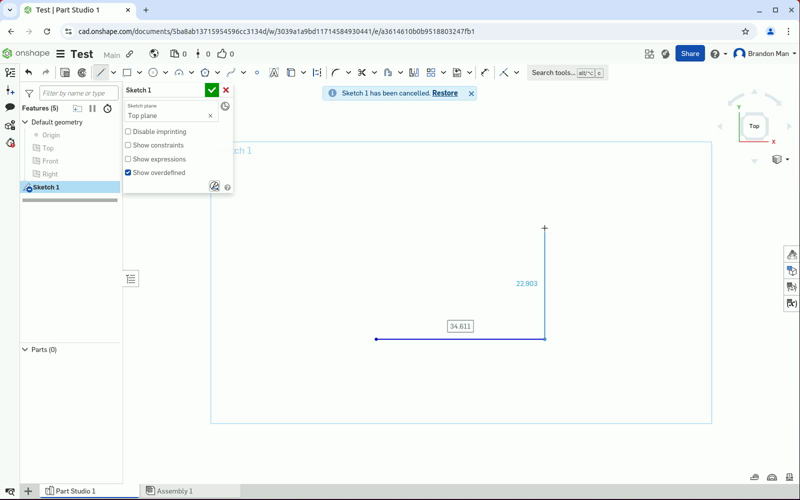
click(544, 227)
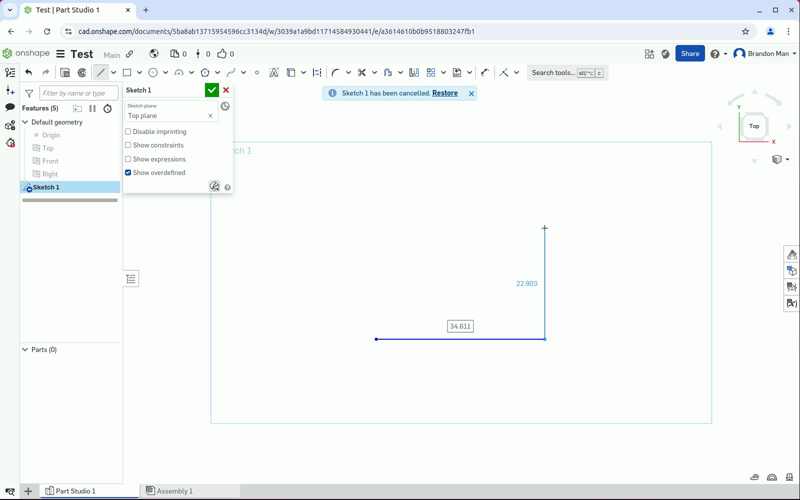
key_up(shift)
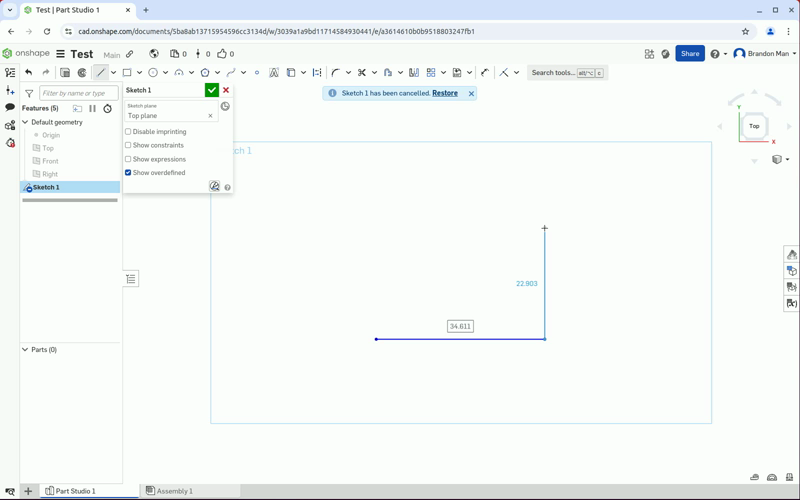
key_down(shift)
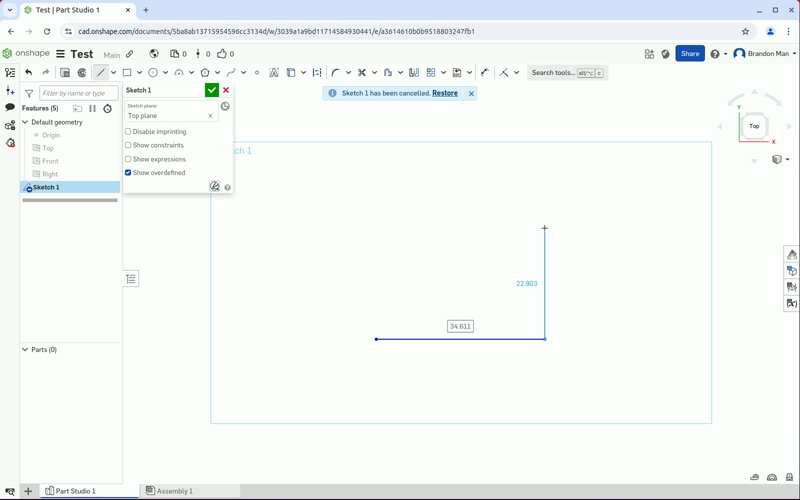
mouse_move(376, 227)
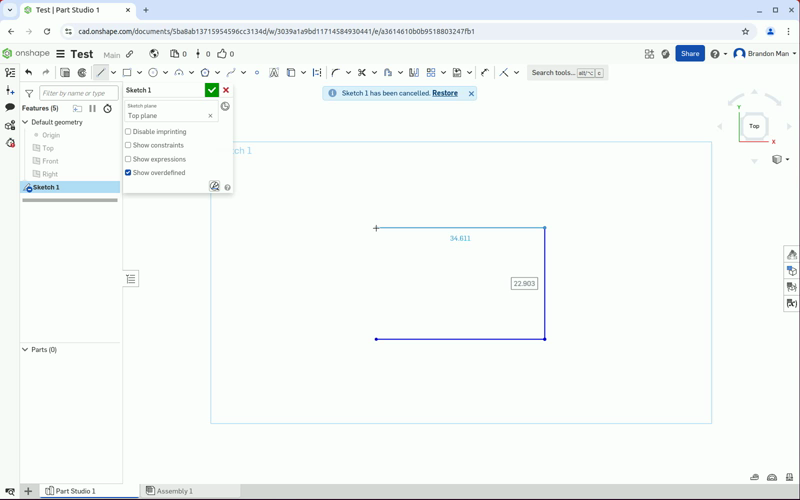
click(376, 227)
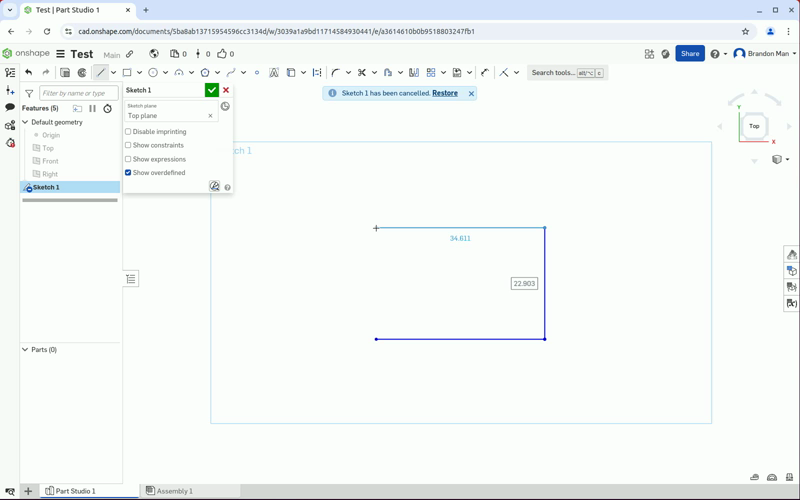
key_up(shift)
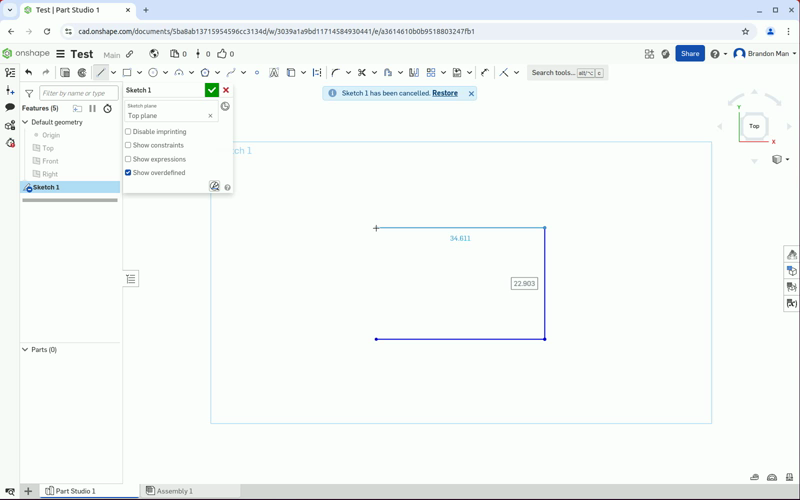
key_down(shift)
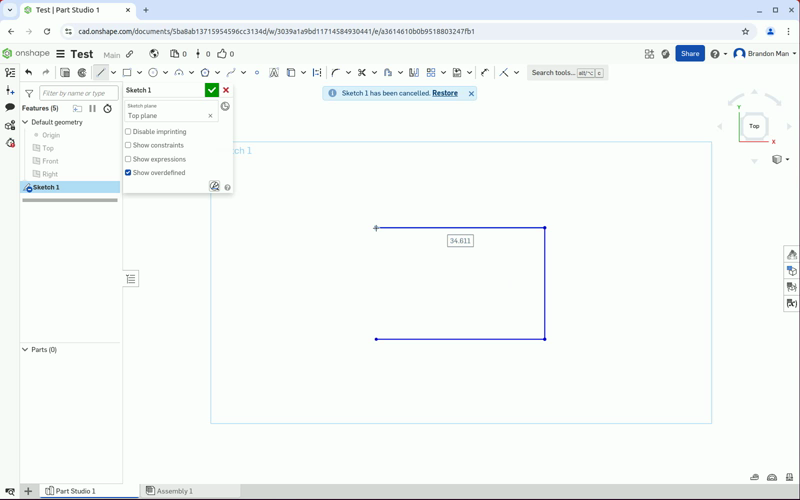
mouse_move(376, 339)
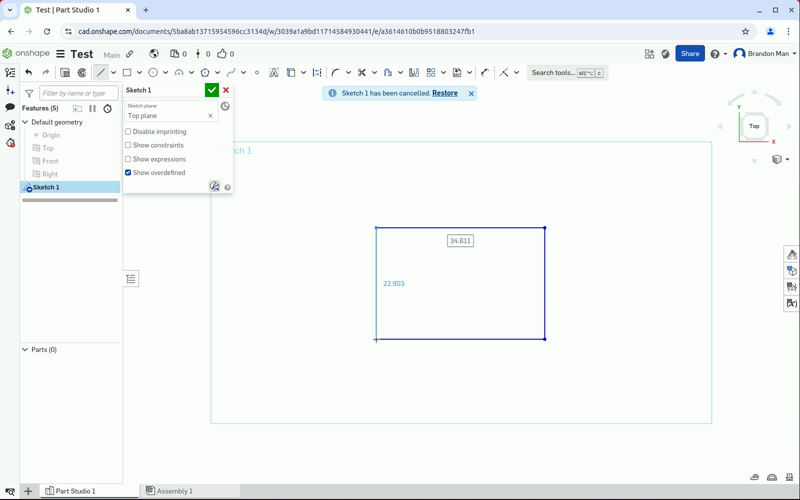
key_up(shift)
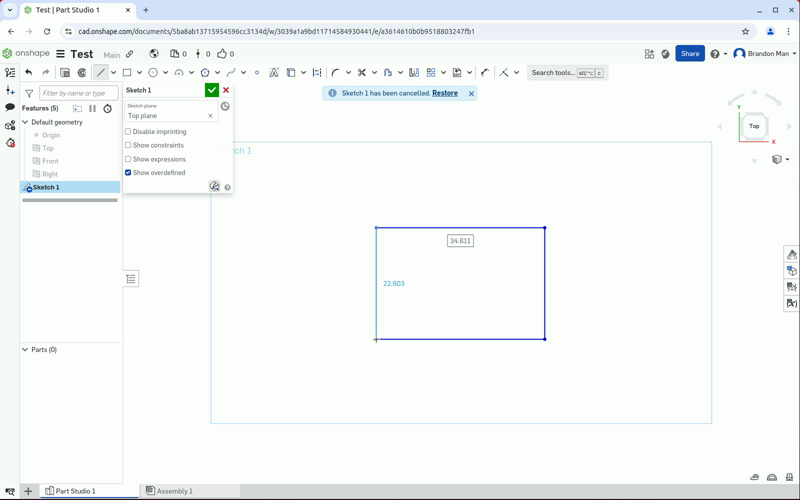
click(376, 339)
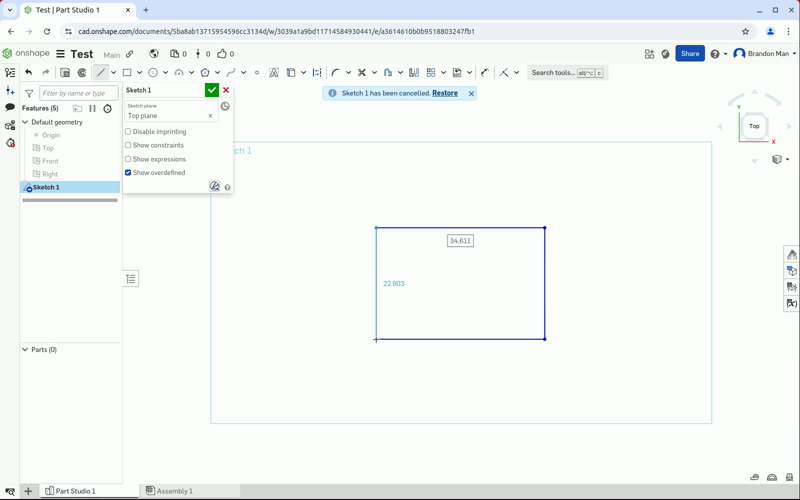
key(esc)
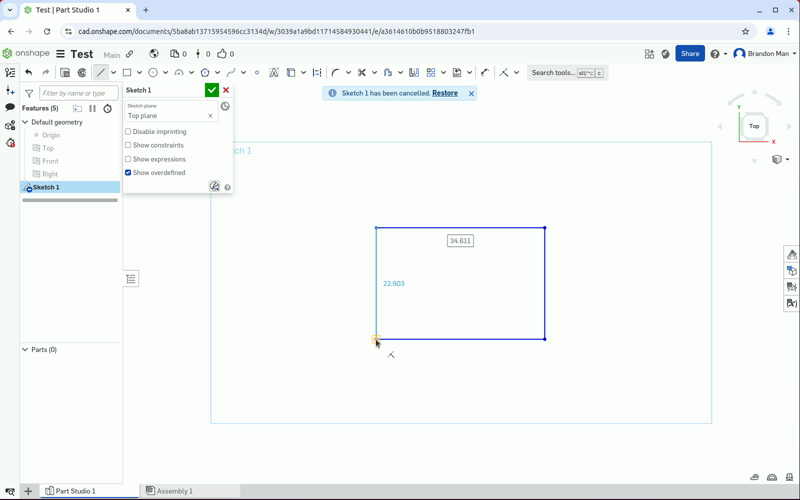
key(c)
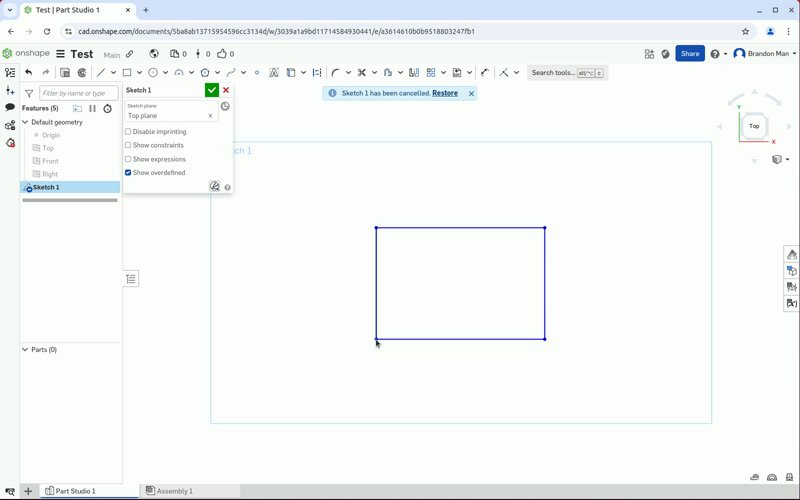
key_down(shift)
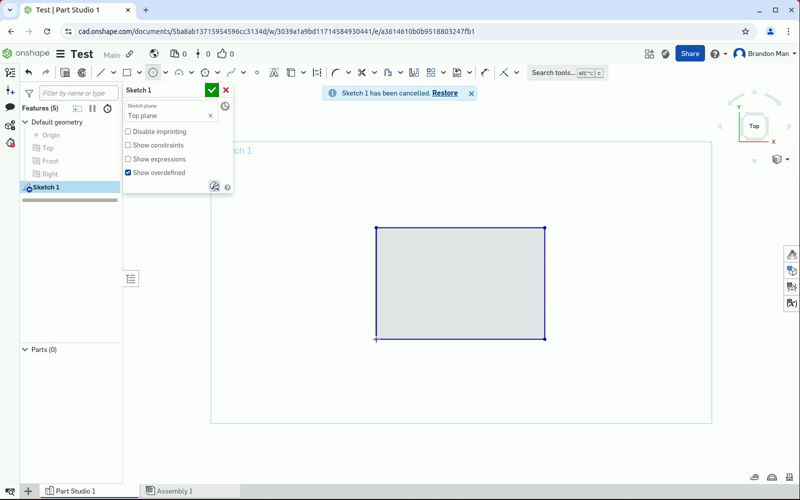
mouse_move(461, 282)
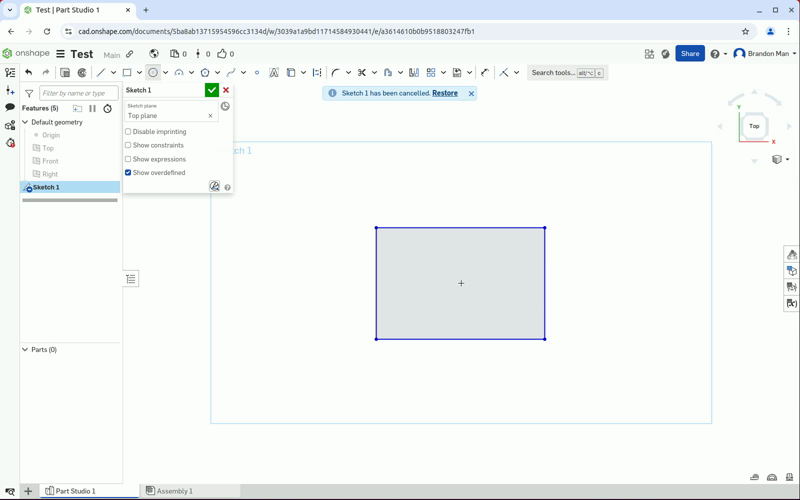
click(461, 282)
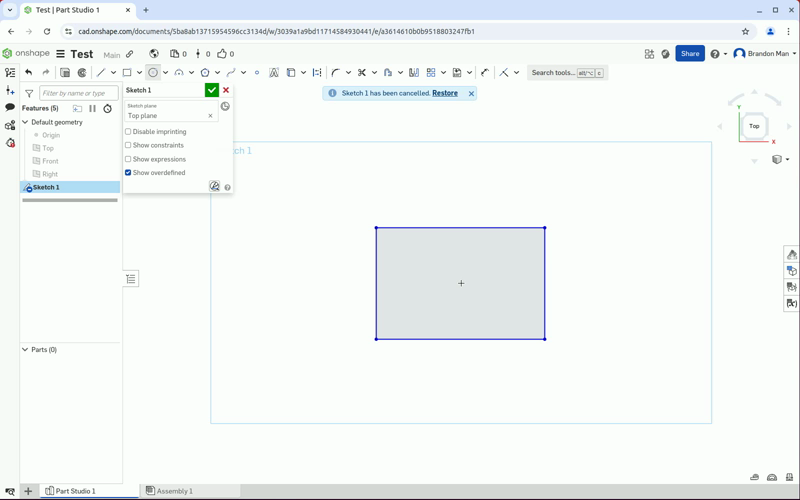
key_up(shift)
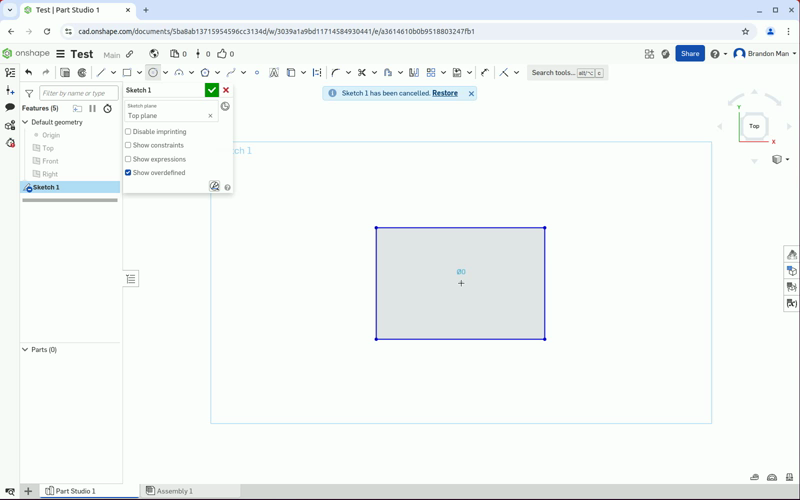
mouse_move(489, 282)
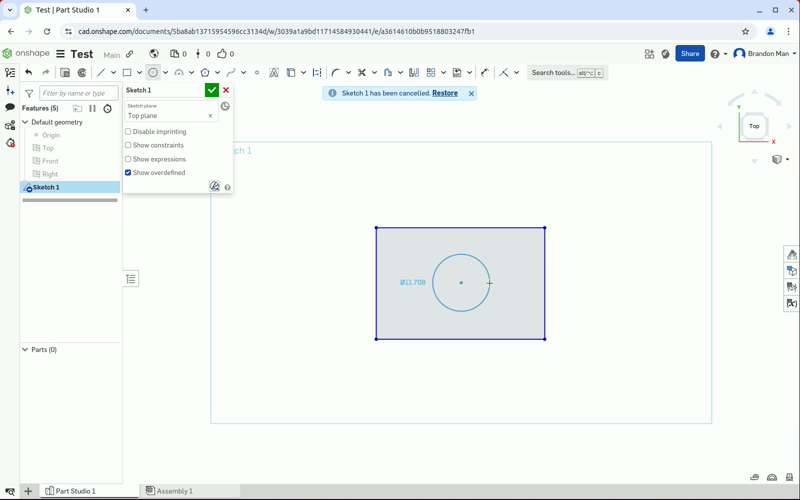
click(489, 282)
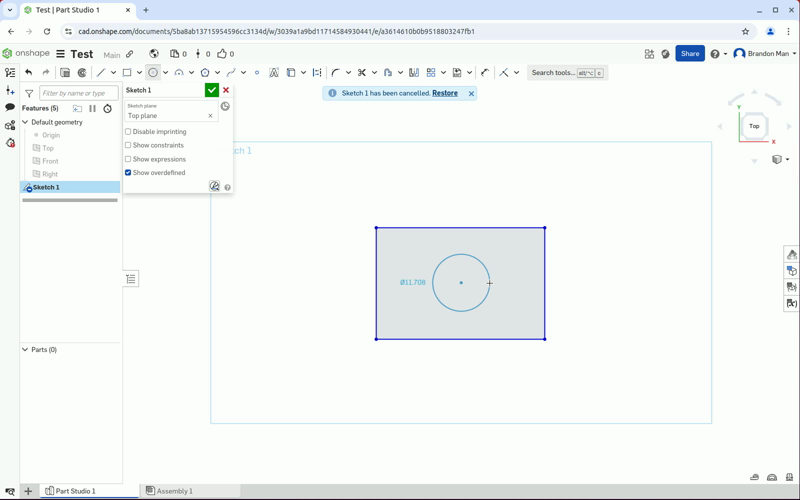
key(esc)
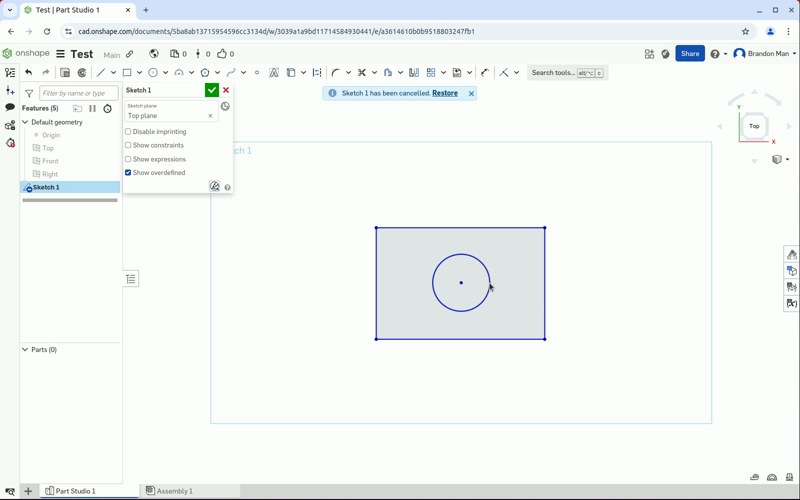
mouse_move(508, 311)
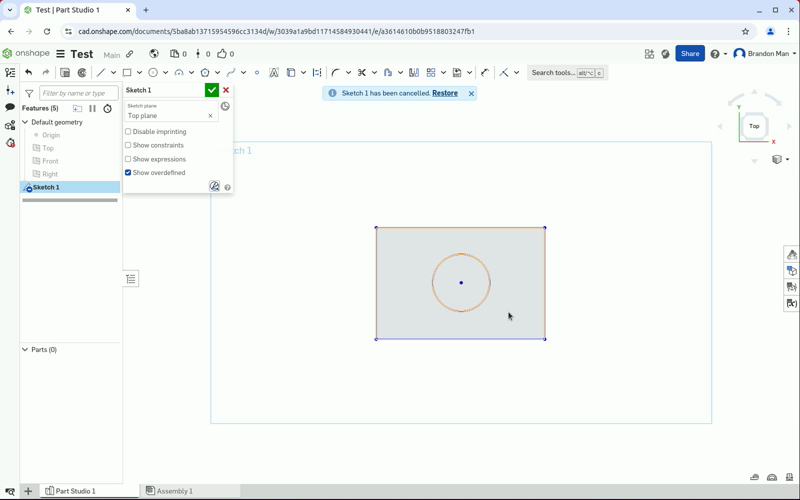
click(508, 311)
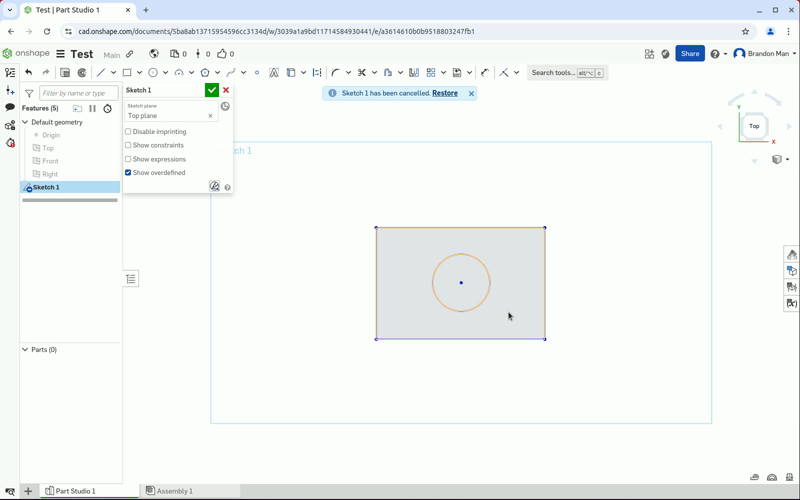
mouse_move(73, 352)
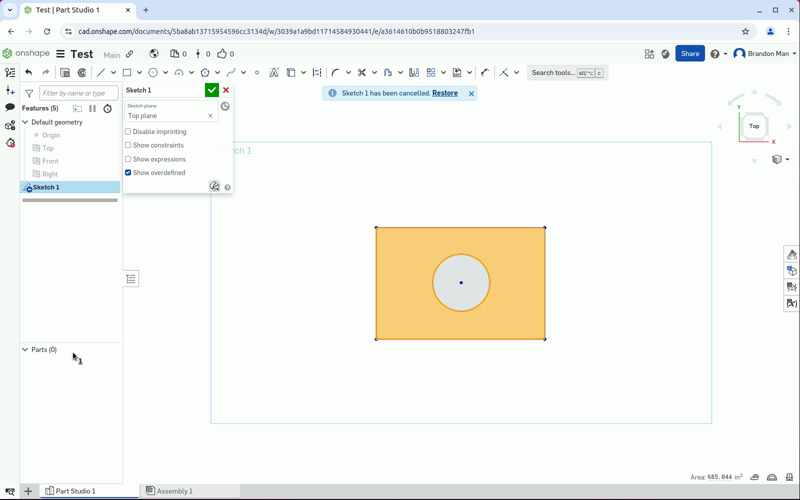
key(shift+y)
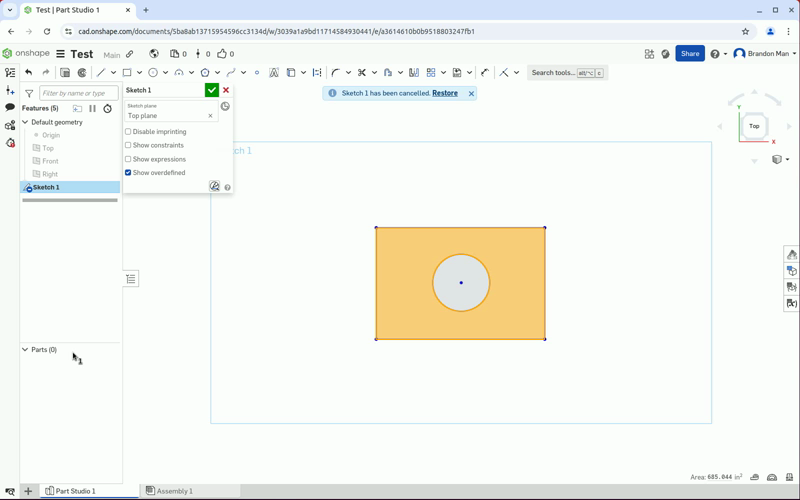
key(shift+e)
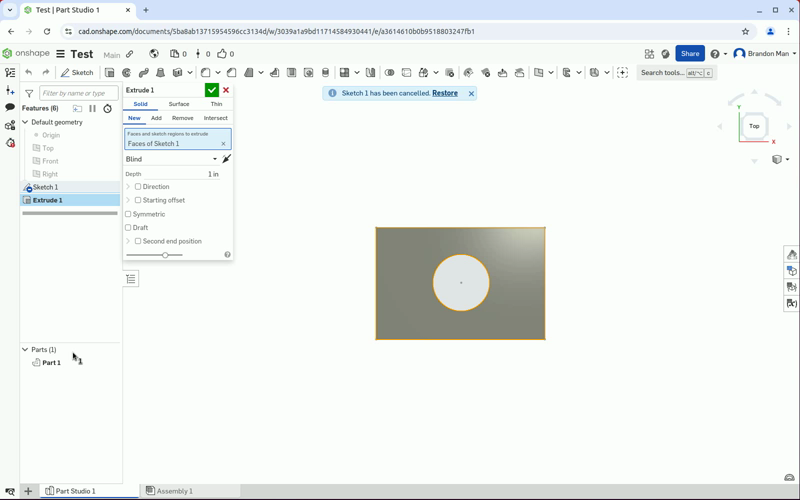
mouse_move(143, 106)
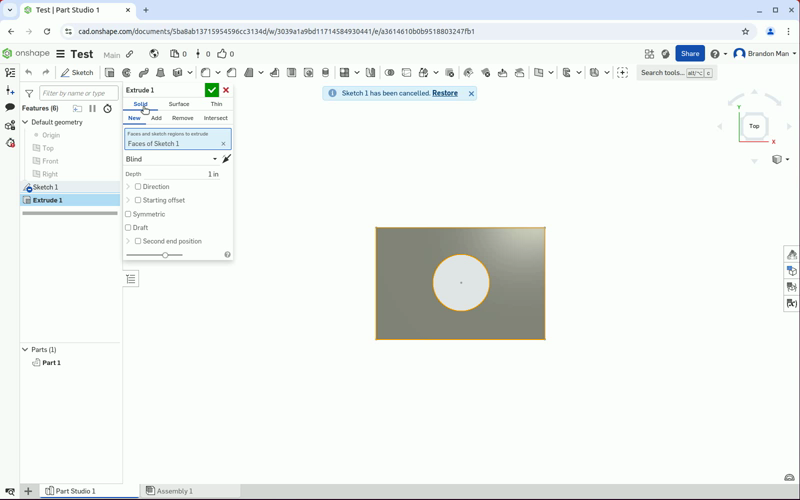
click(143, 106)
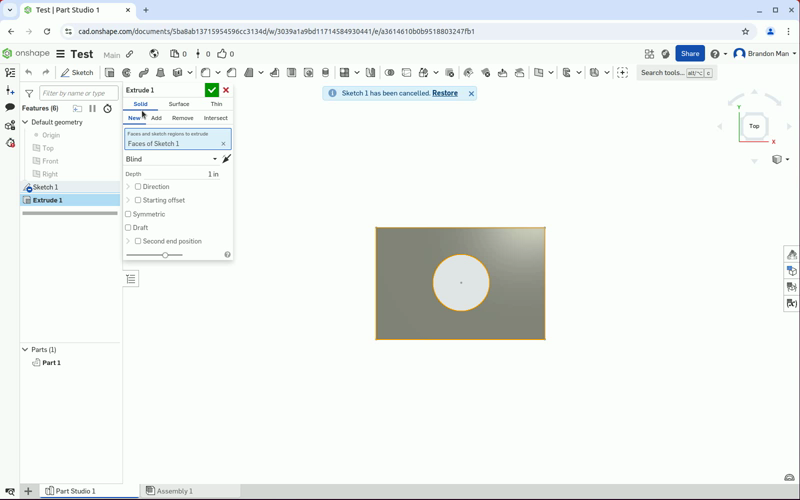
mouse_move(137, 120)
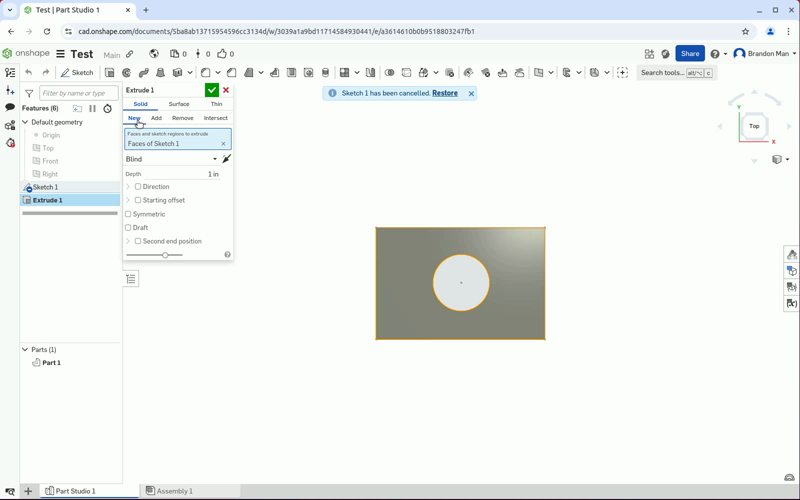
click(137, 120)
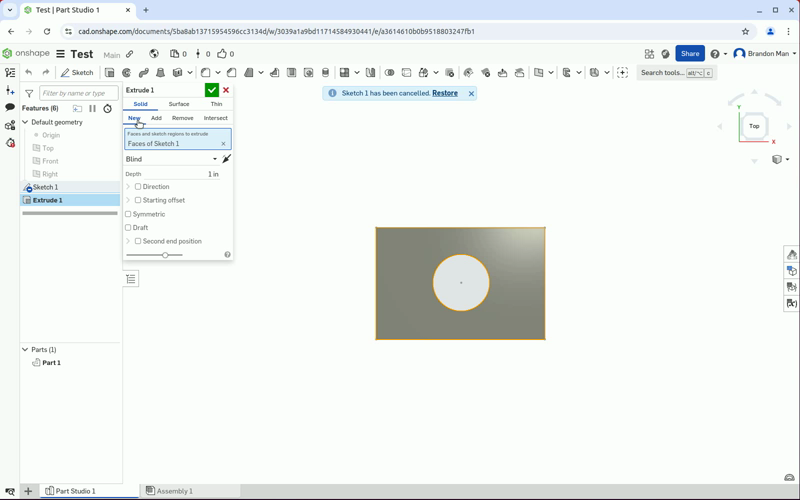
key(tab, 4)
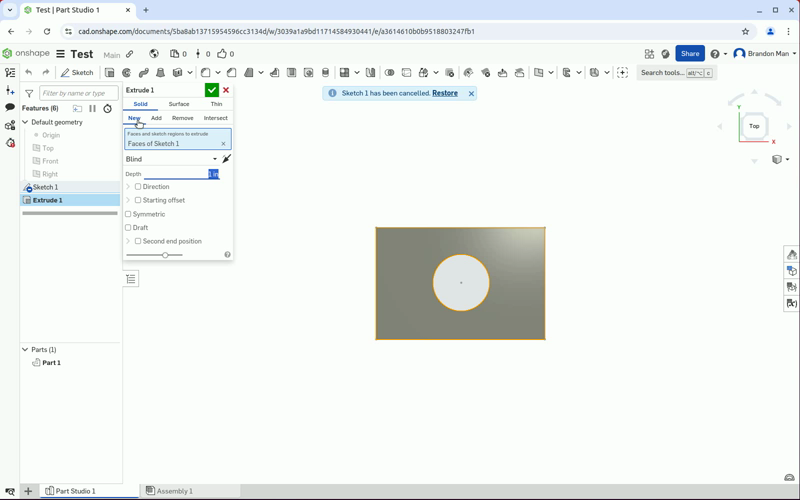
text(5.777)
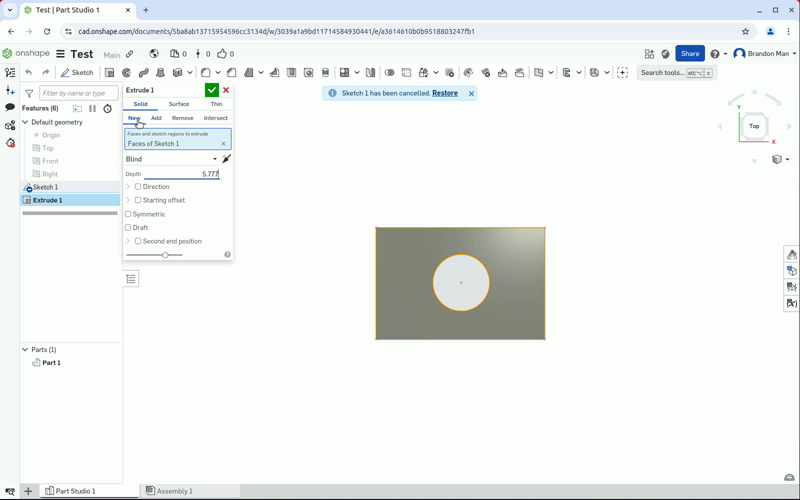
key(enter)
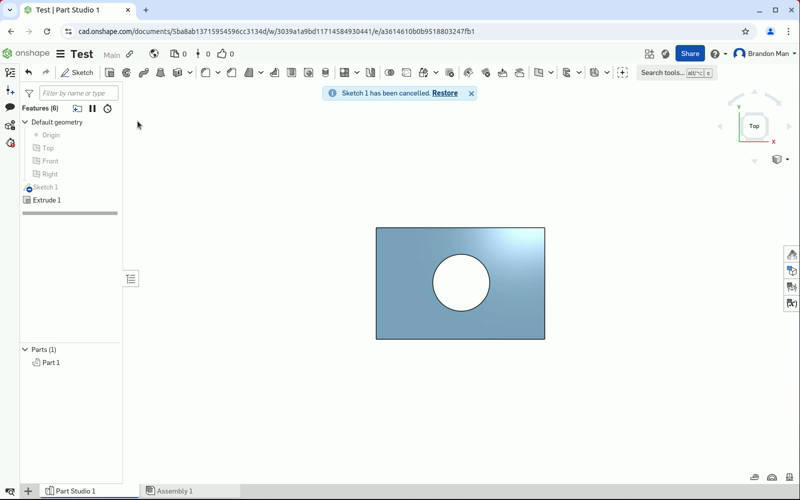
key(shift+h)
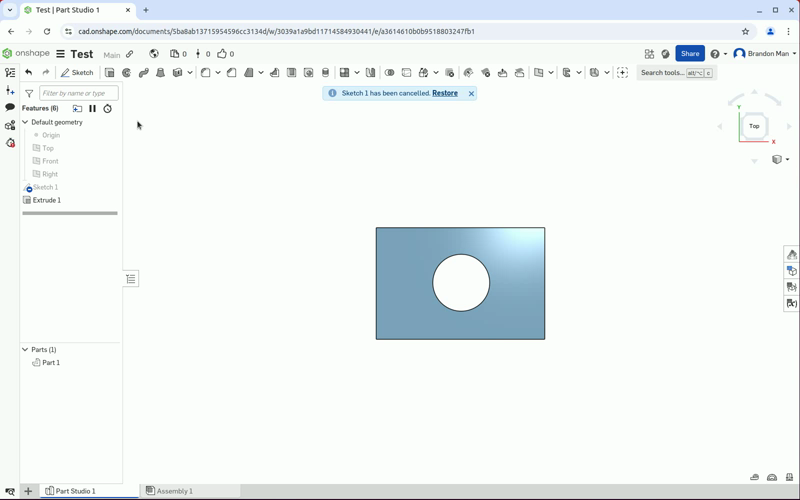
key(shift+h)
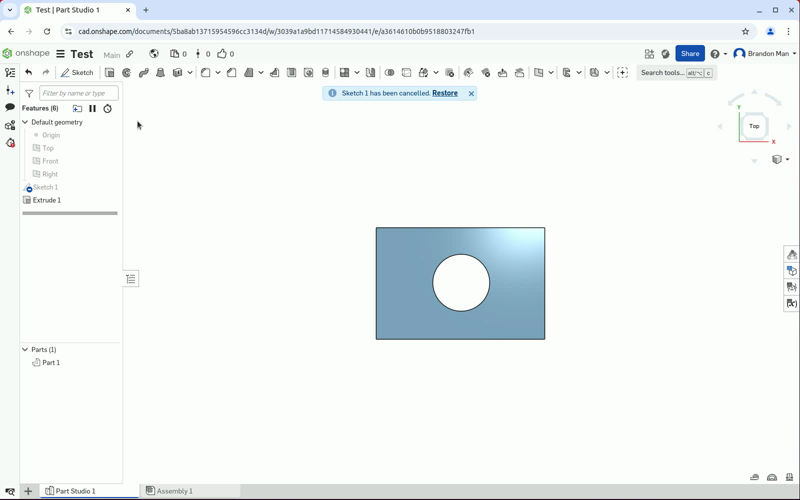
mouse_move(73, 189)
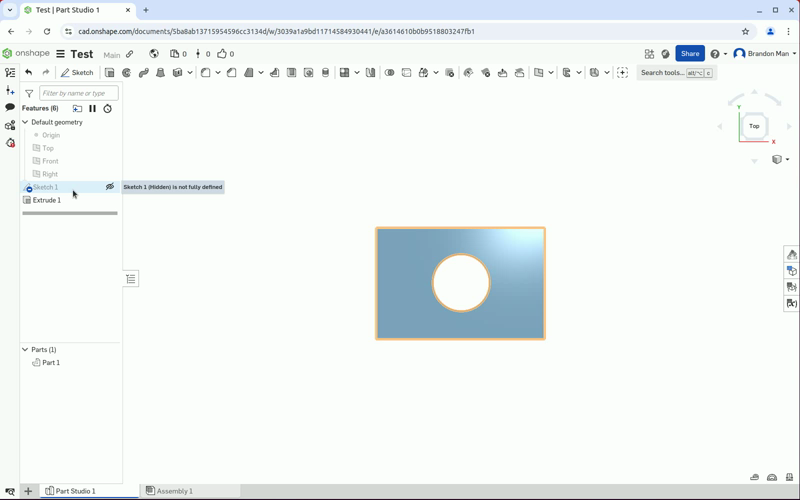
click(73, 189)
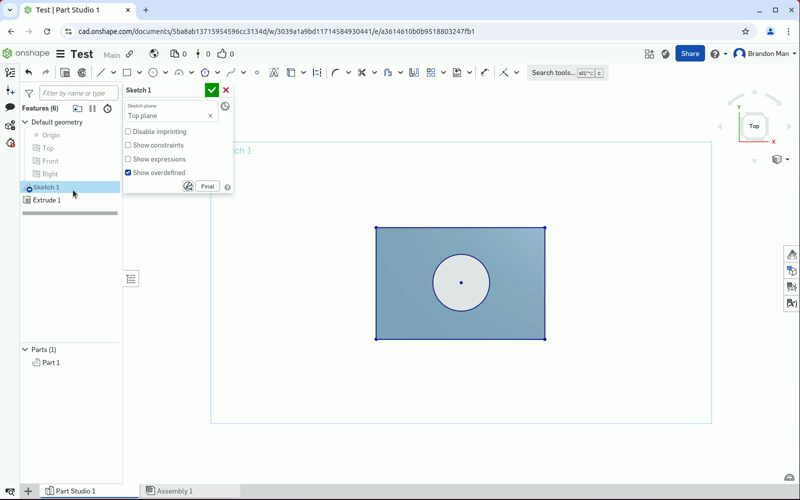
mouse_move(229, 92)
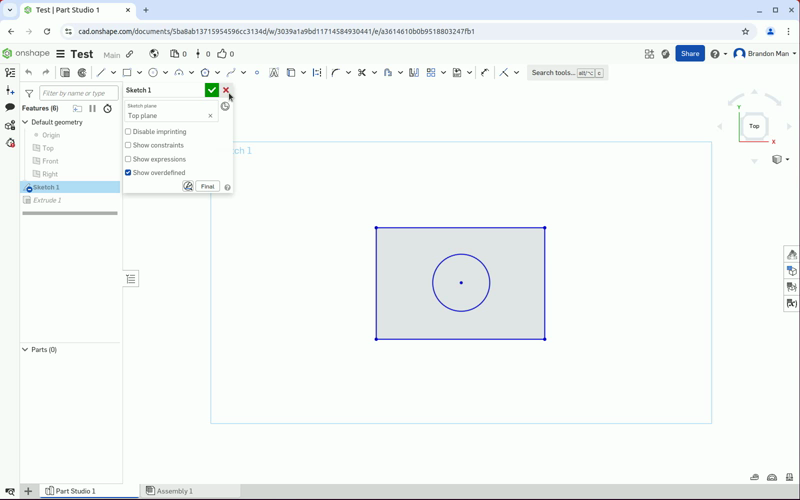
click(229, 92)
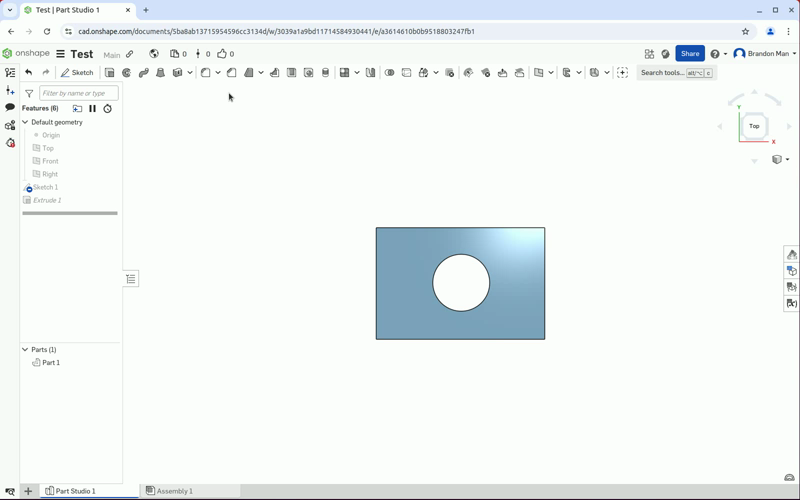
mouse_move(541, 75)
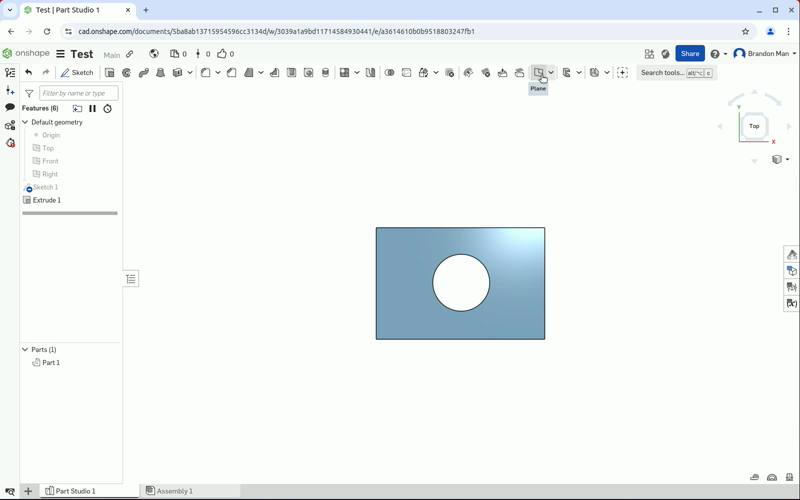
click(541, 75)
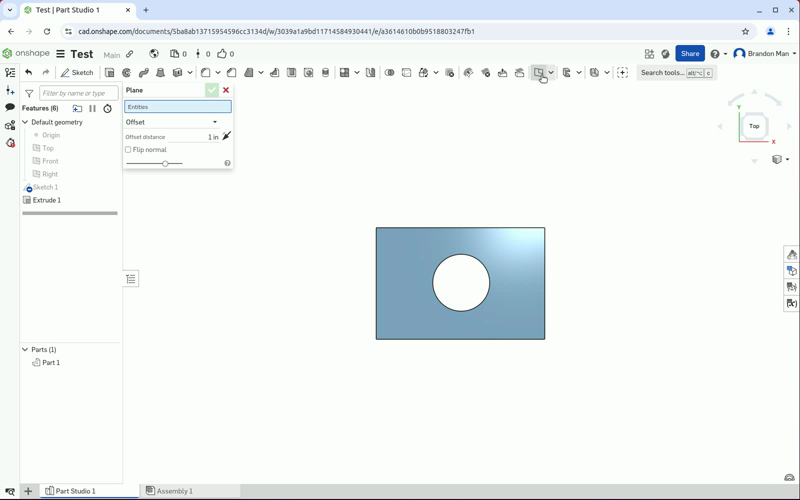
mouse_move(73, 150)
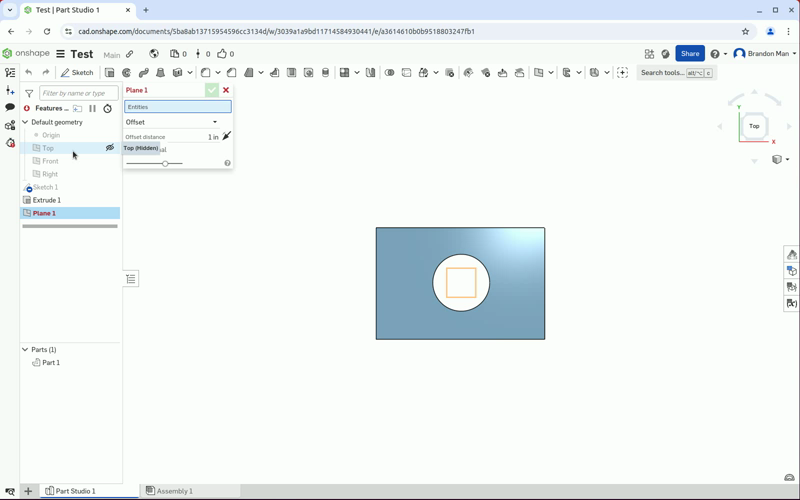
click(73, 150)
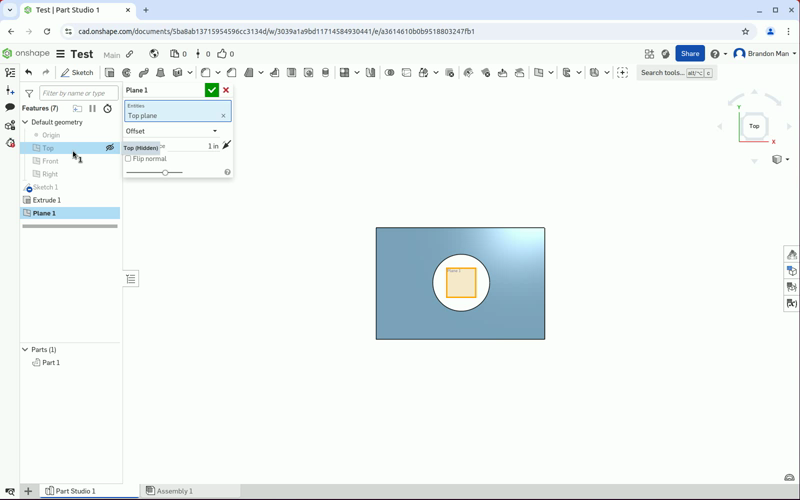
key(tab, 2)
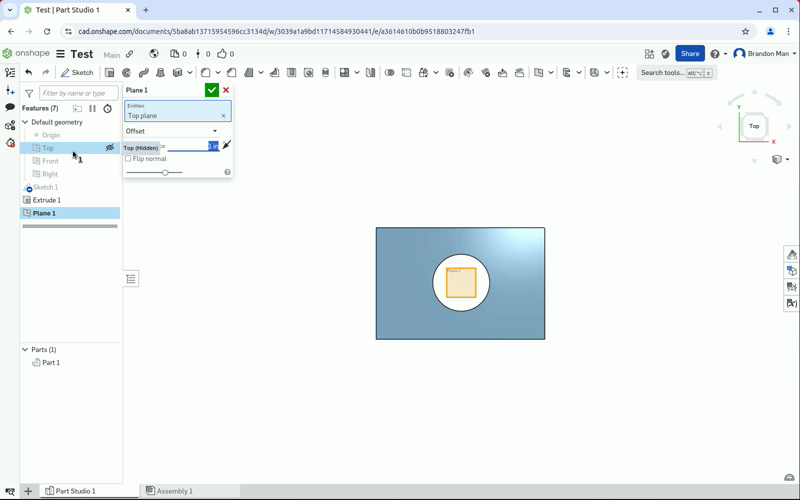
text(5.792)
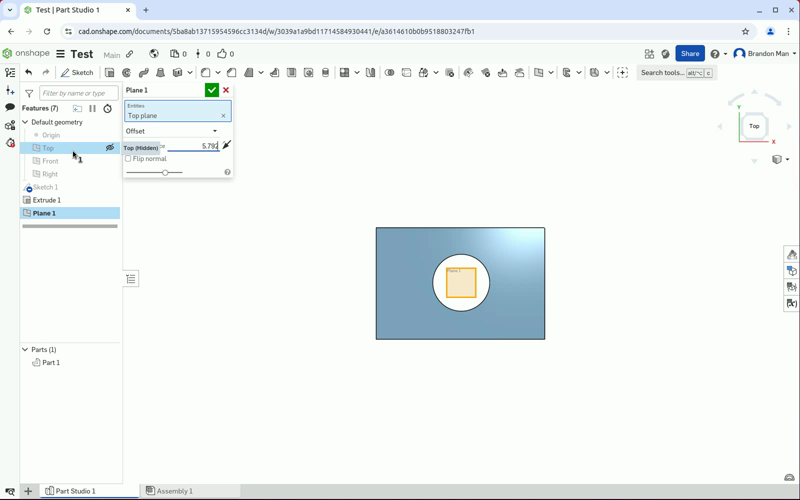
key(enter, 2)
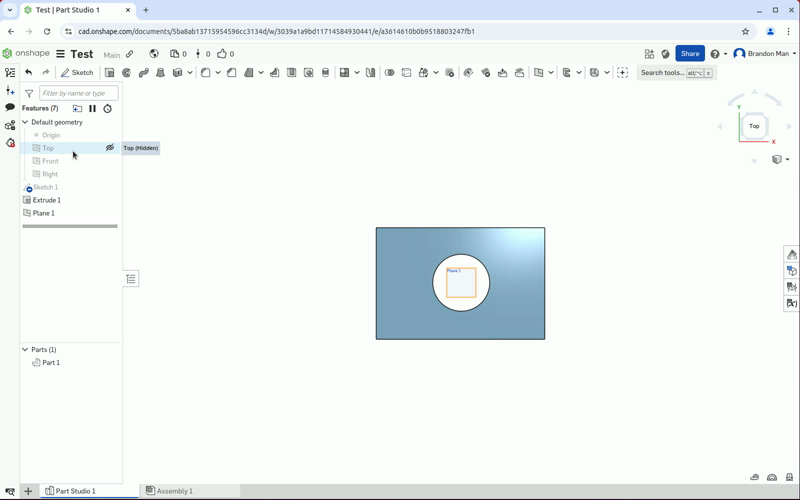
key(shift+s)
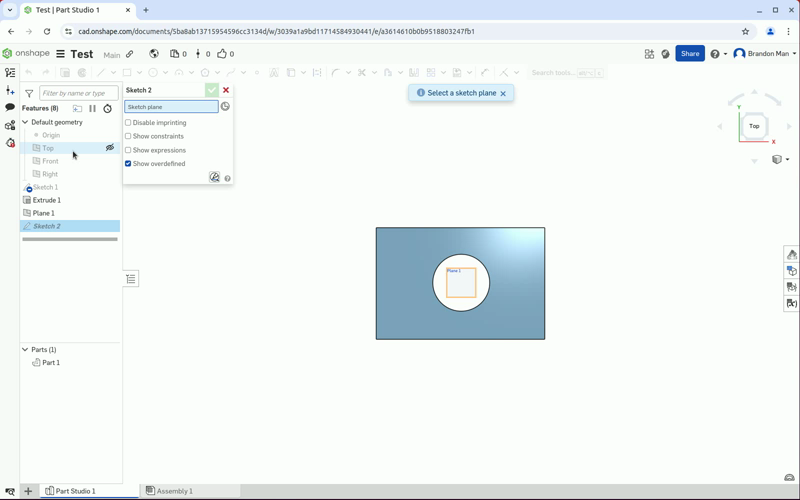
mouse_move(73, 215)
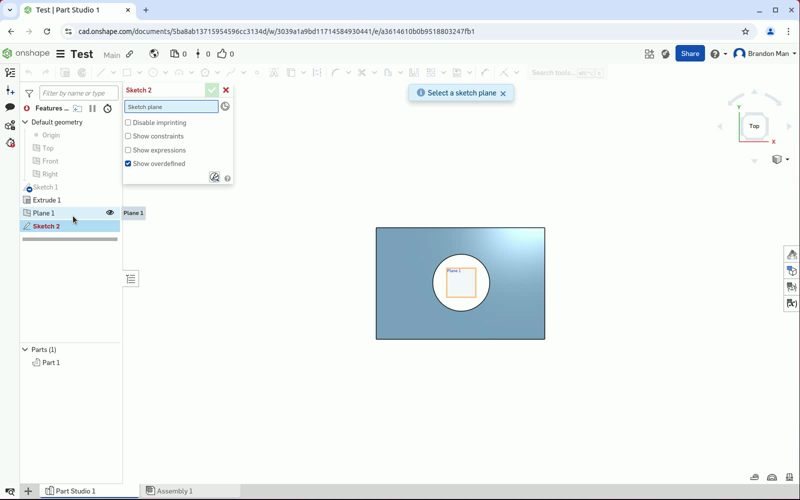
click(73, 215)
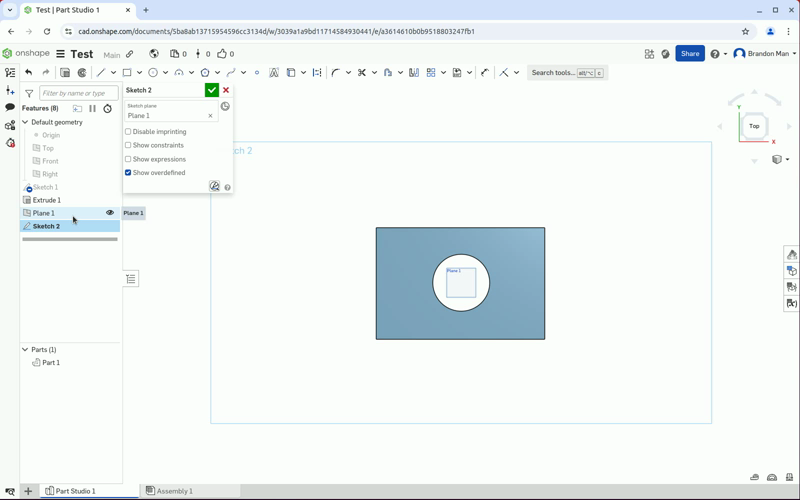
mouse_move(73, 352)
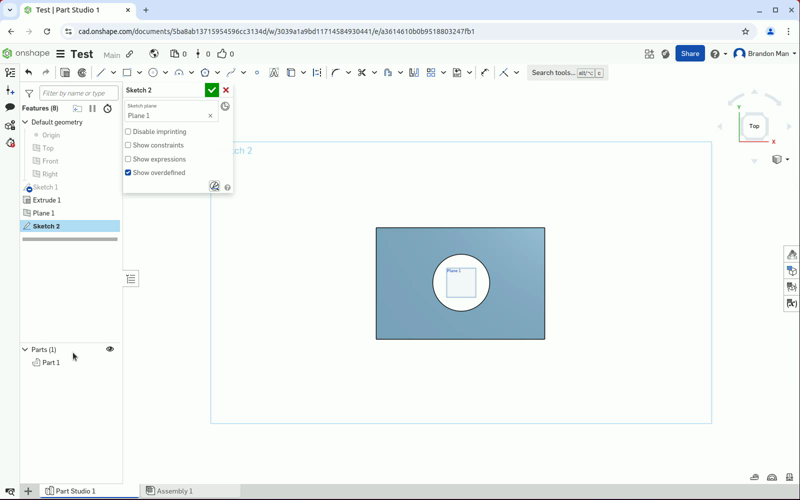
key(y)
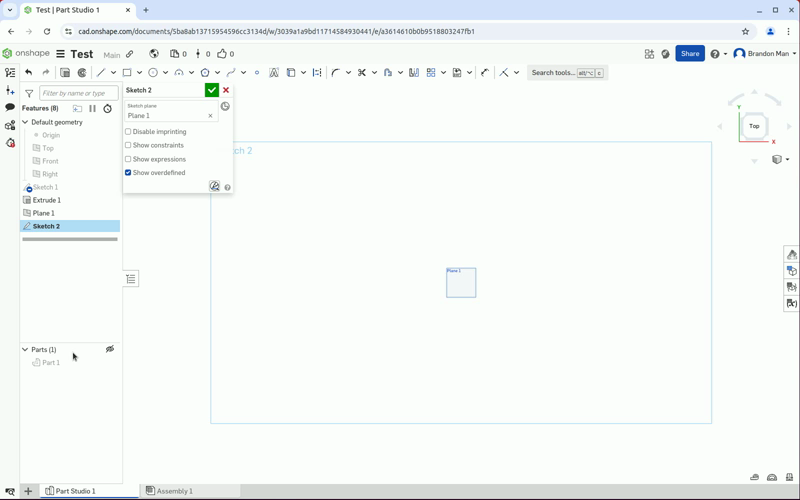
key(l)
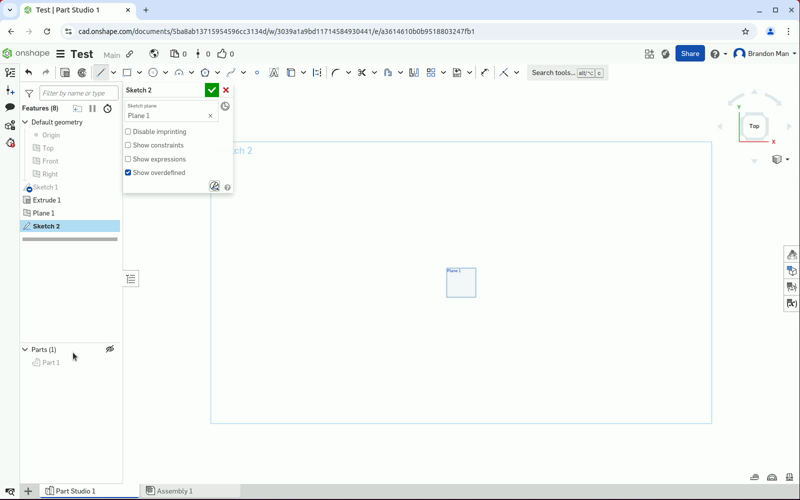
key_down(shift)
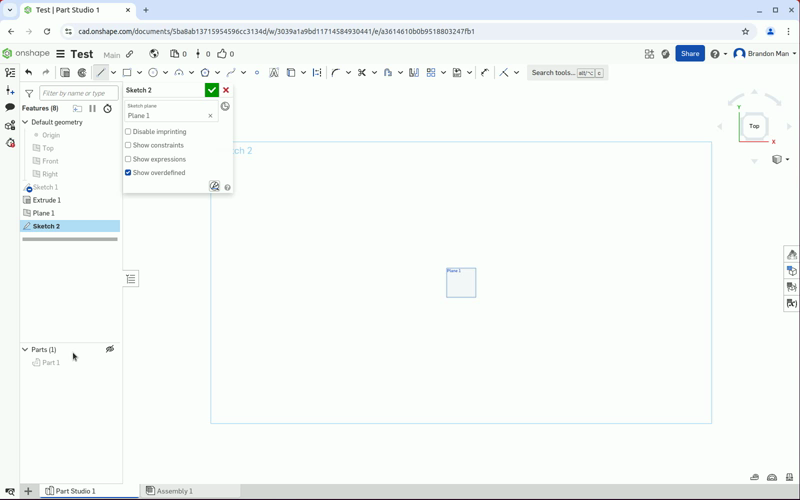
mouse_move(382, 339)
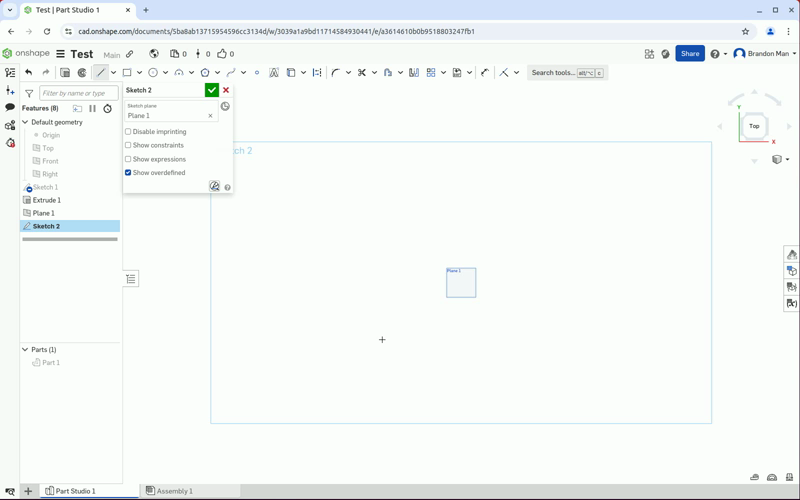
click(382, 339)
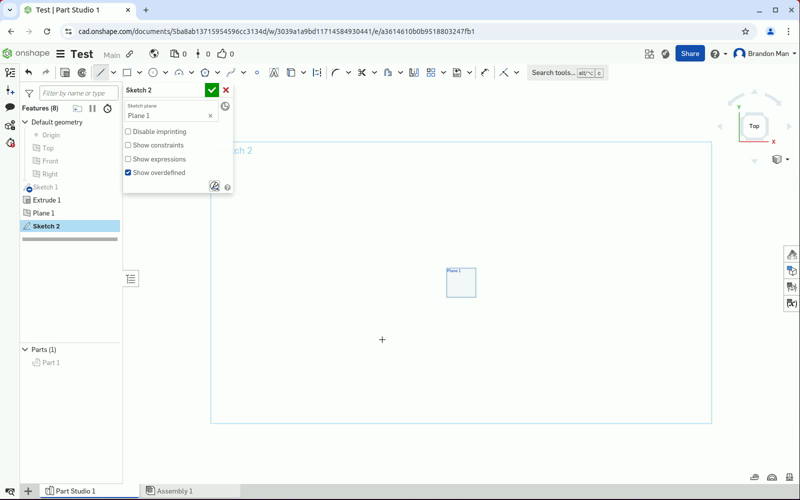
key_up(shift)
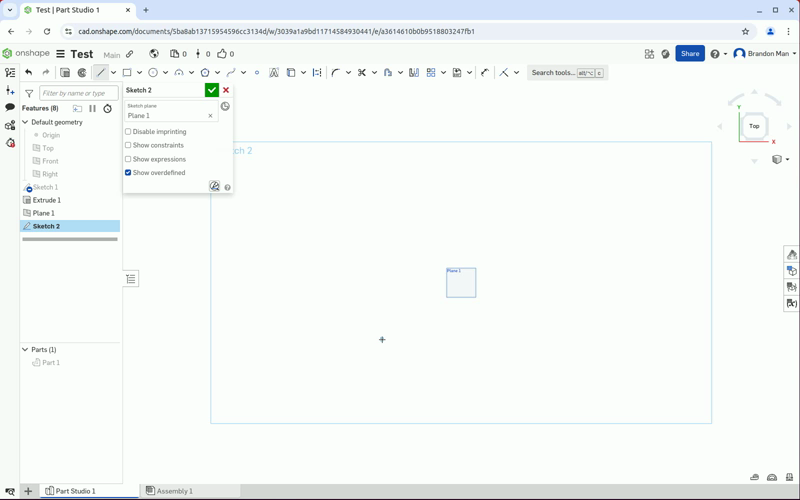
key_down(shift)
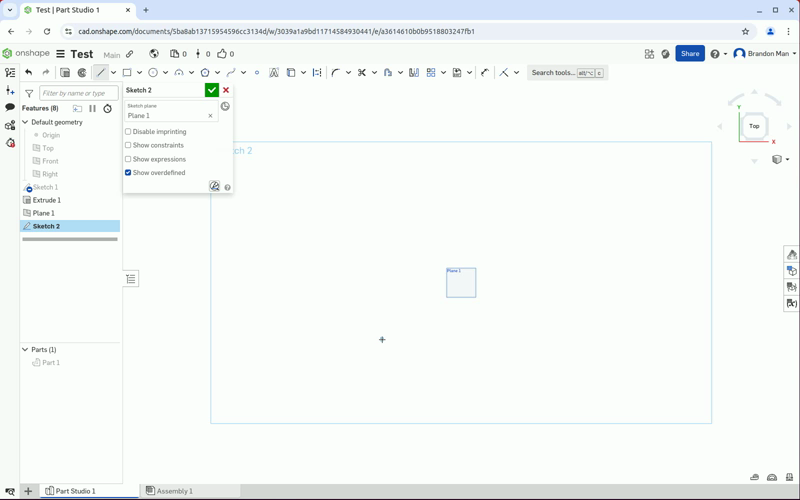
mouse_move(412, 339)
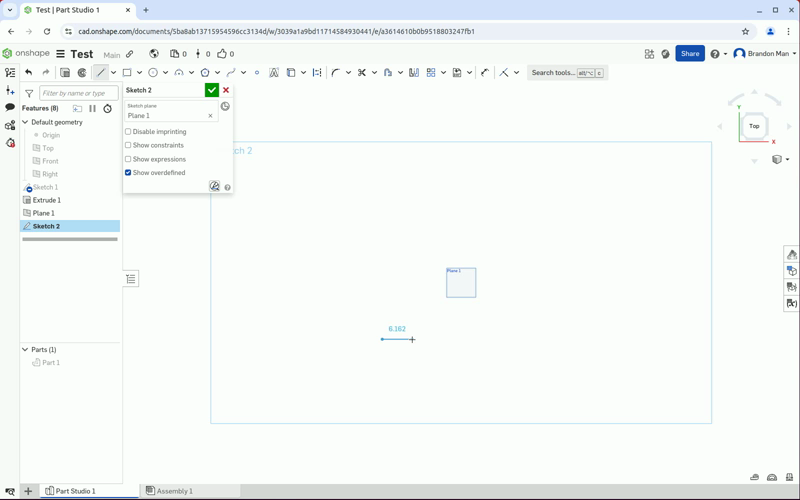
mouse_move(396, 339)
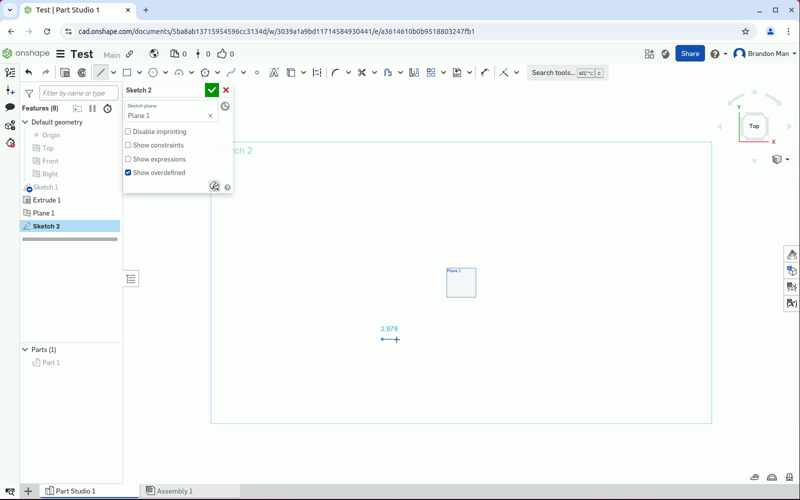
click(396, 339)
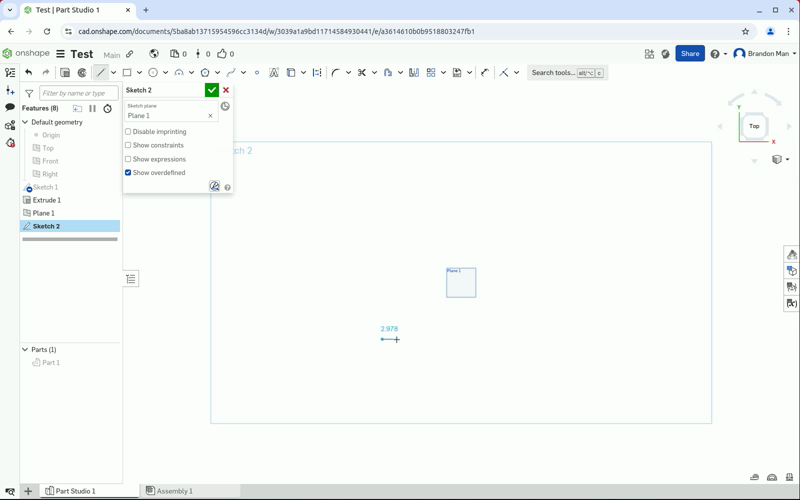
key_up(shift)
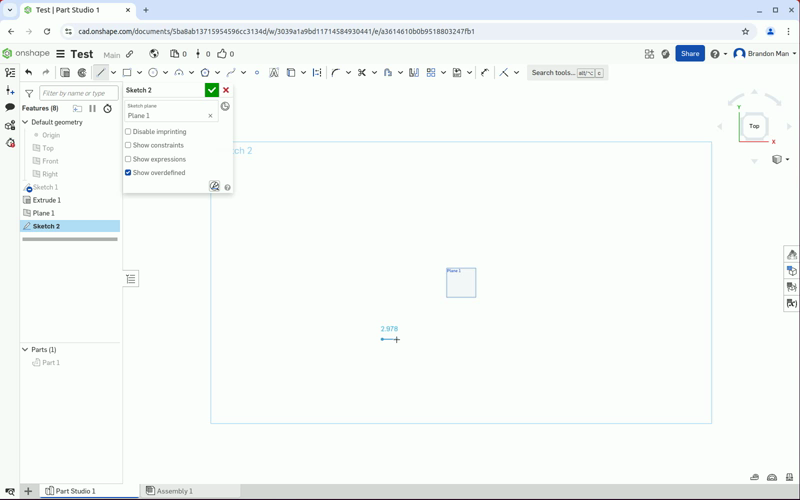
key_down(shift)
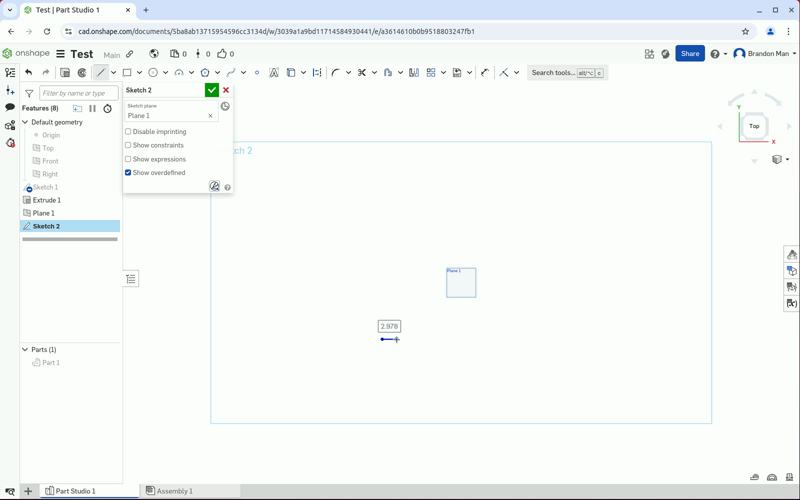
mouse_move(396, 226)
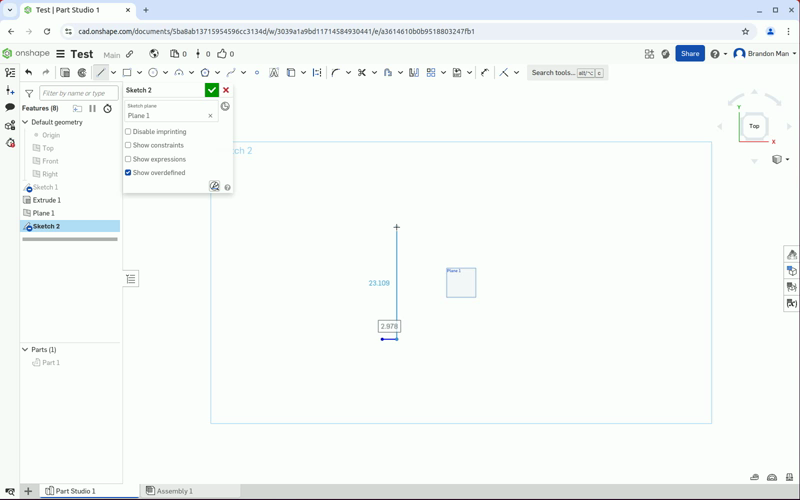
click(396, 226)
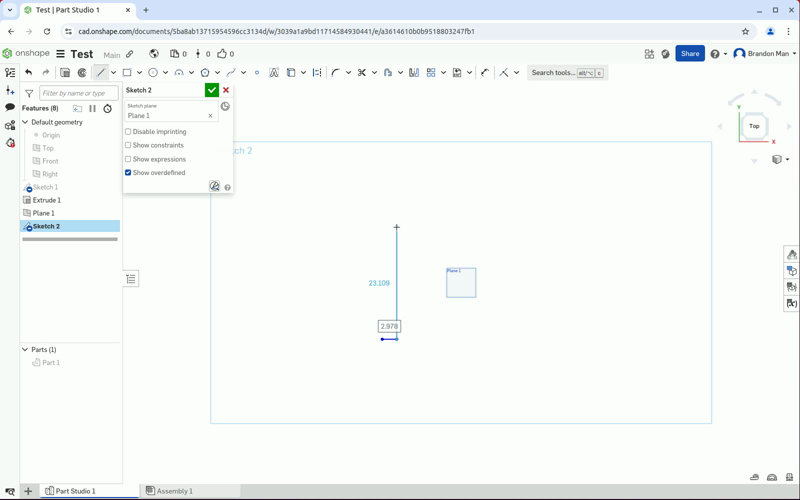
key_up(shift)
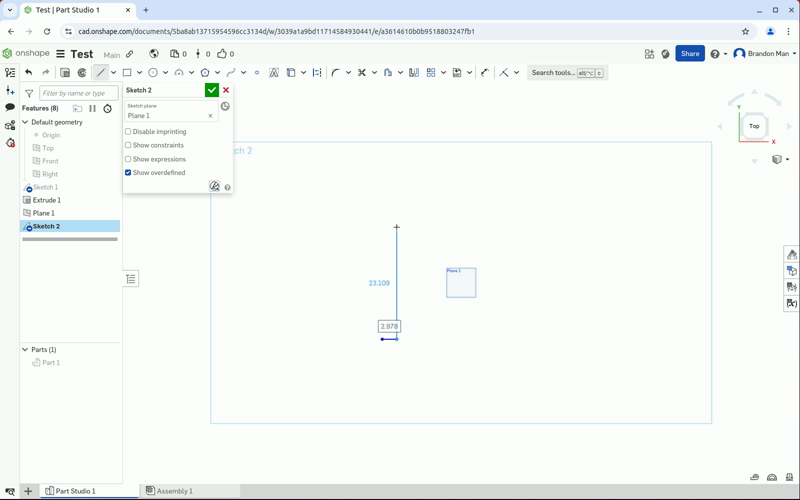
key_down(shift)
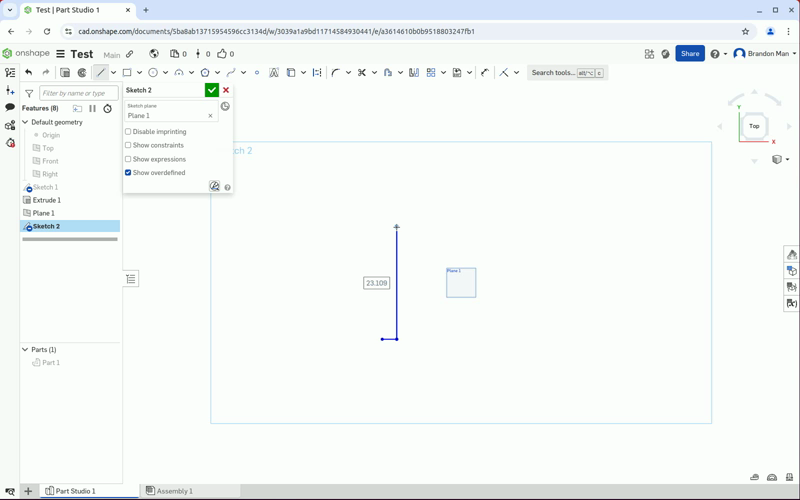
mouse_move(426, 226)
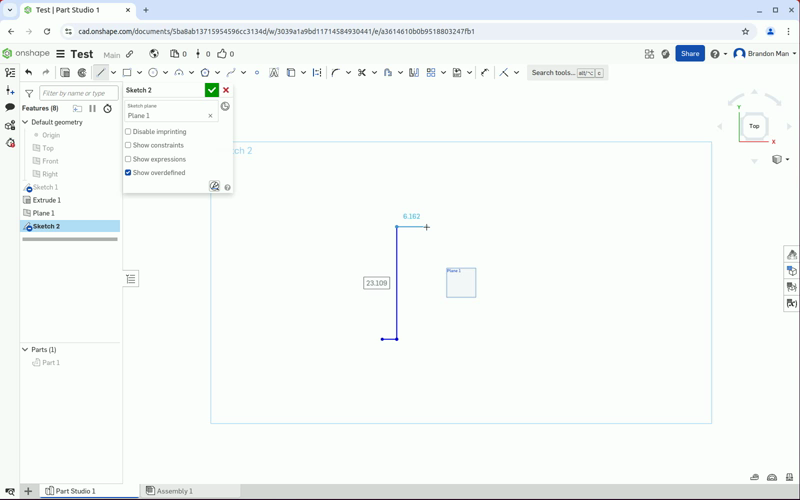
mouse_move(382, 226)
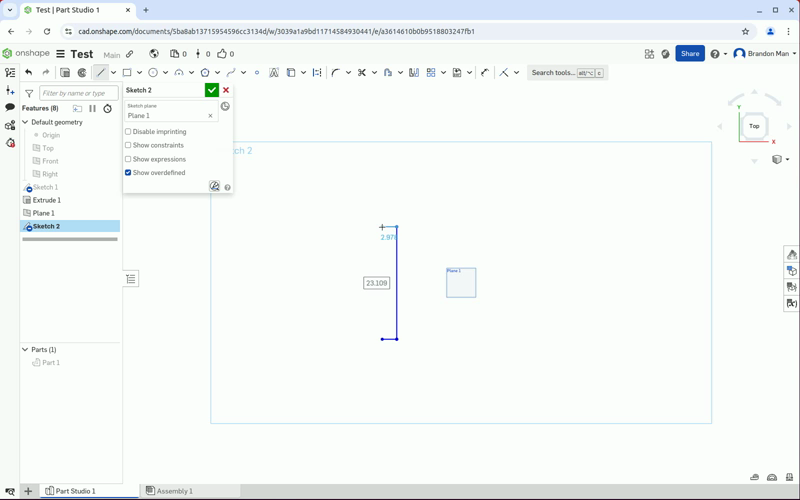
click(382, 226)
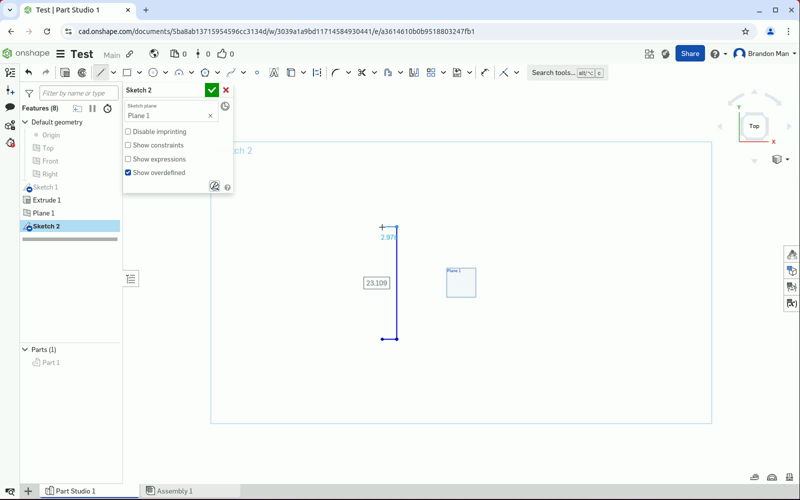
key_up(shift)
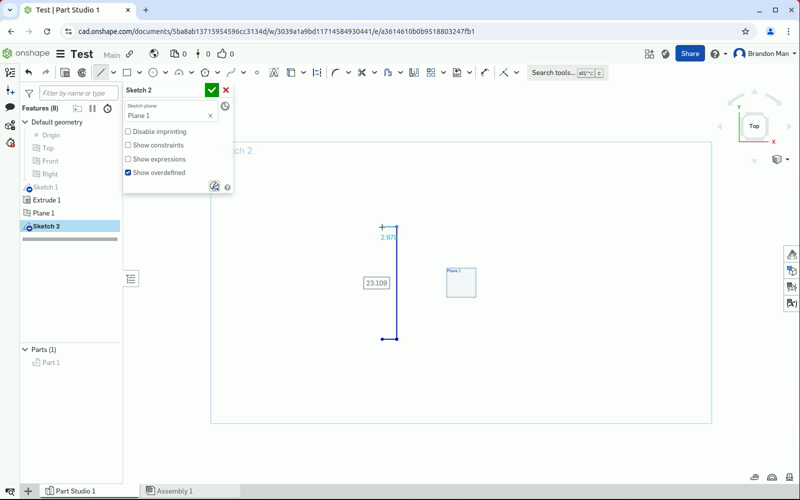
key_down(shift)
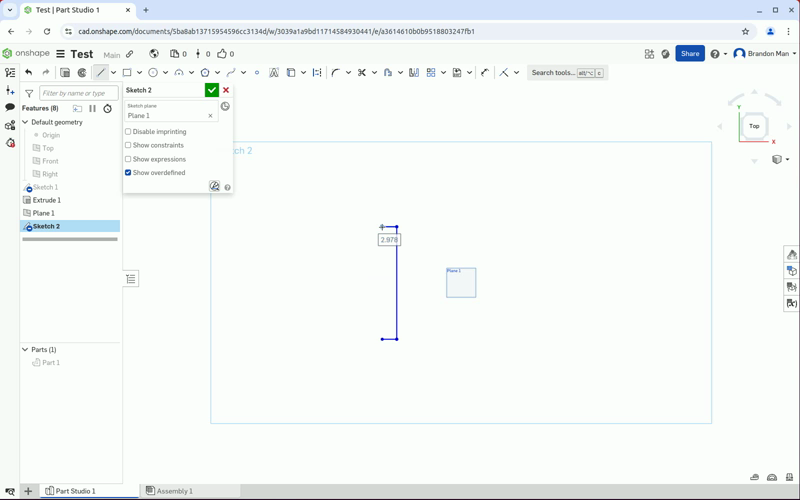
mouse_move(382, 339)
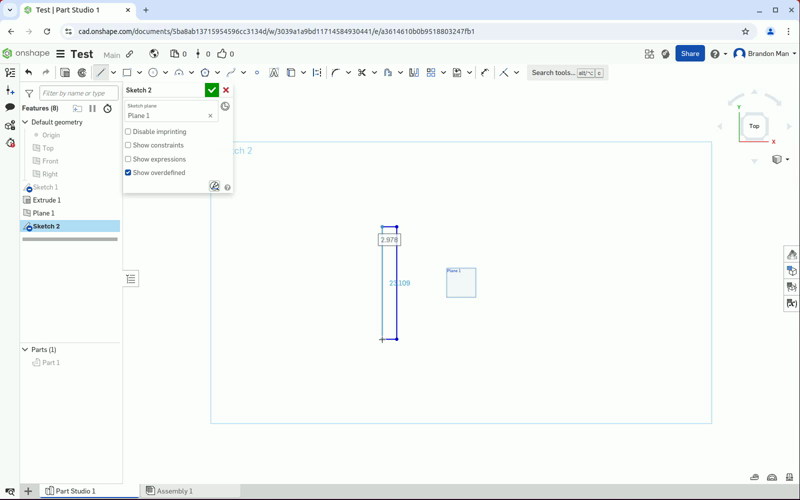
key_up(shift)
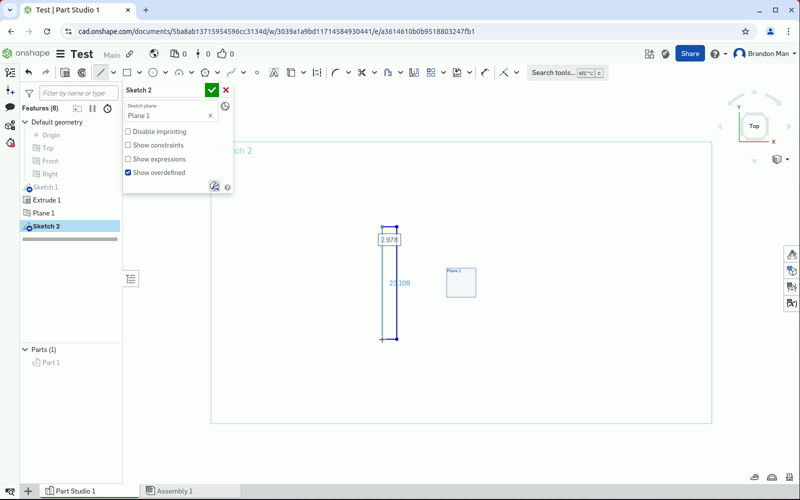
click(382, 339)
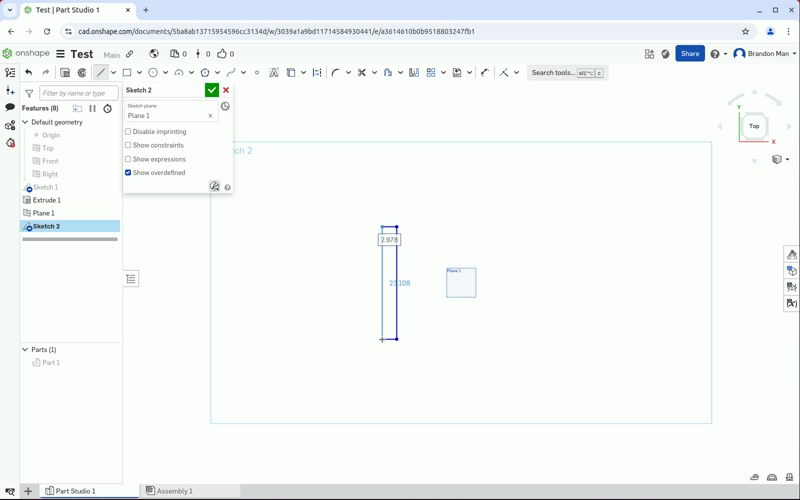
key(esc)
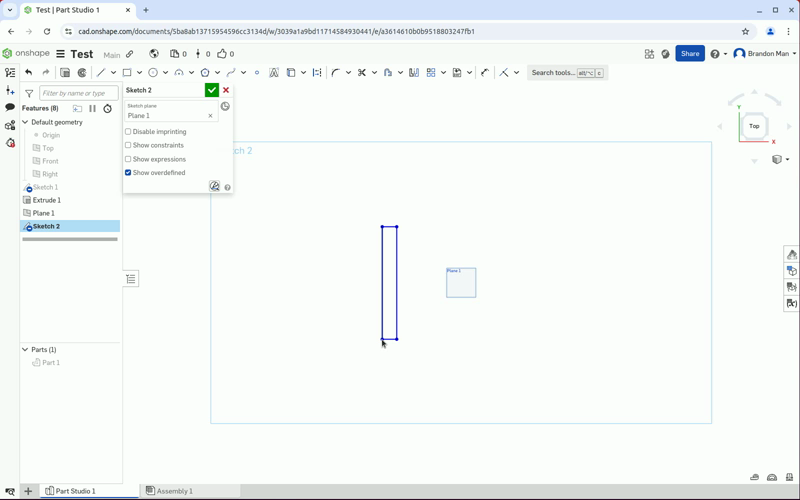
mouse_move(385, 272)
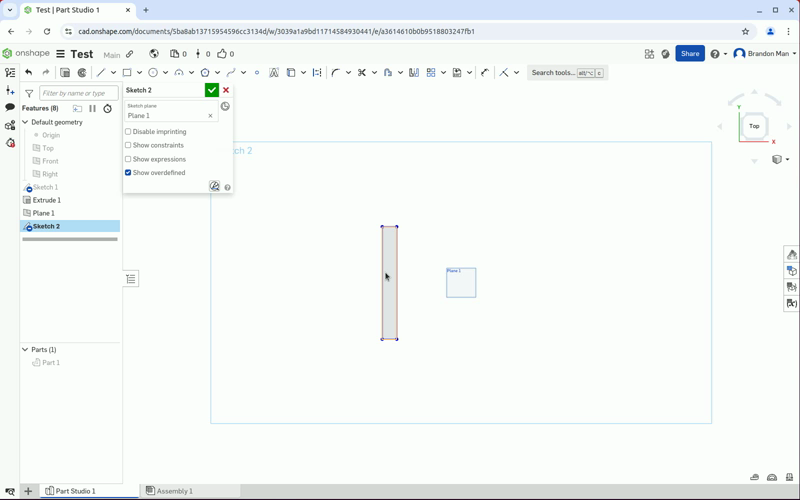
scroll(6)
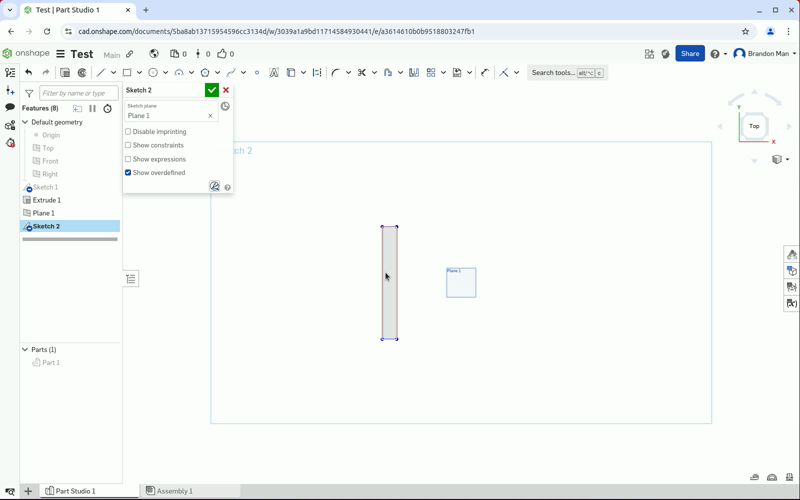
scroll(6)
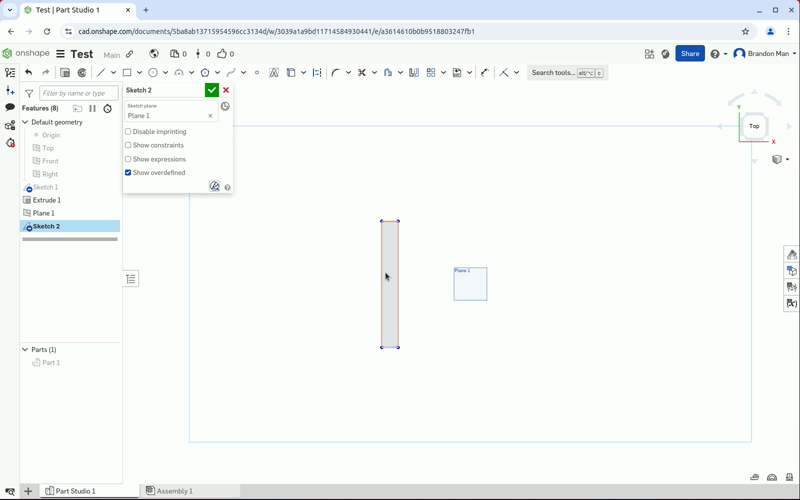
scroll(6)
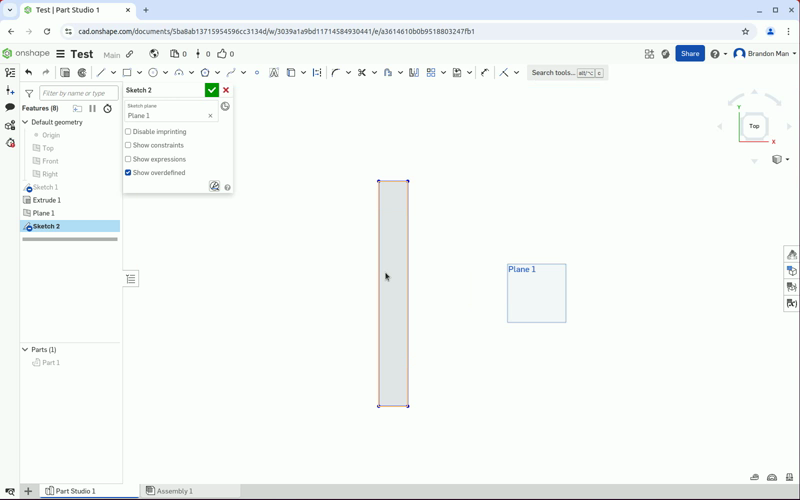
scroll(6)
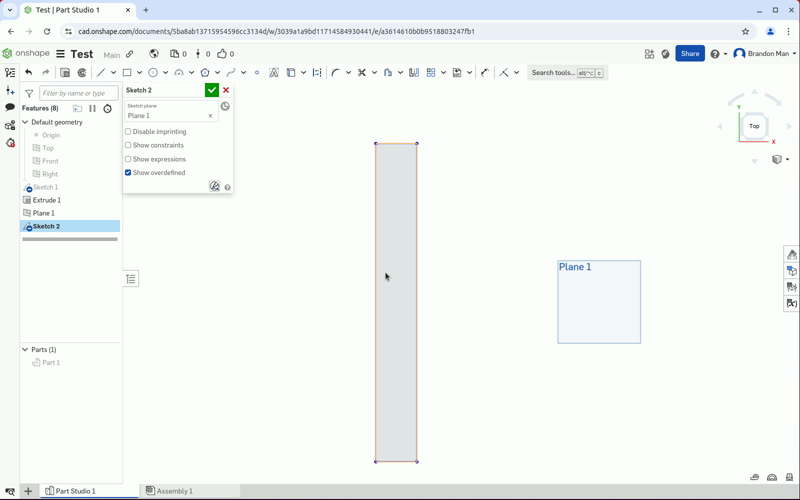
scroll(6)
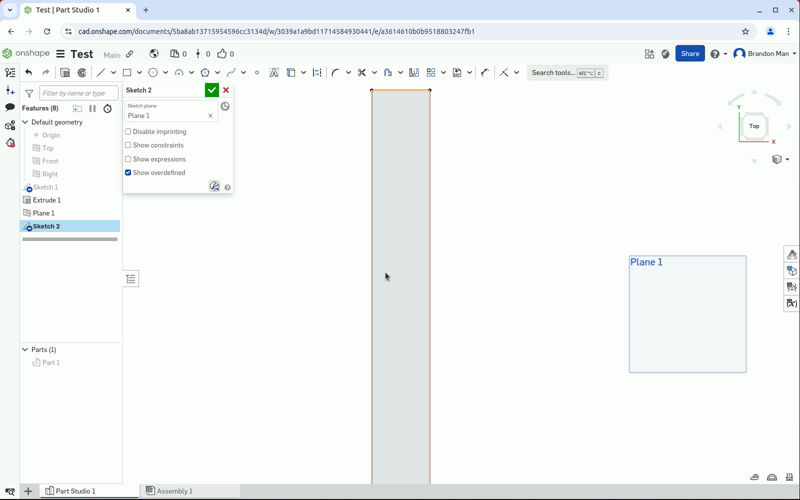
scroll(6)
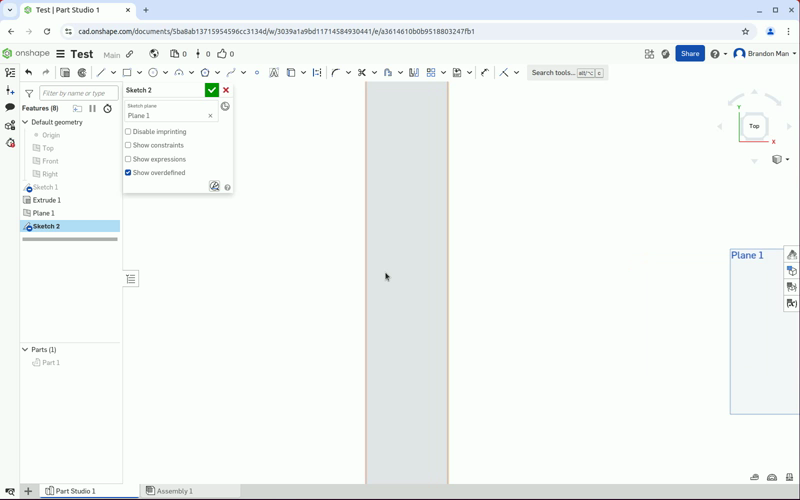
scroll(6)
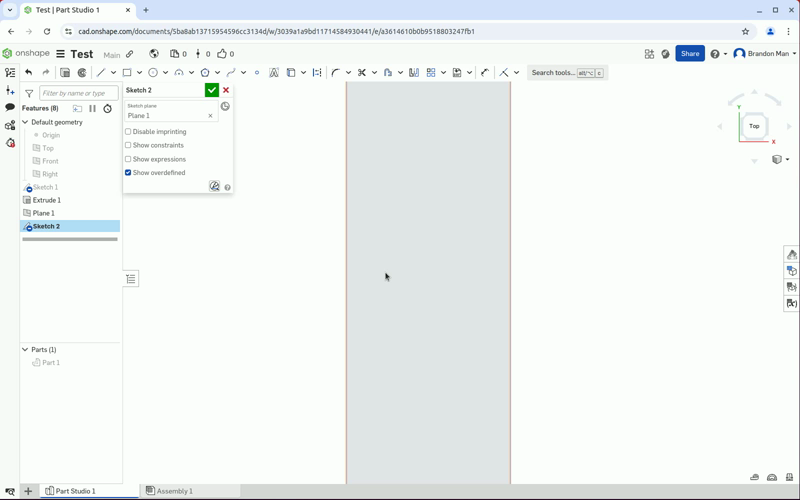
click(385, 272)
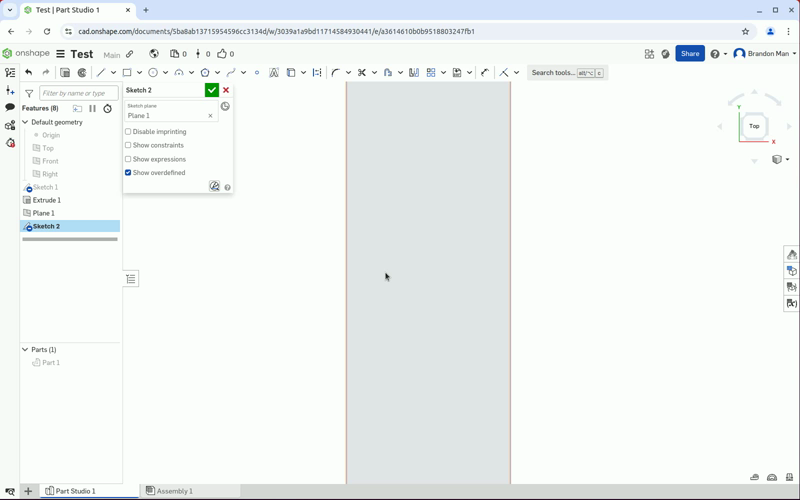
scroll(-6)
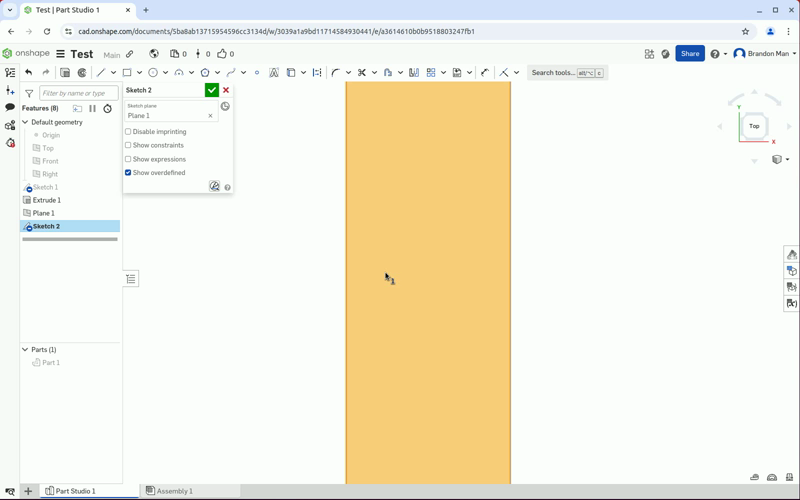
scroll(-6)
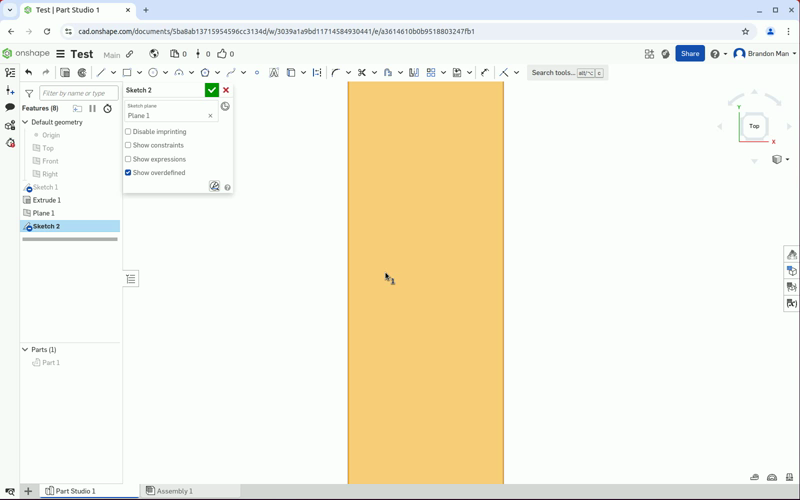
scroll(-6)
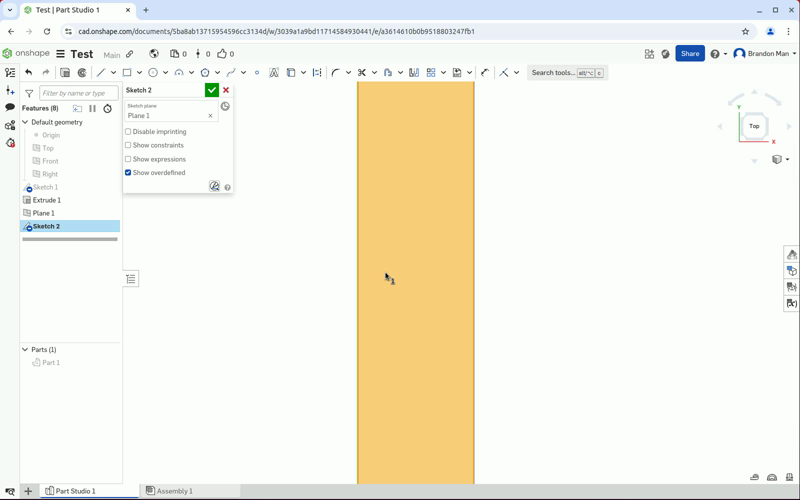
scroll(-6)
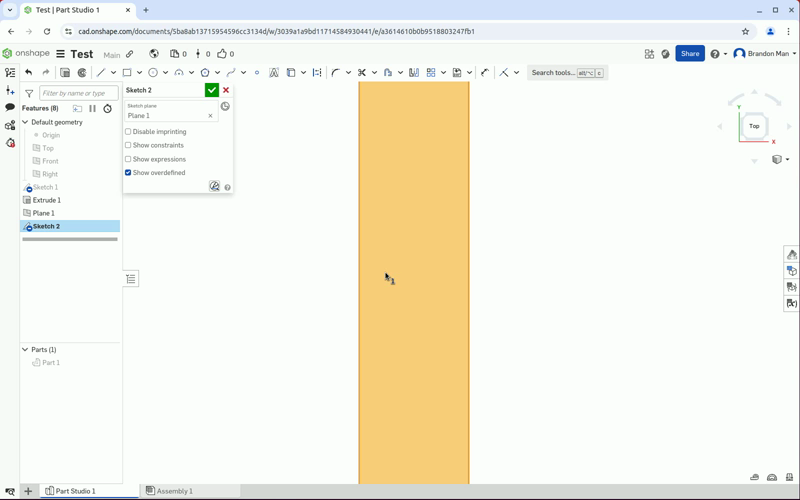
scroll(-6)
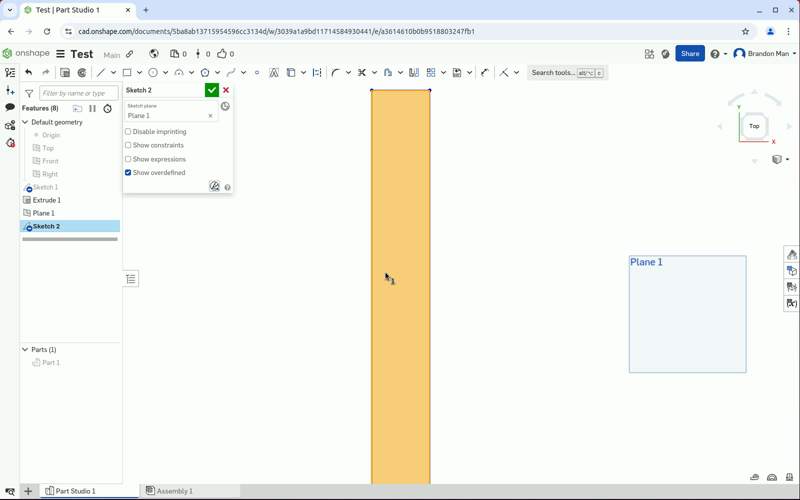
scroll(-6)
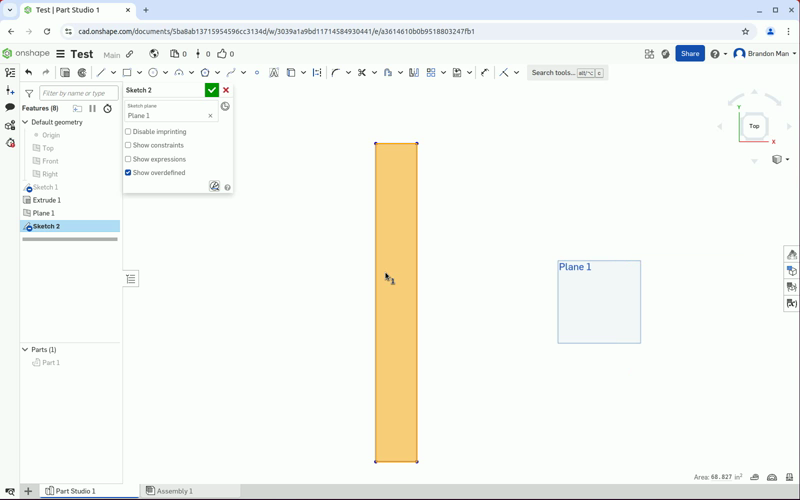
scroll(-6)
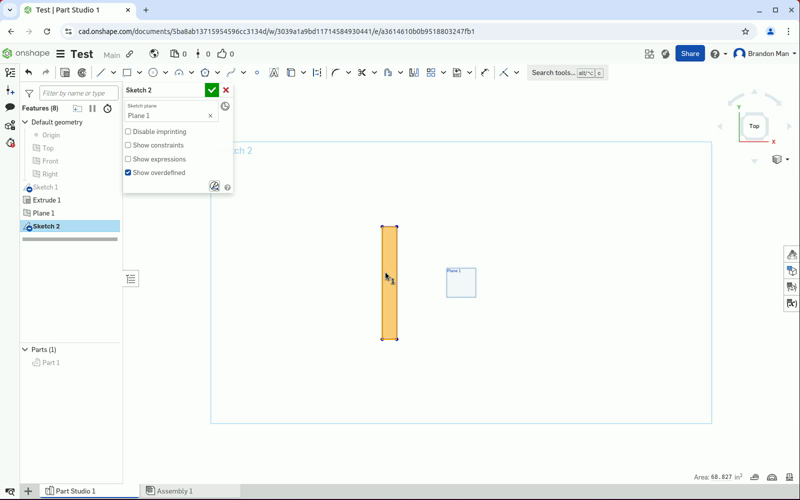
mouse_move(73, 352)
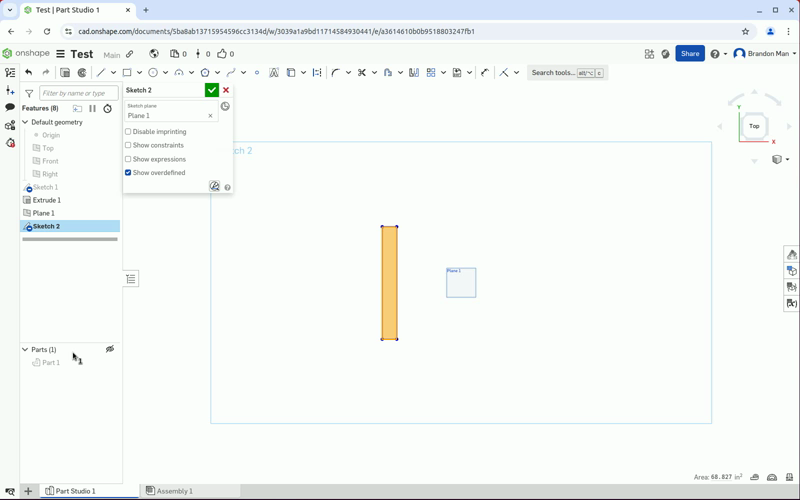
key(shift+y)
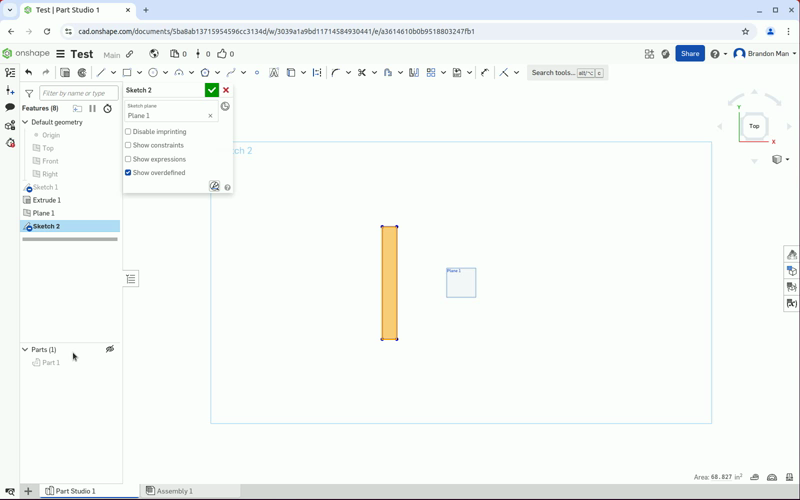
key(shift+e)
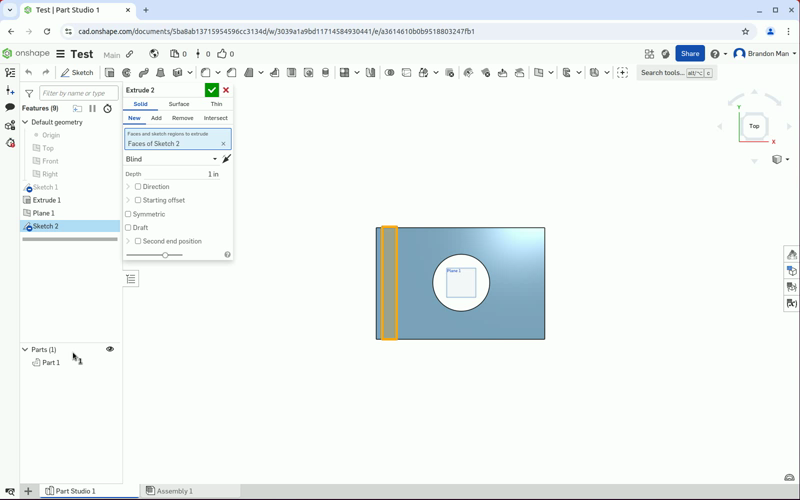
mouse_move(143, 106)
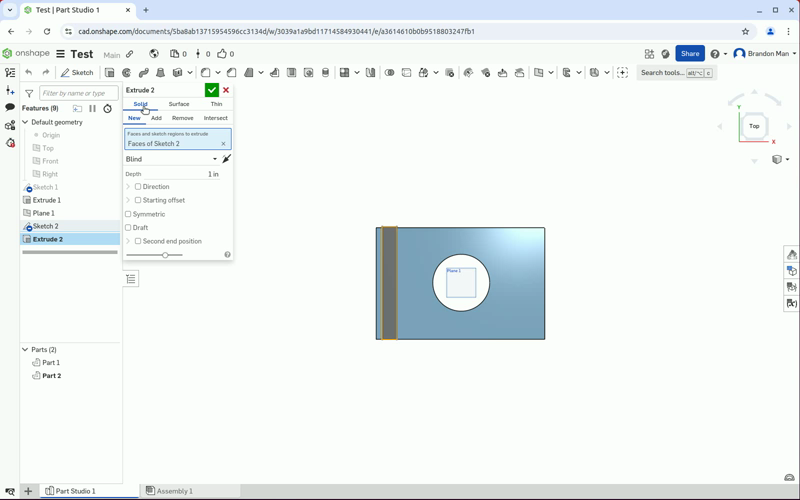
click(143, 106)
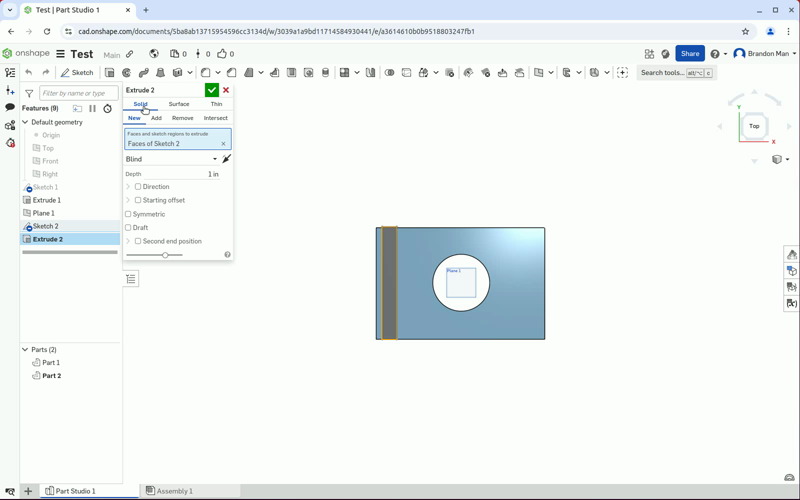
mouse_move(186, 120)
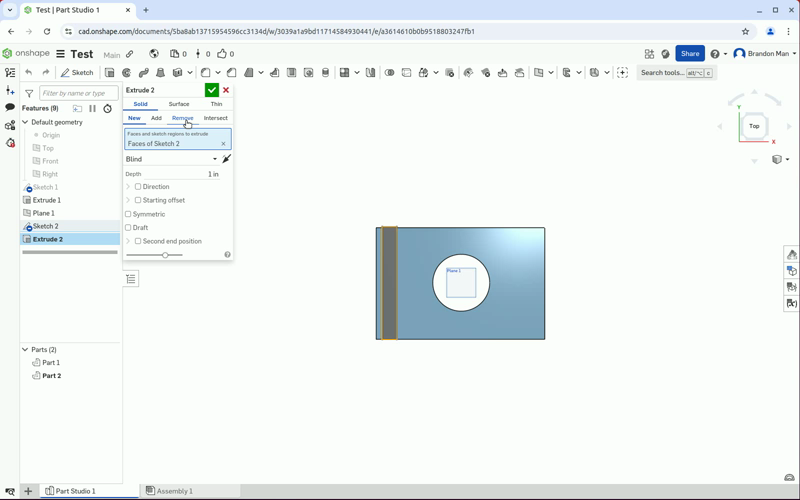
click(186, 120)
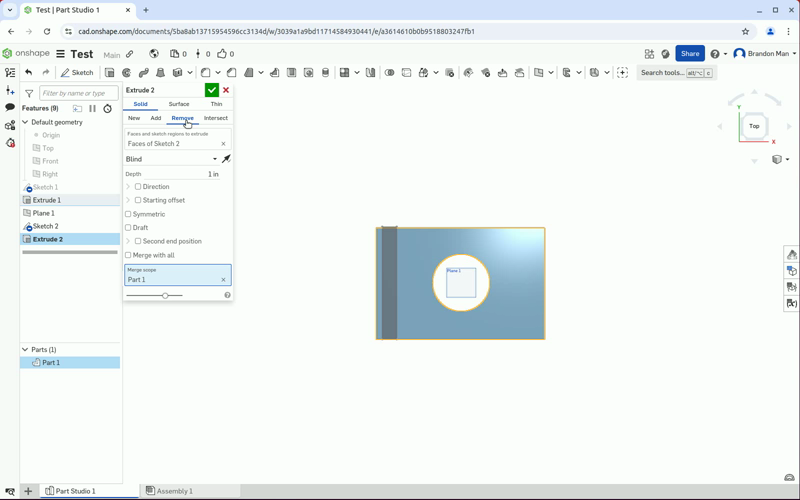
key(tab, 4)
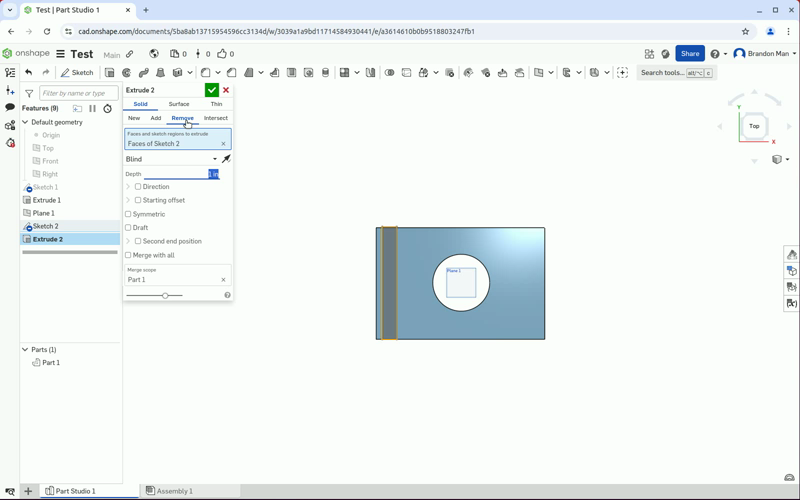
text(1.204)
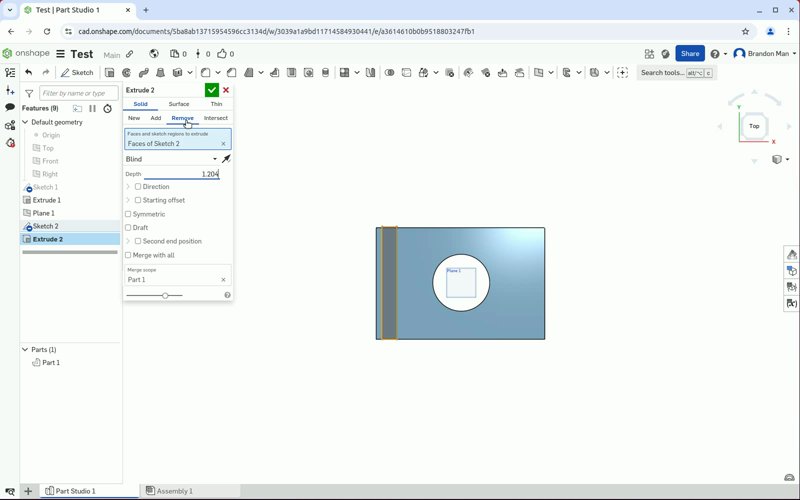
key(tab, 6)
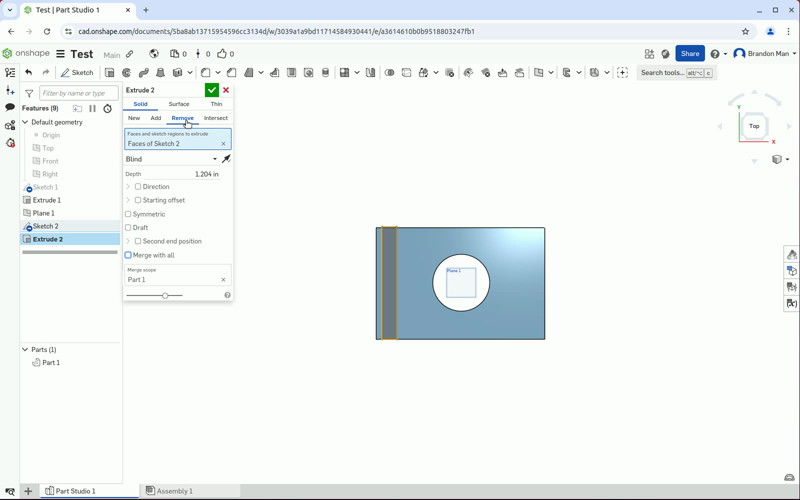
key(space)
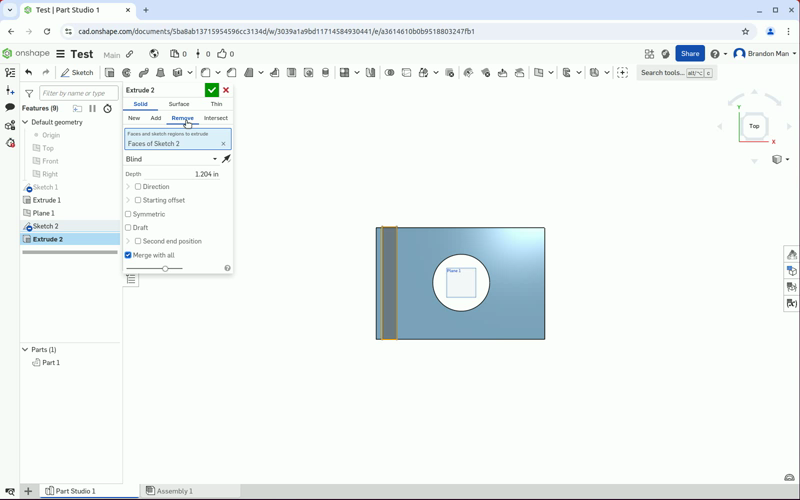
key(enter)
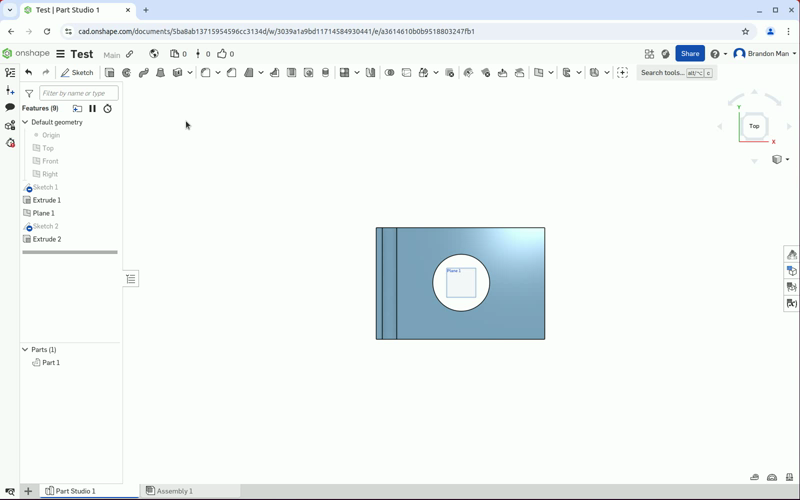
key(shift+h)
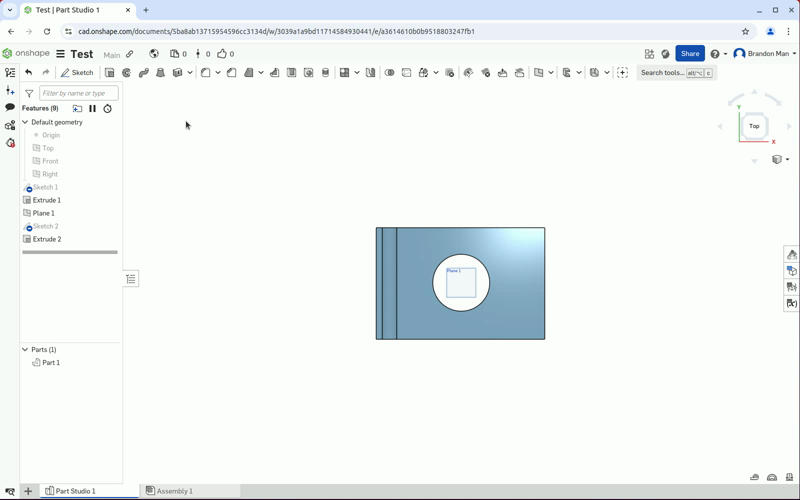
key(shift+h)
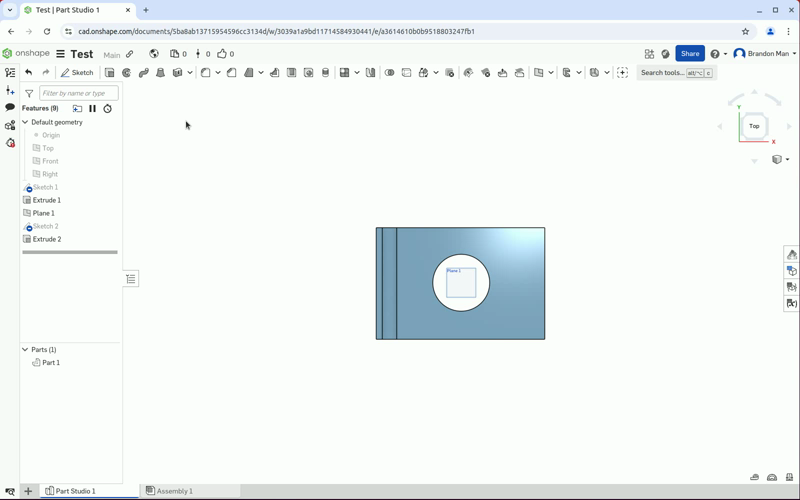
mouse_move(73, 189)
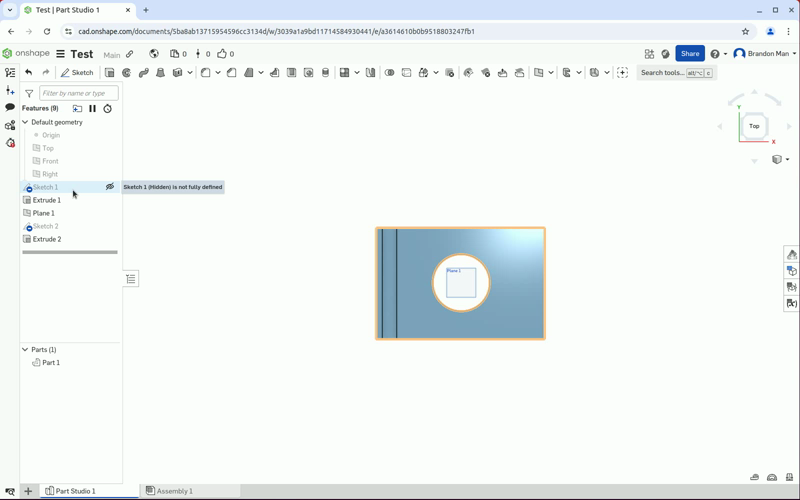
click(73, 189)
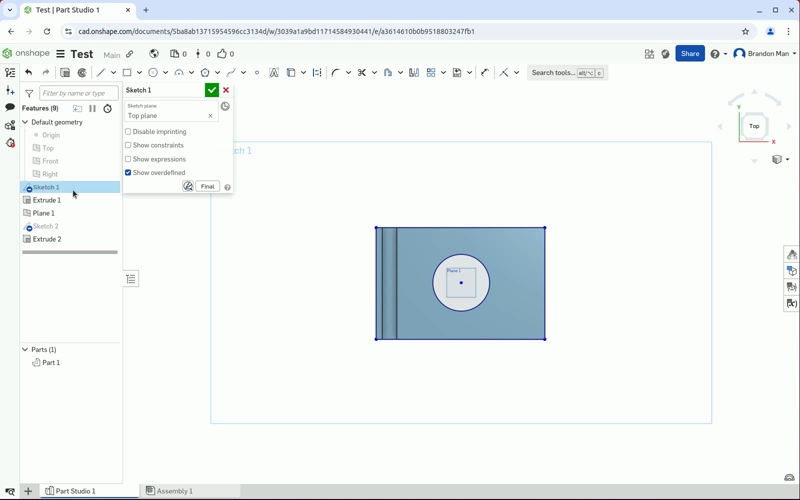
mouse_move(229, 92)
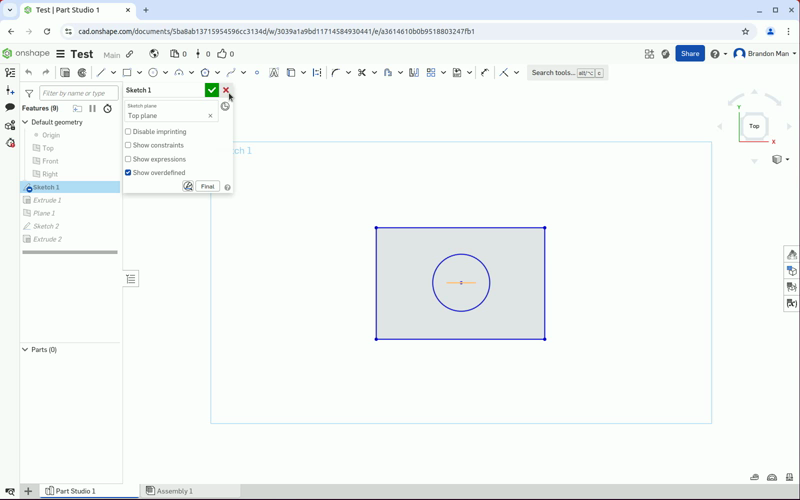
click(229, 92)
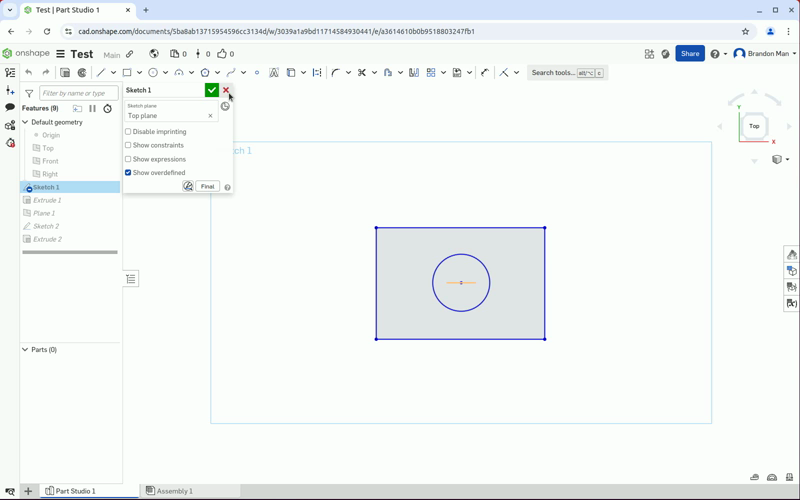
key(shift+s)
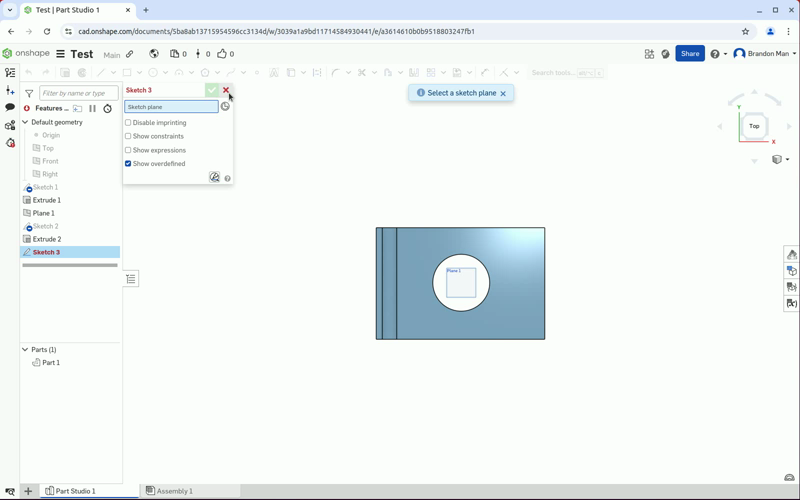
mouse_move(73, 215)
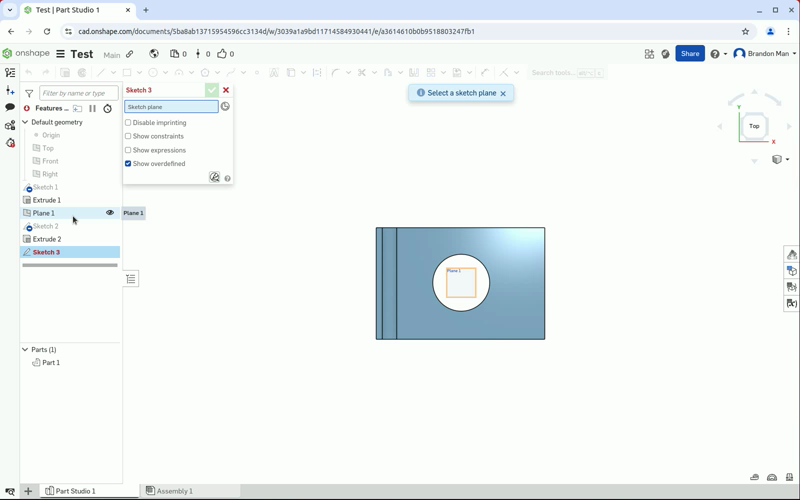
click(73, 215)
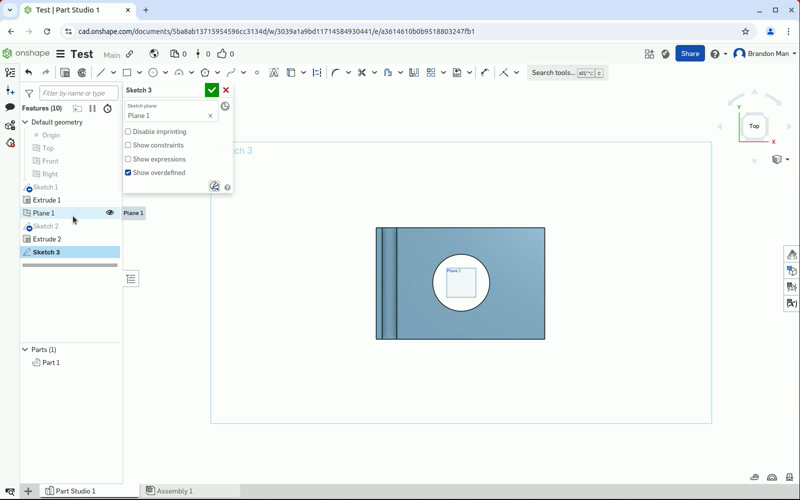
mouse_move(73, 352)
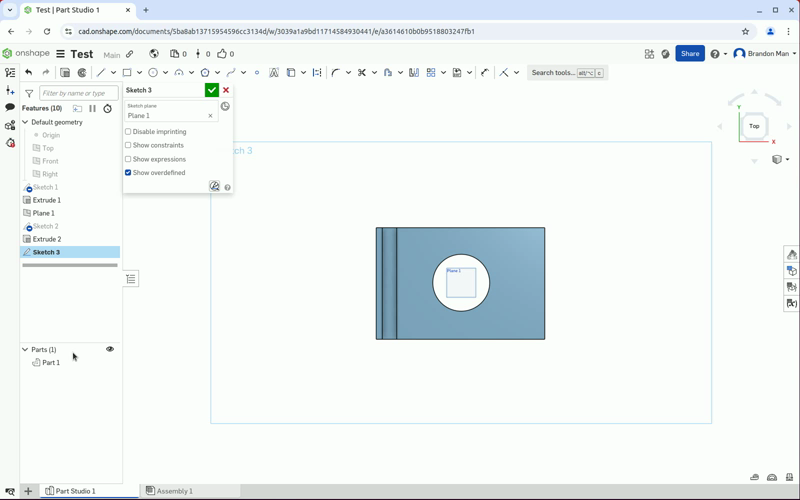
key(y)
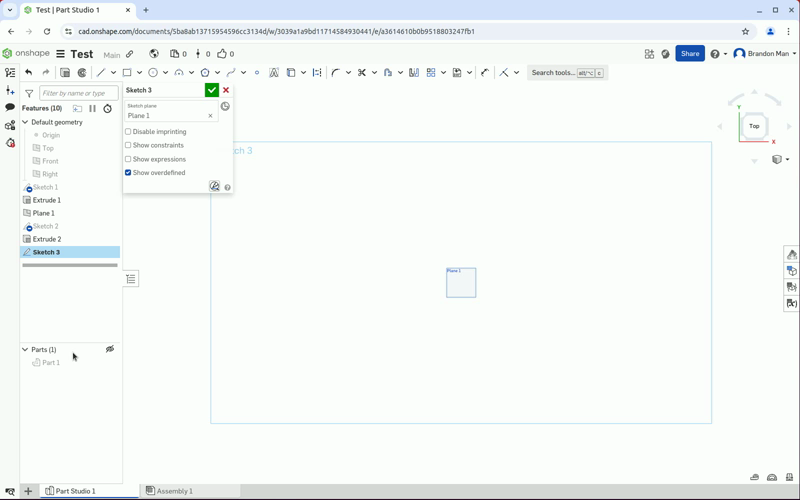
key(a)
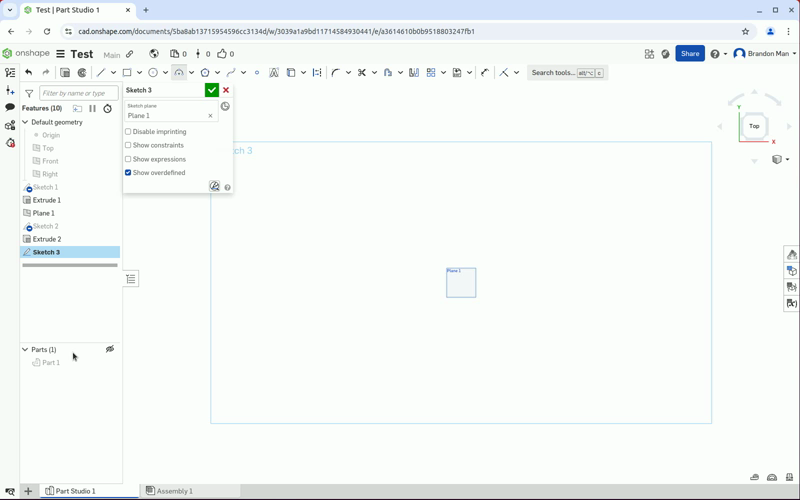
key_down(shift)
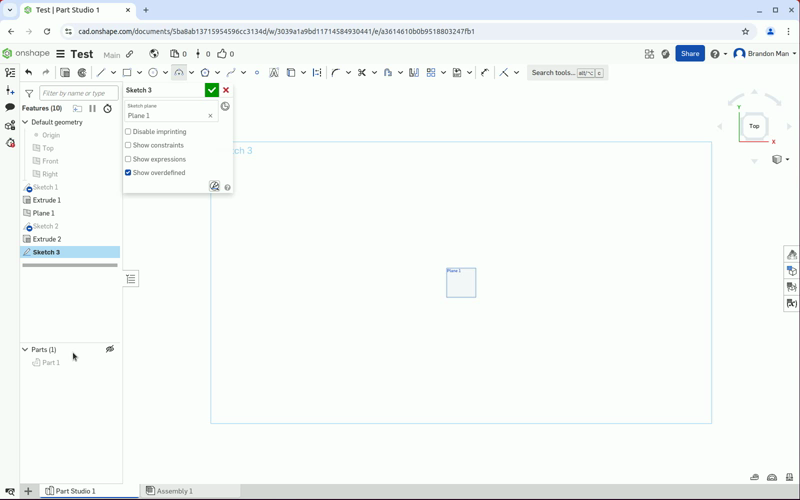
mouse_move(446, 258)
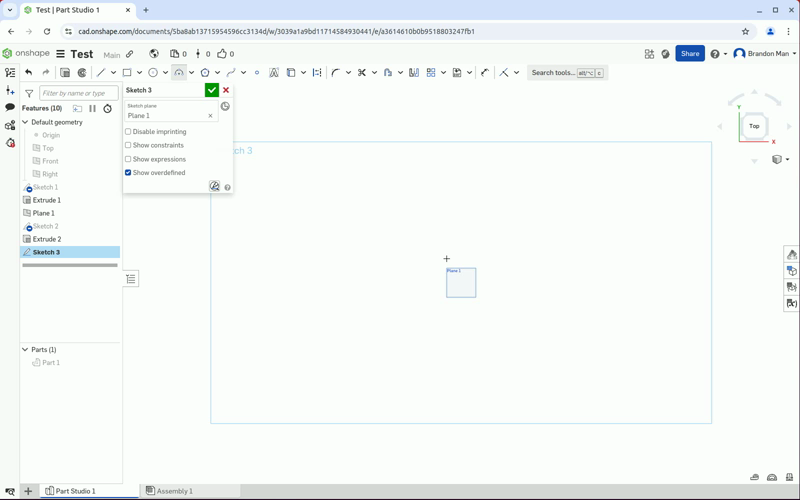
click(446, 258)
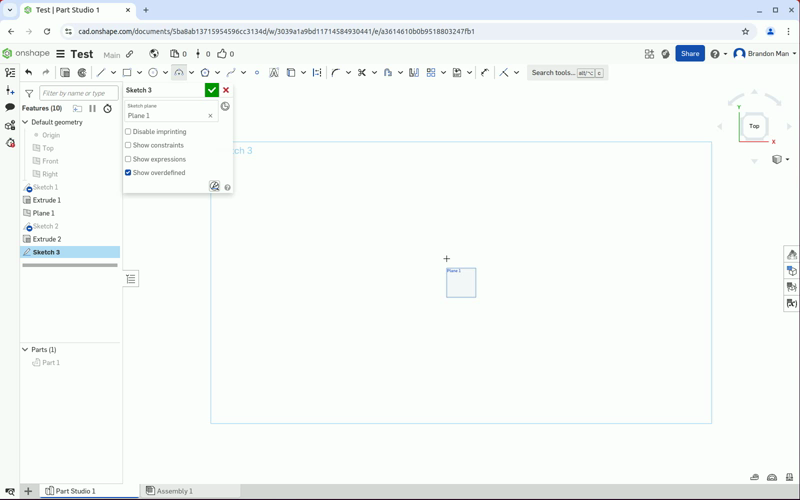
key_up(shift)
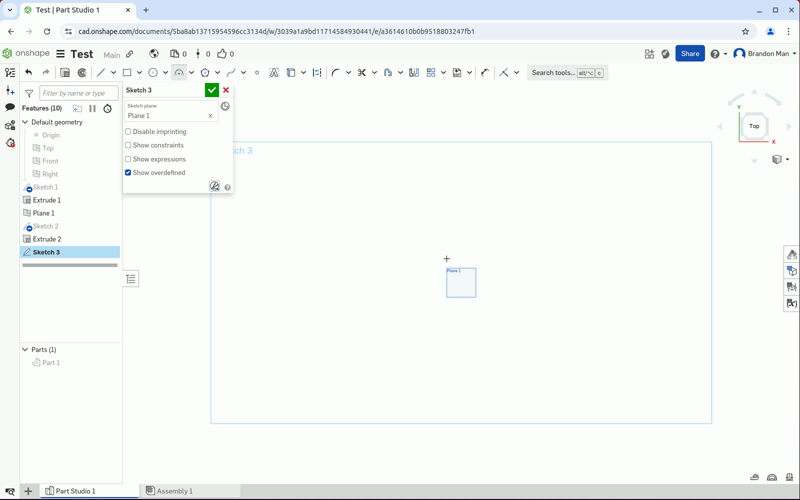
key_down(shift)
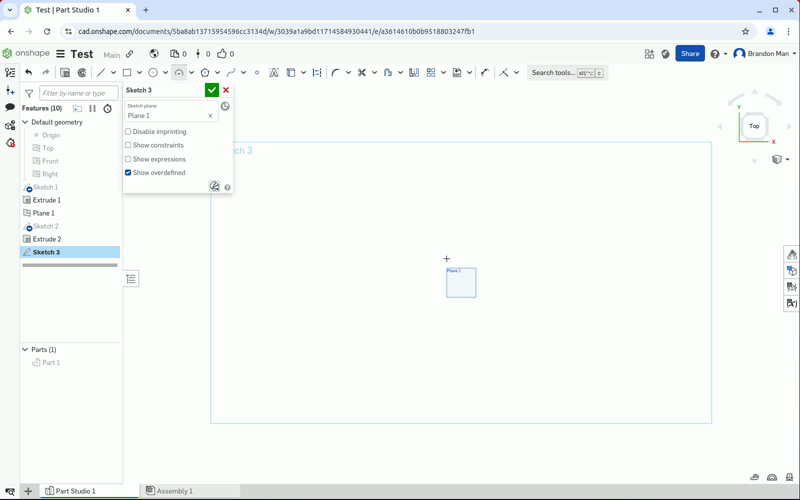
mouse_move(475, 258)
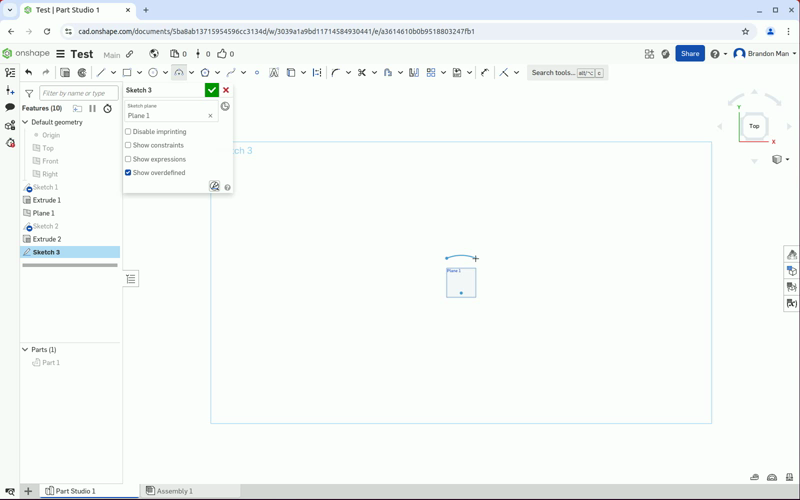
click(475, 258)
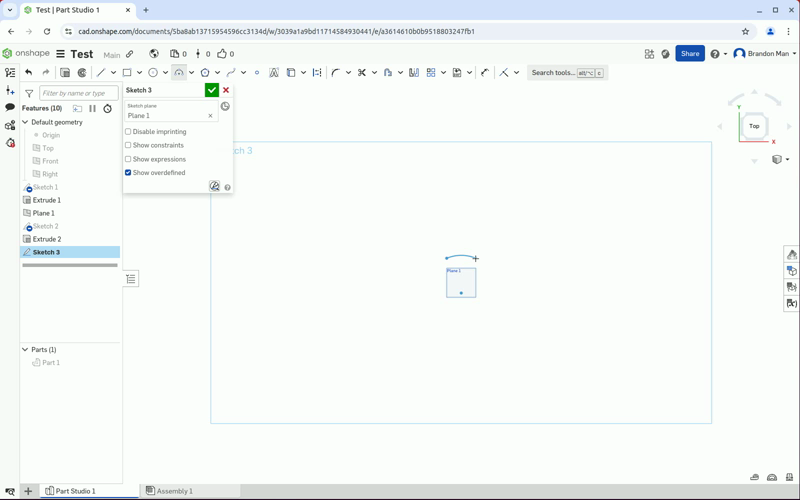
mouse_move(461, 254)
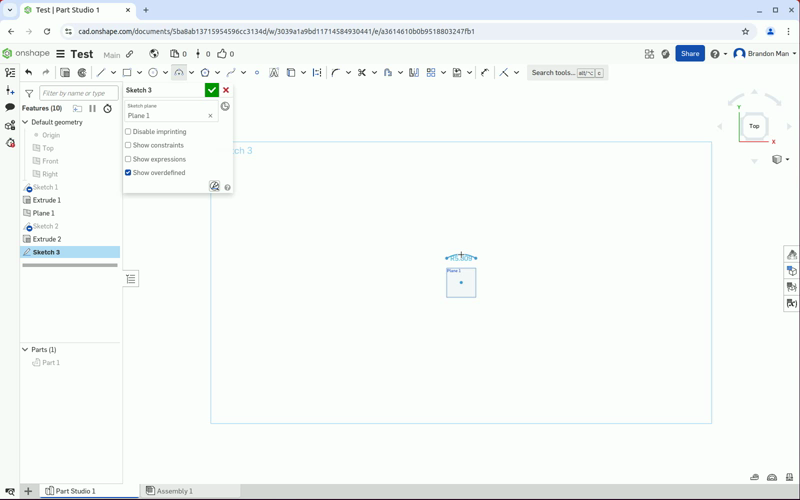
click(461, 254)
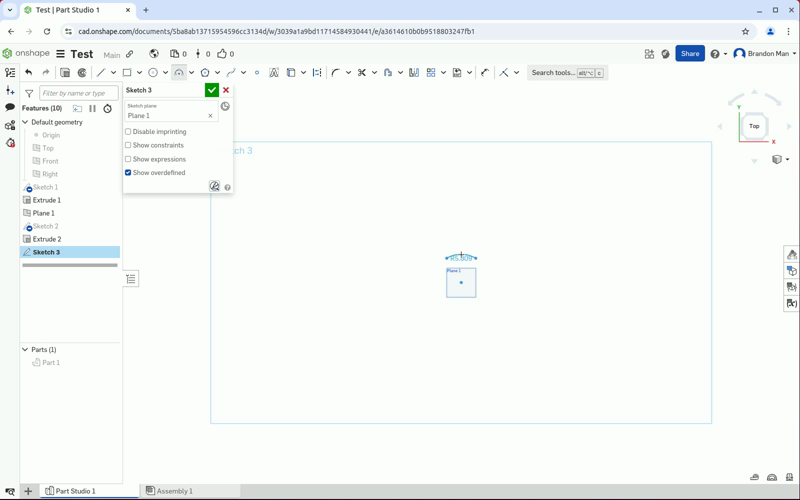
key_up(shift)
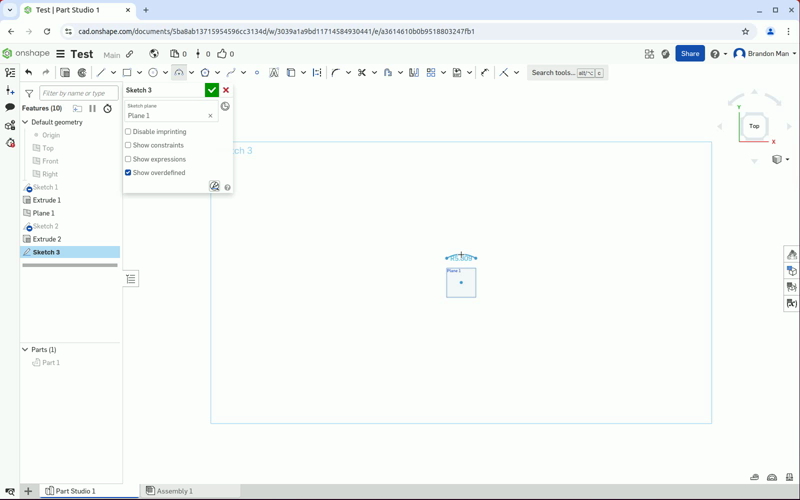
key(esc)
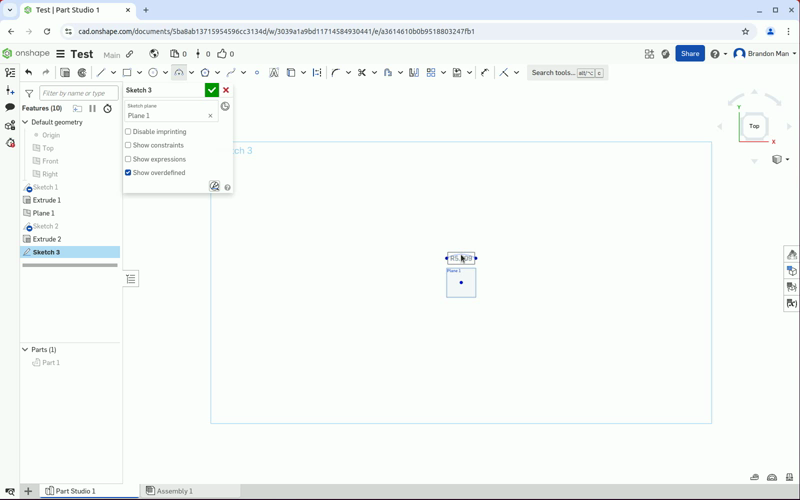
key(l)
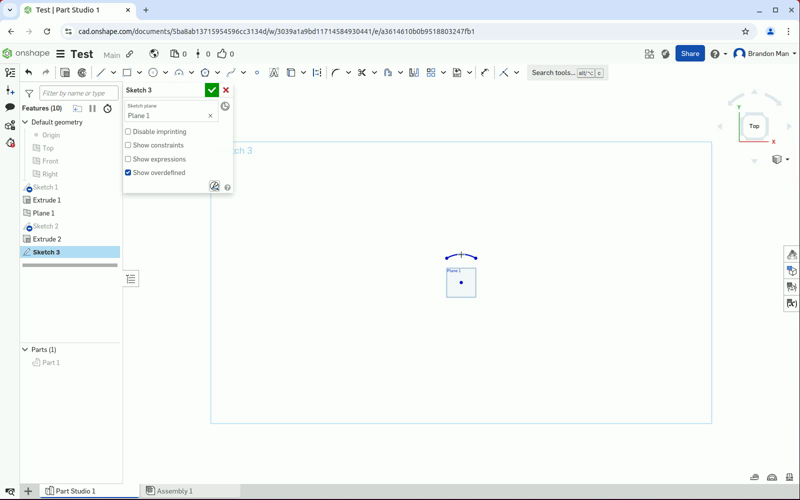
mouse_move(475, 258)
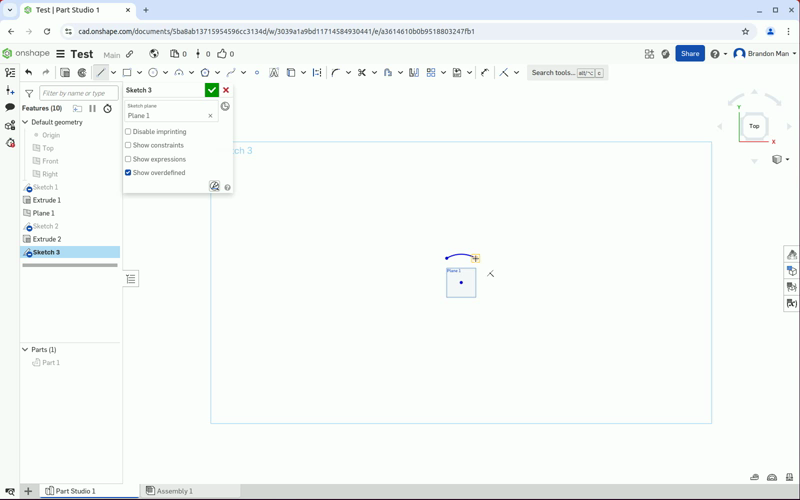
click(475, 258)
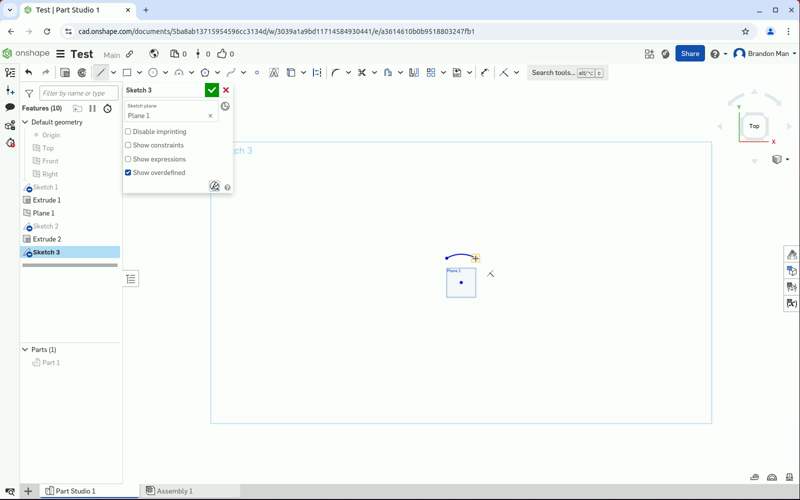
key_down(shift)
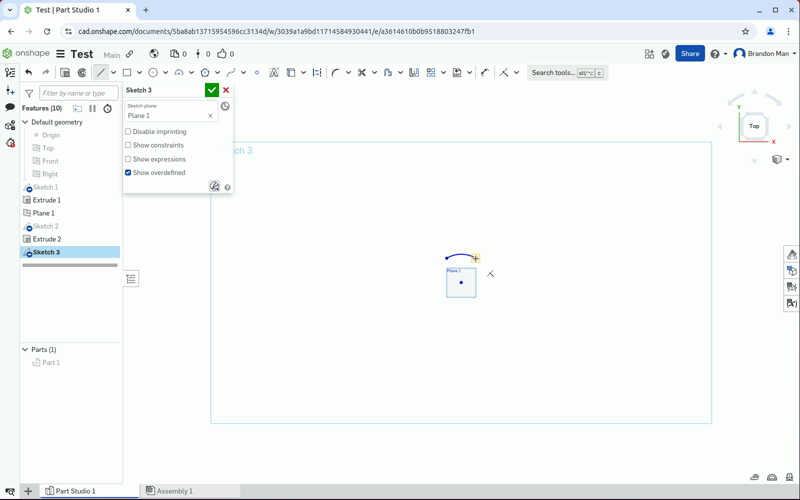
mouse_move(505, 258)
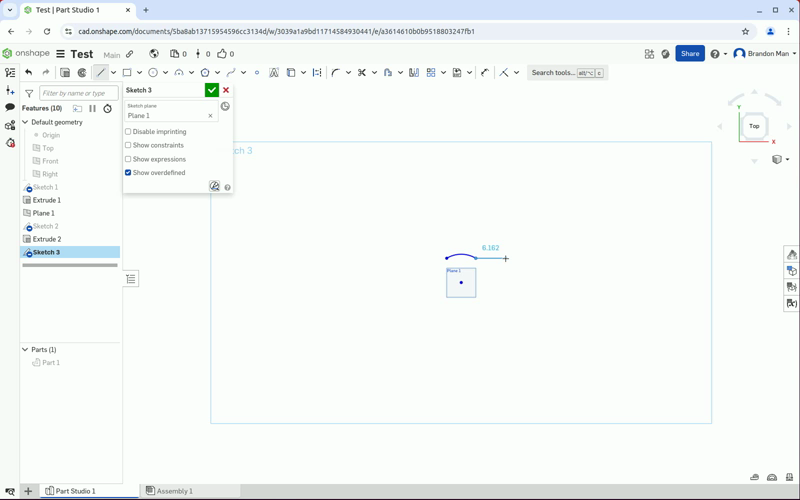
mouse_move(475, 225)
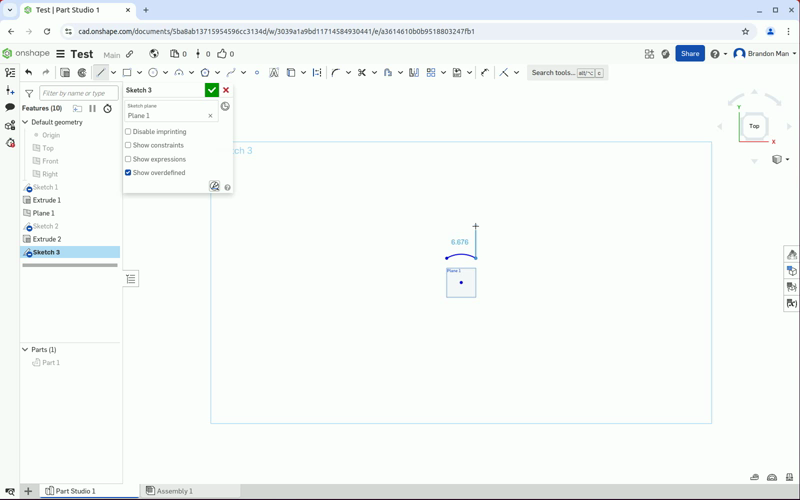
click(475, 225)
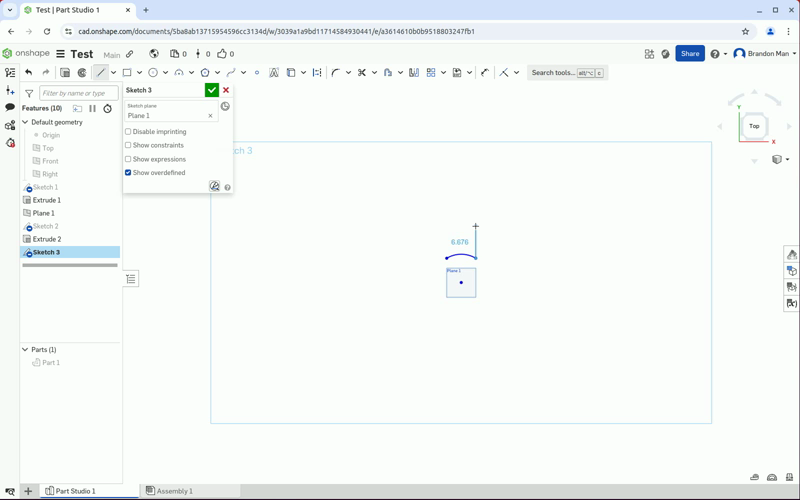
key_up(shift)
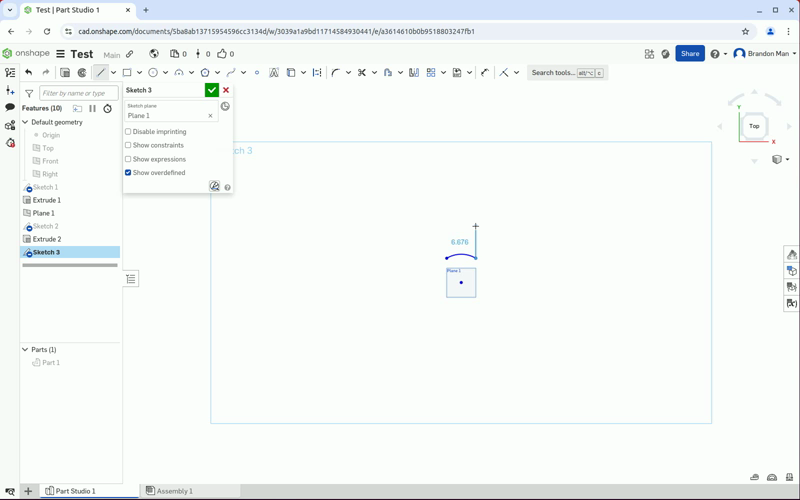
key_down(shift)
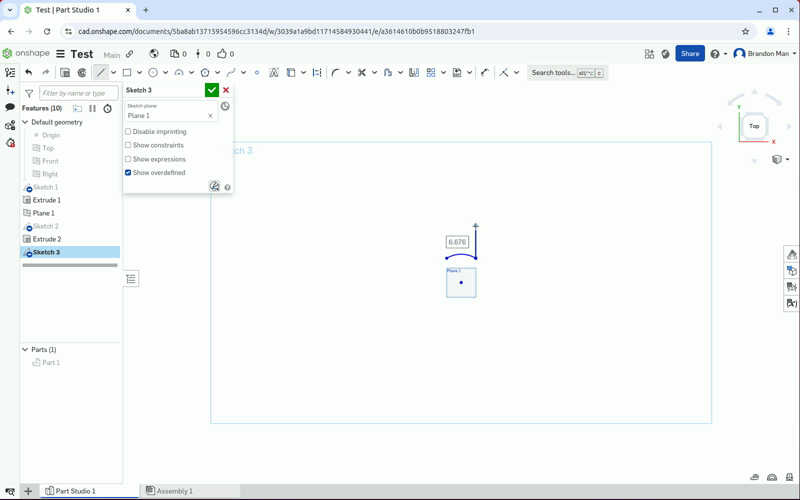
mouse_move(505, 225)
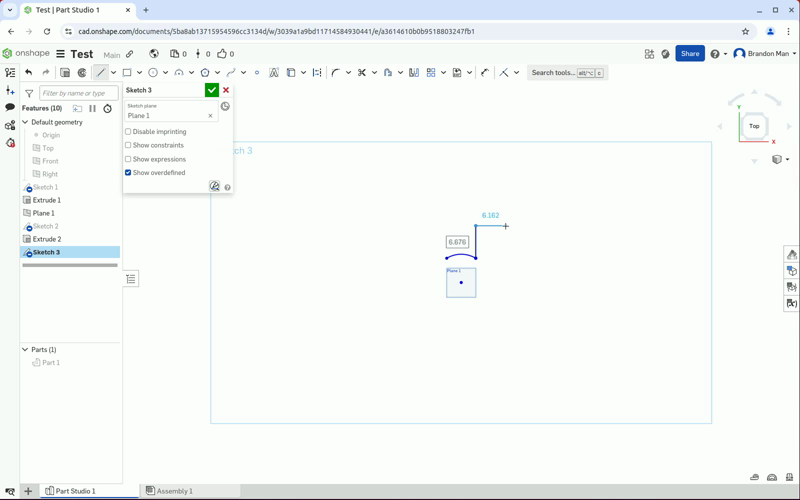
mouse_move(446, 225)
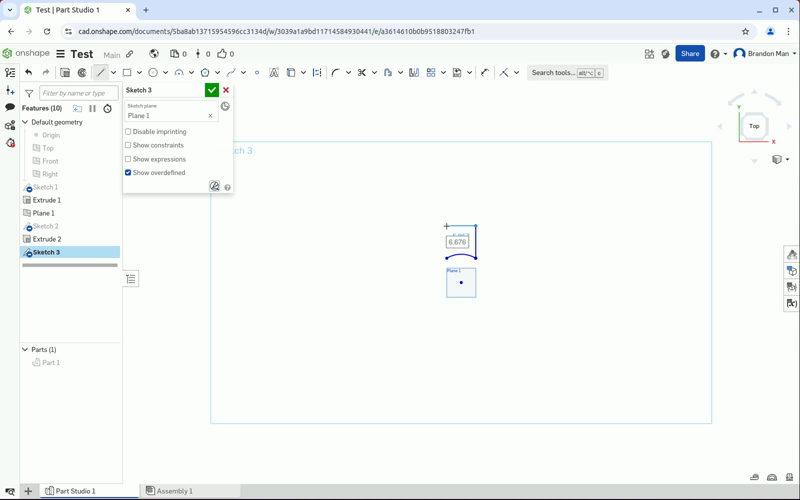
click(446, 225)
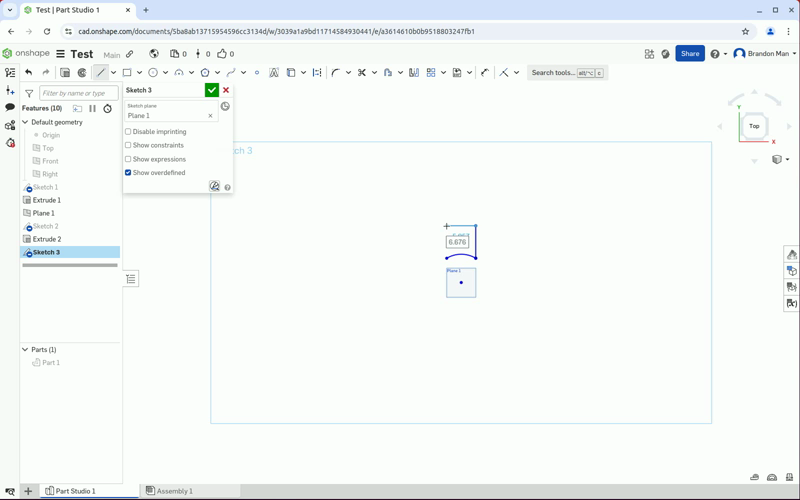
key_up(shift)
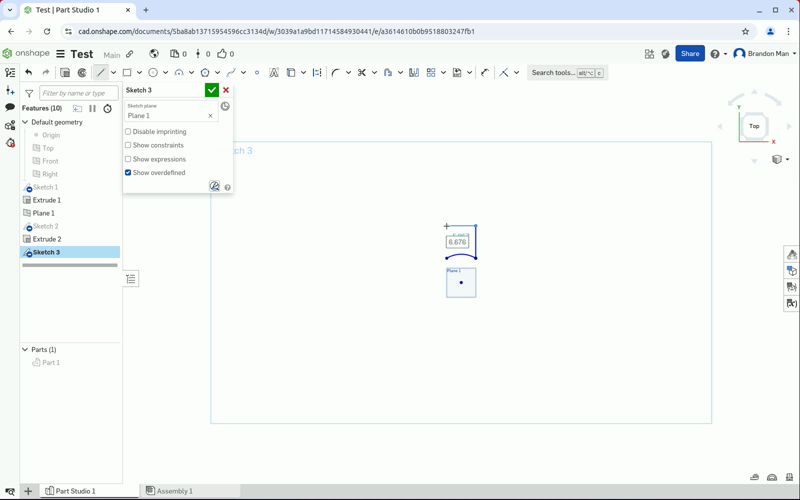
mouse_move(476, 225)
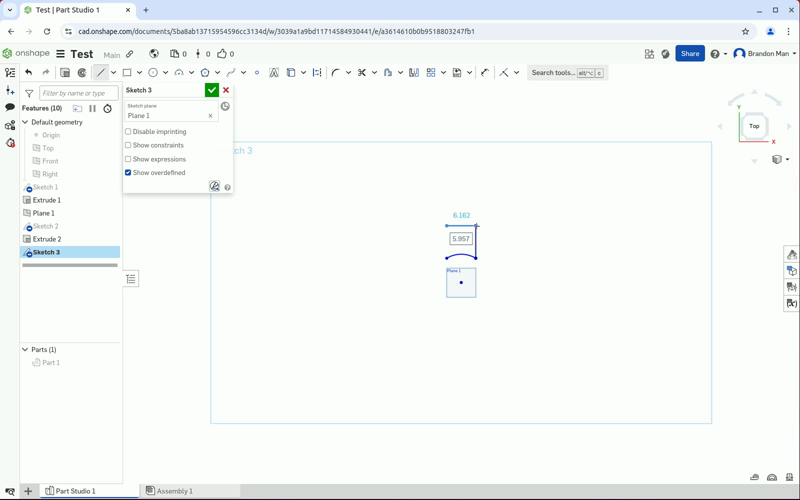
key_down(shift)
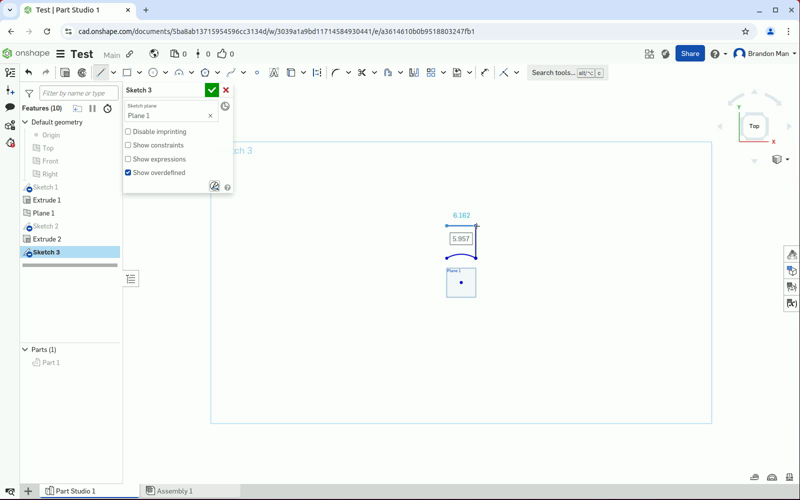
mouse_move(446, 258)
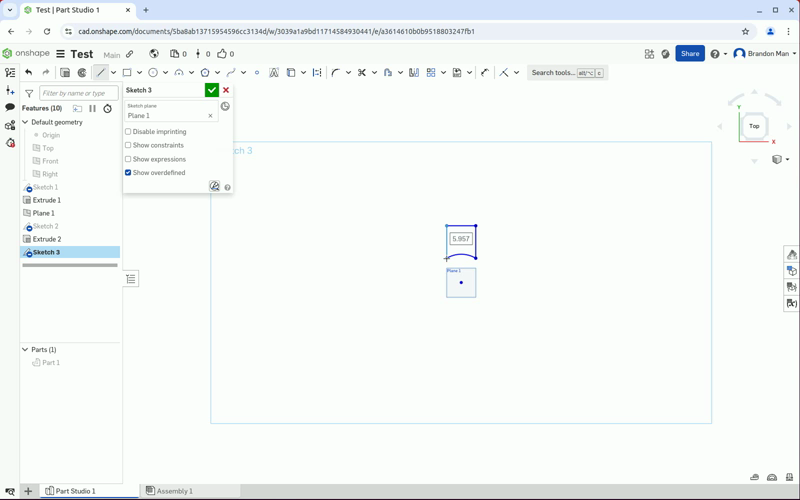
key_up(shift)
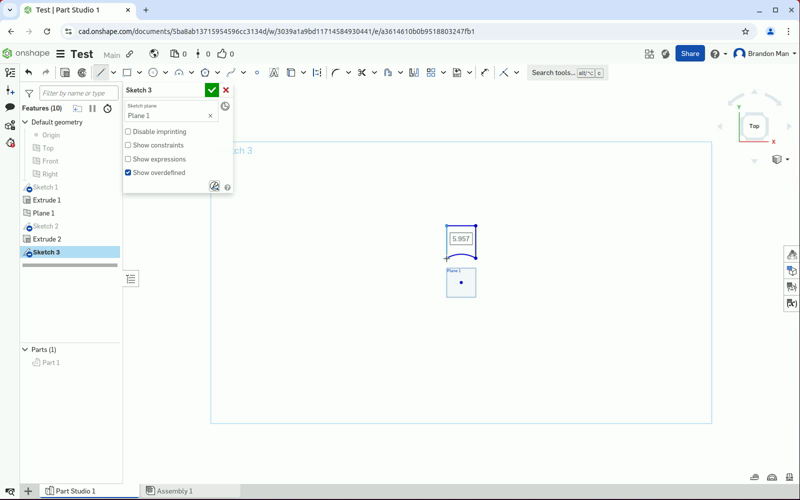
click(446, 258)
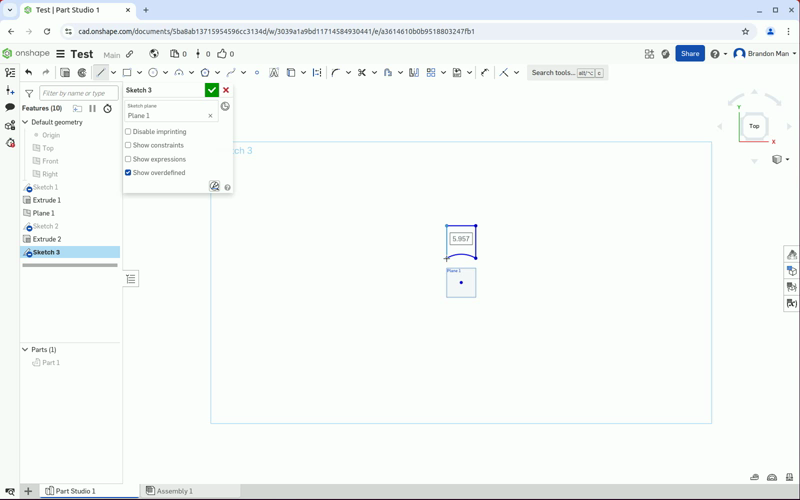
key(esc)
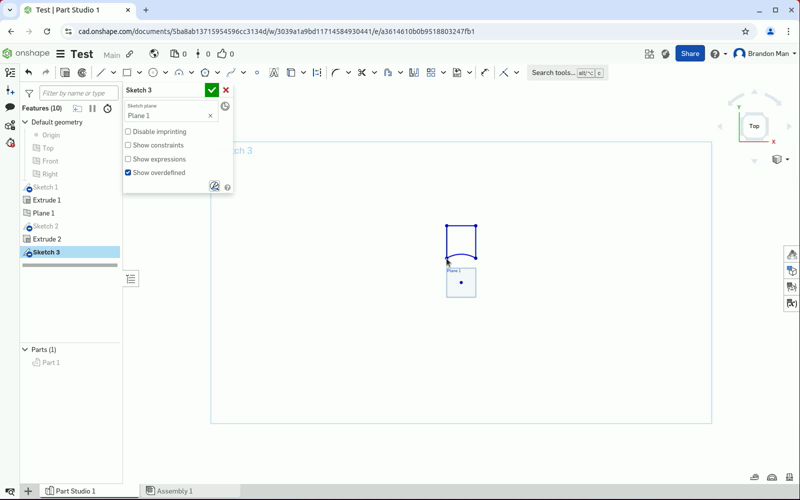
mouse_move(461, 226)
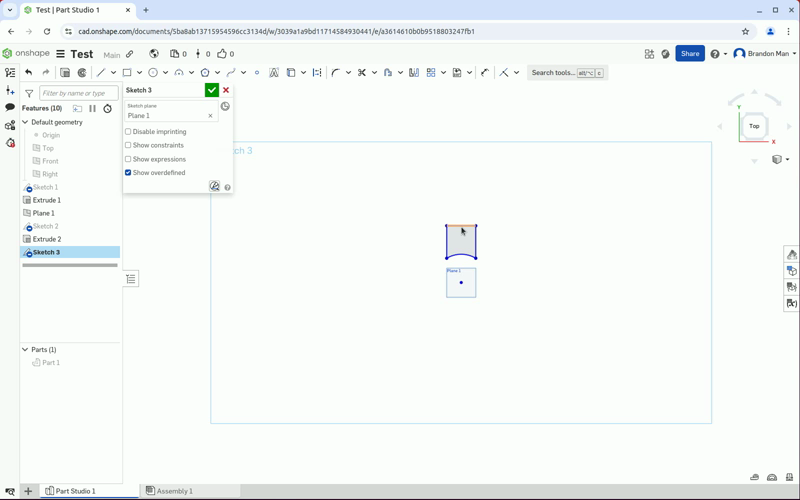
scroll(6)
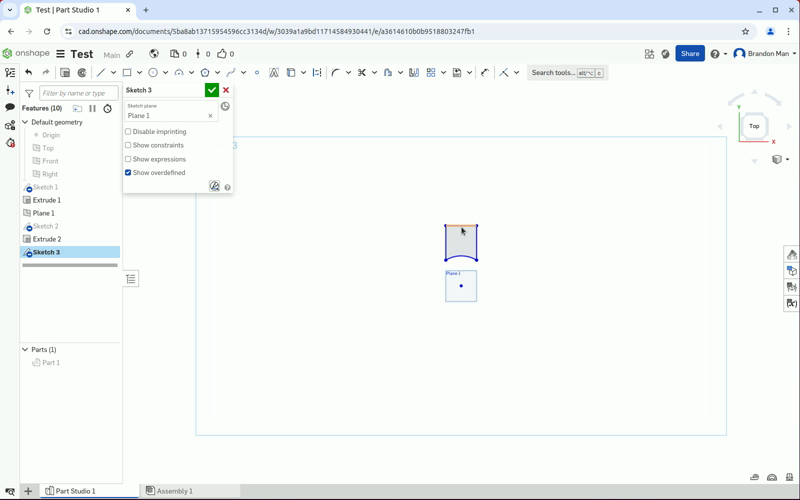
scroll(6)
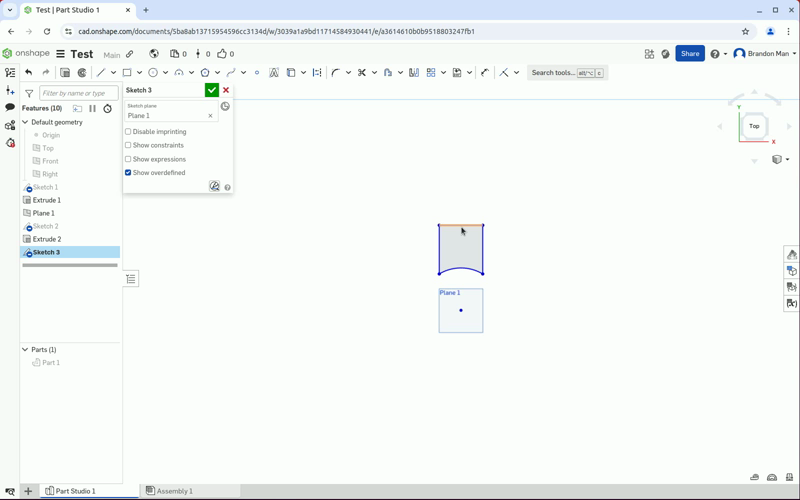
scroll(6)
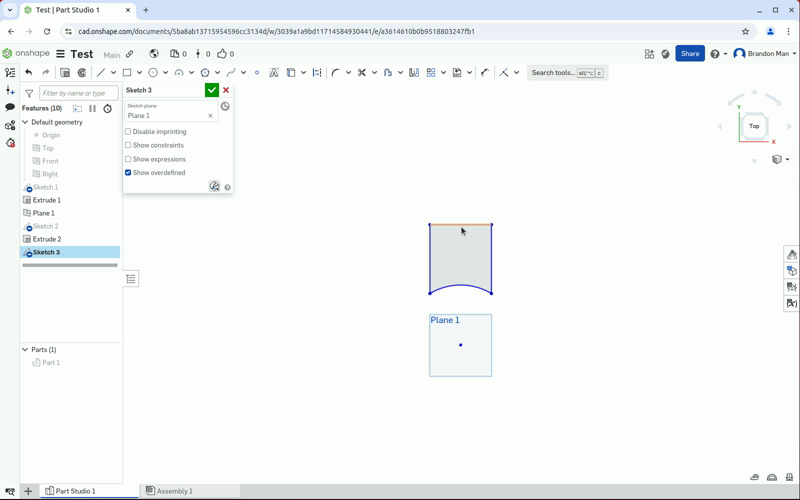
scroll(6)
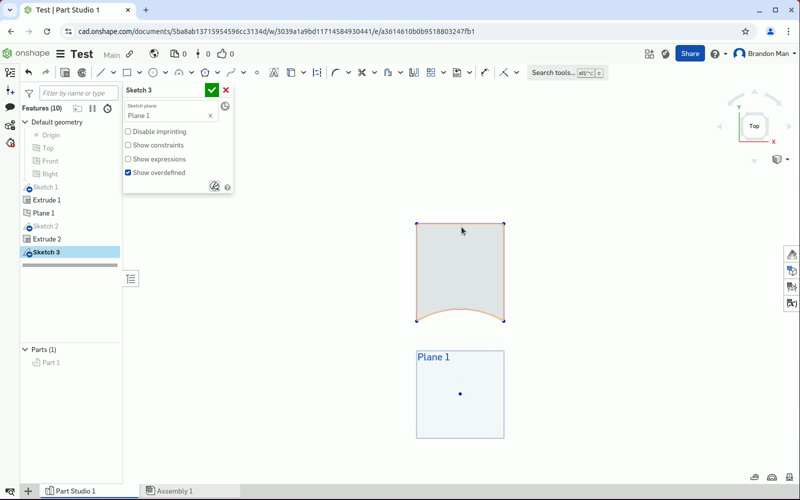
scroll(6)
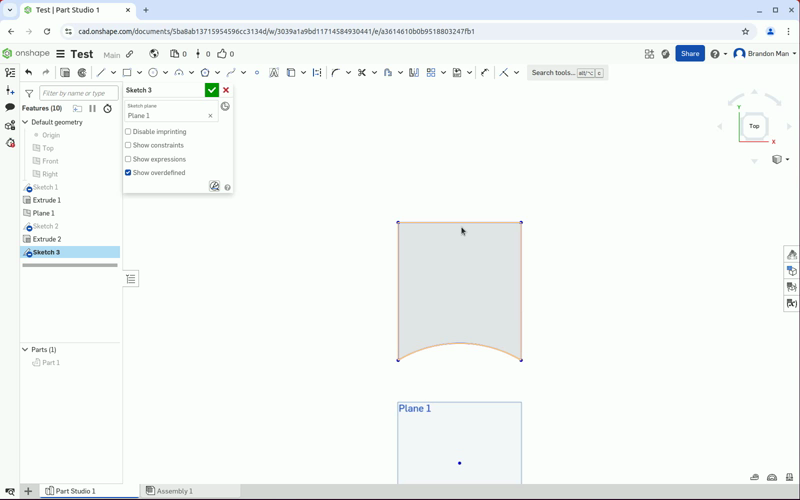
scroll(6)
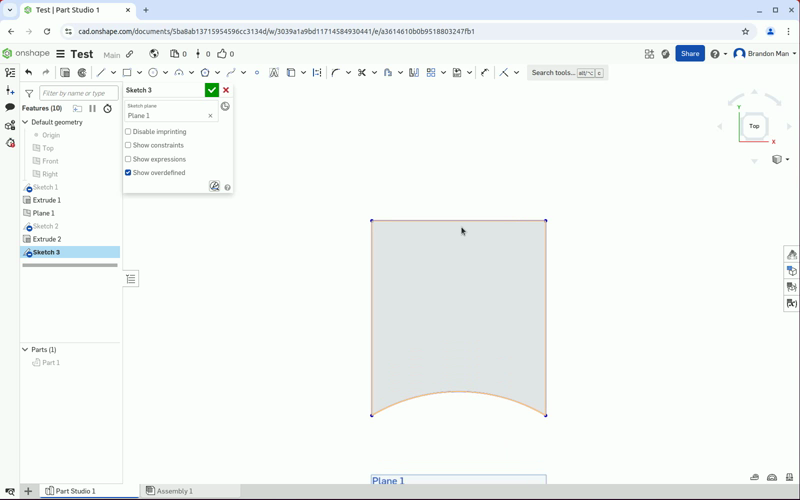
scroll(6)
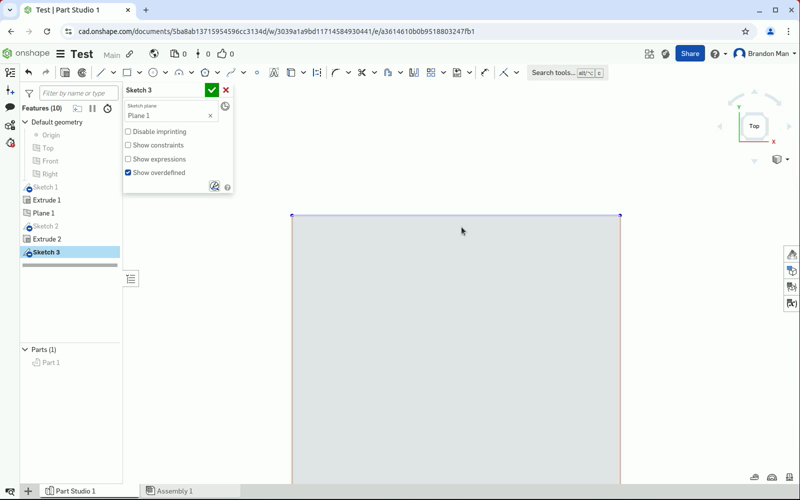
click(461, 226)
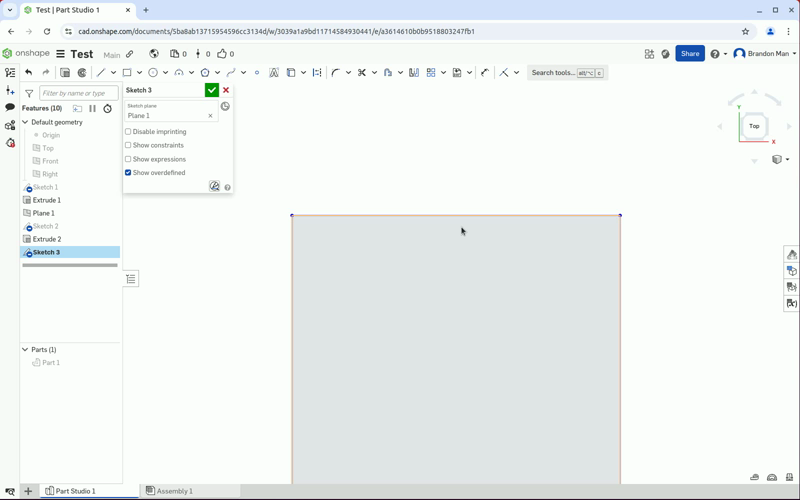
scroll(-6)
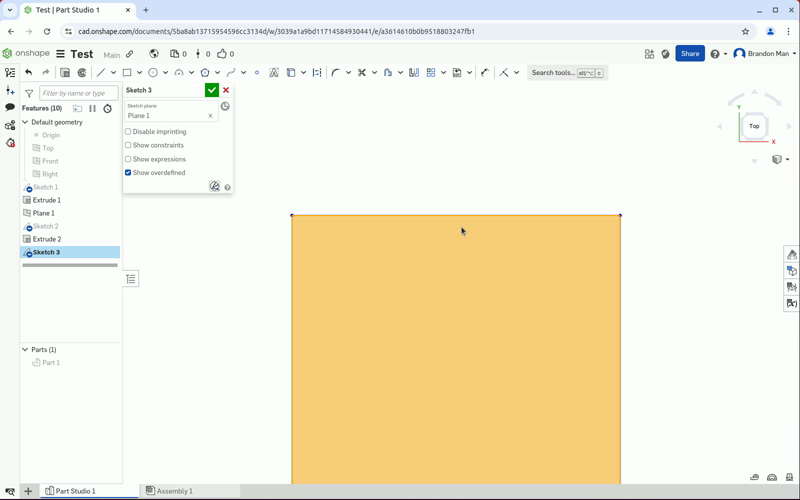
scroll(-6)
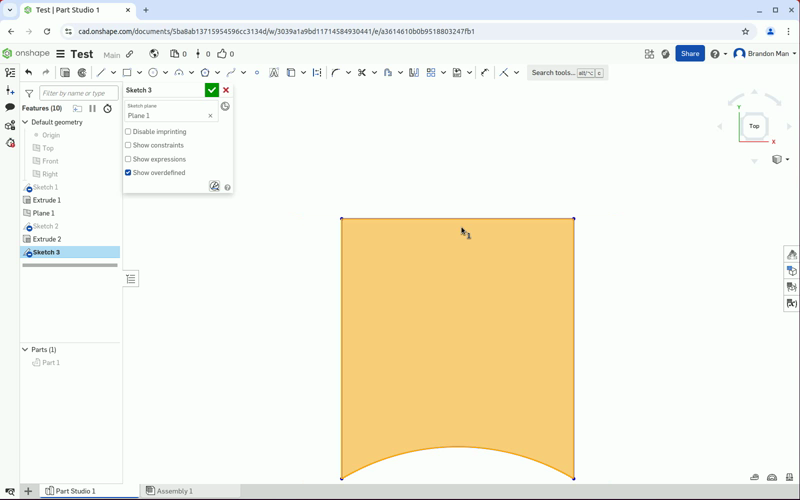
scroll(-6)
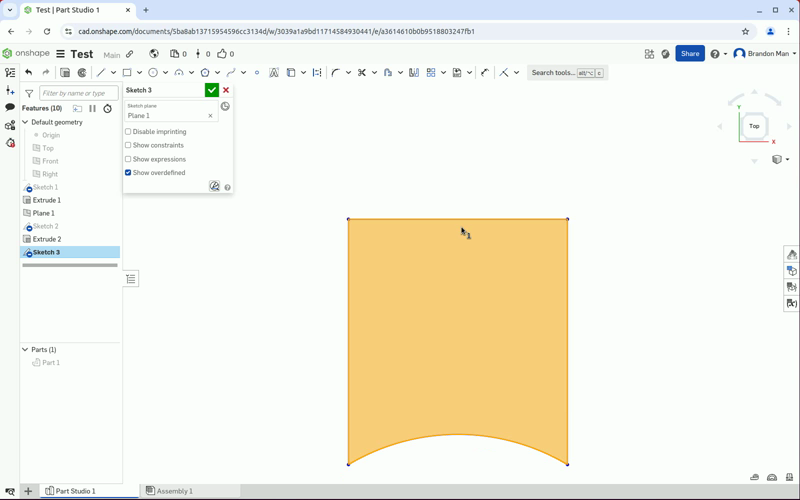
scroll(-6)
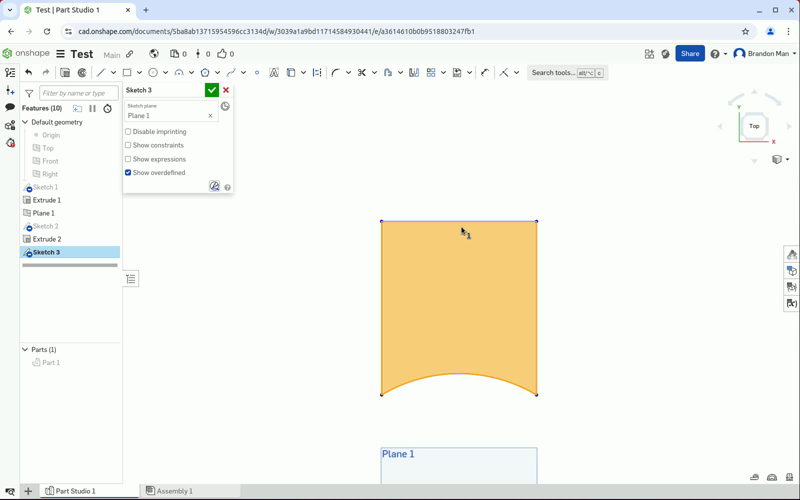
scroll(-6)
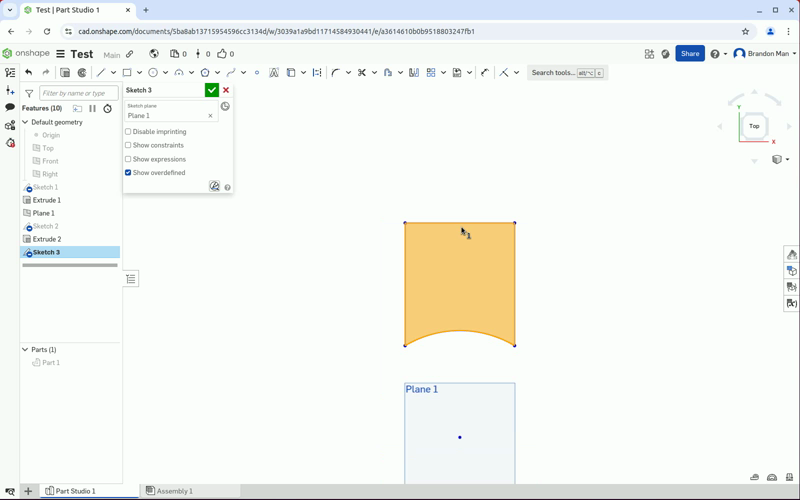
scroll(-6)
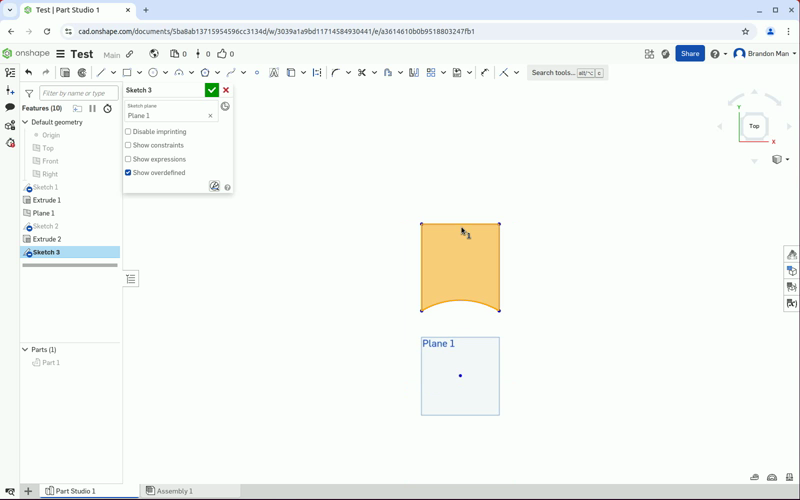
scroll(-6)
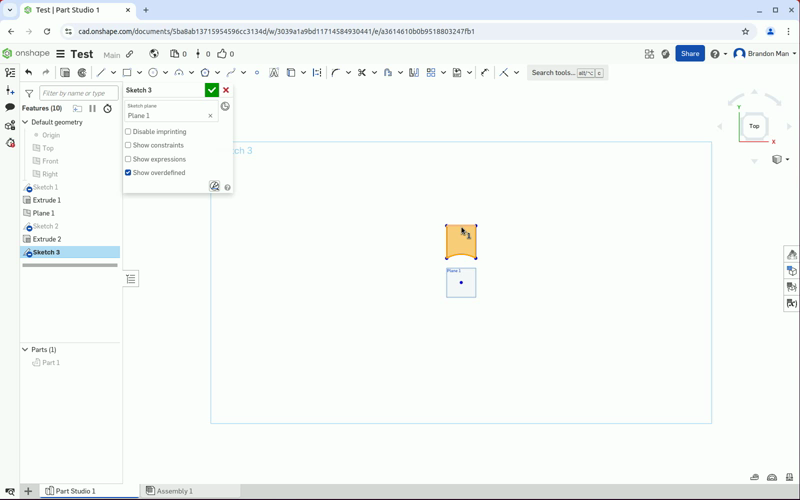
mouse_move(73, 352)
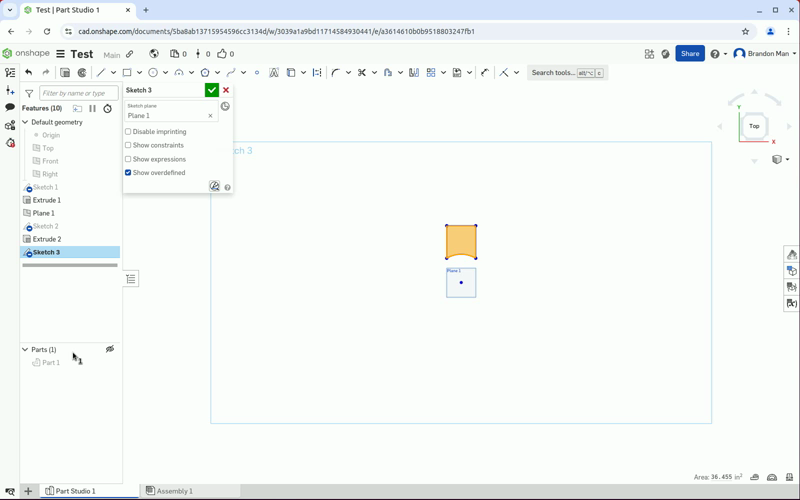
key(shift+y)
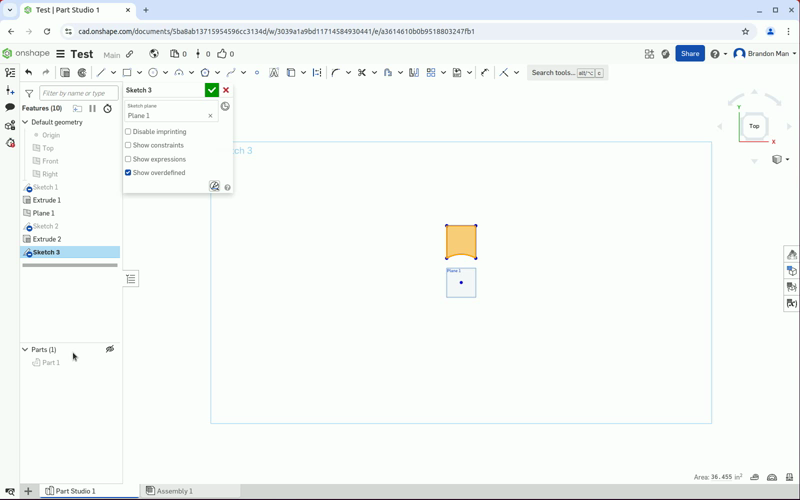
key(shift+e)
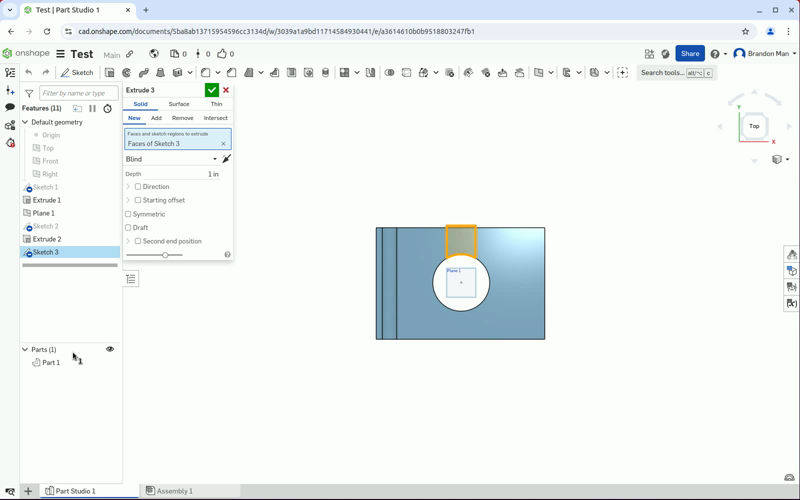
mouse_move(143, 106)
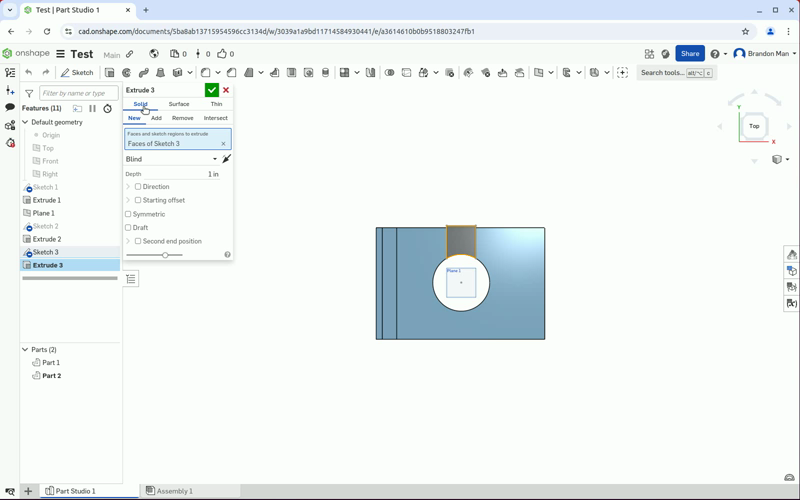
click(143, 106)
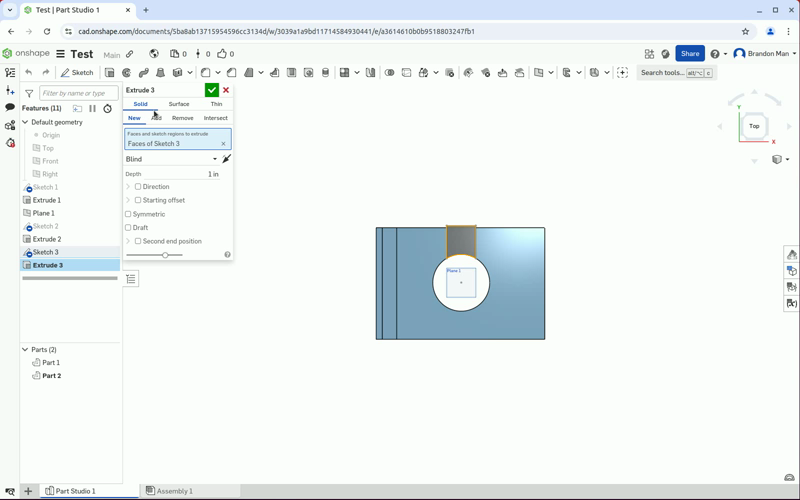
mouse_move(186, 120)
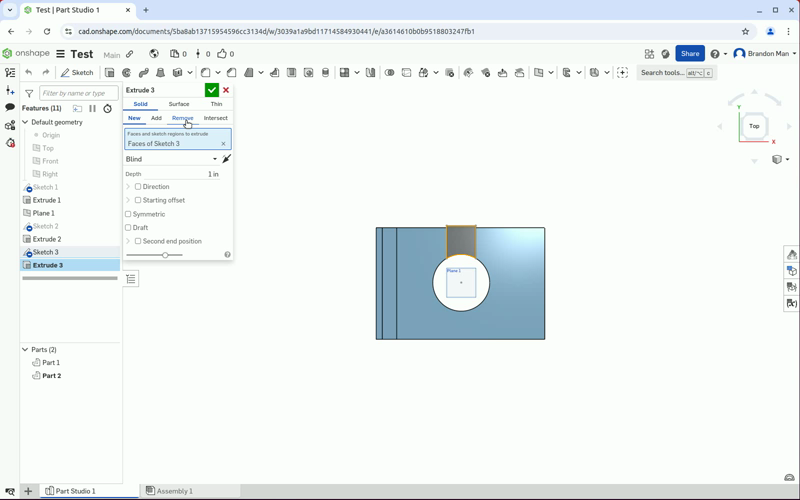
click(186, 120)
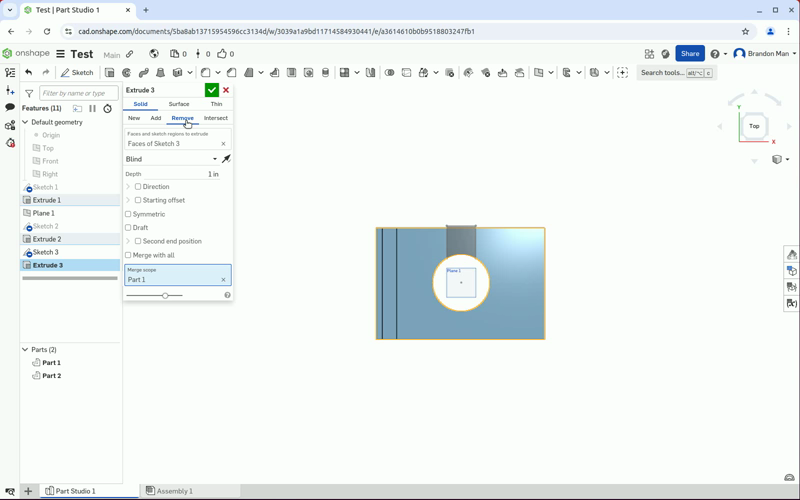
key(tab, 4)
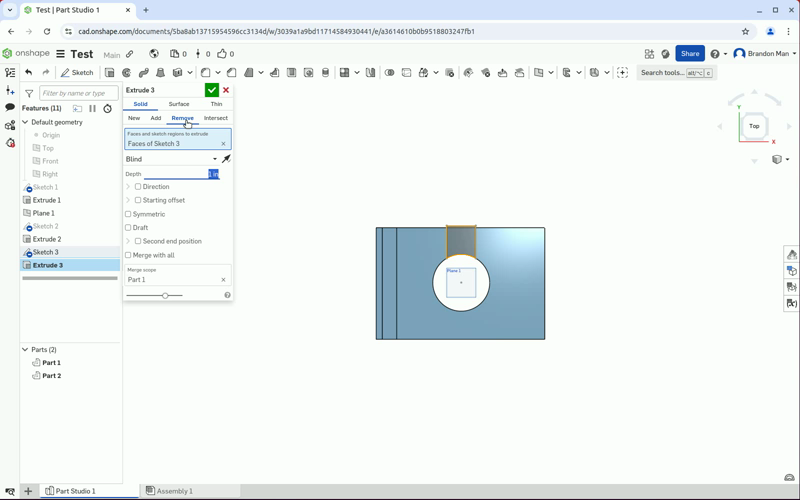
text(1.204)
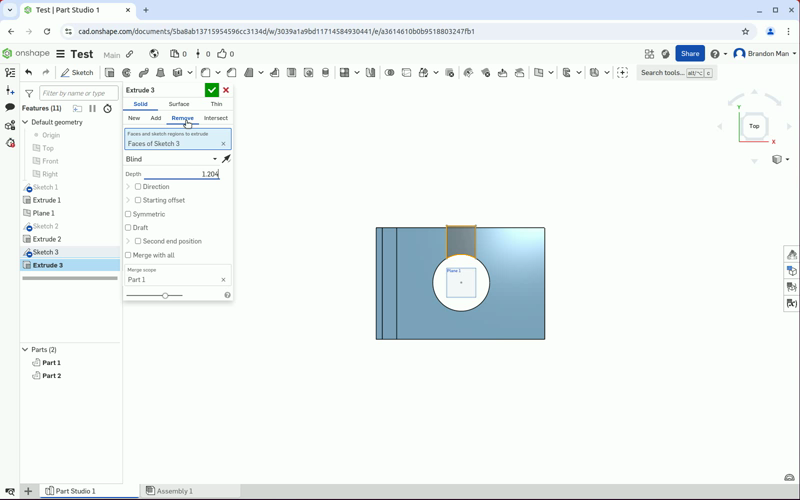
key(tab, 6)
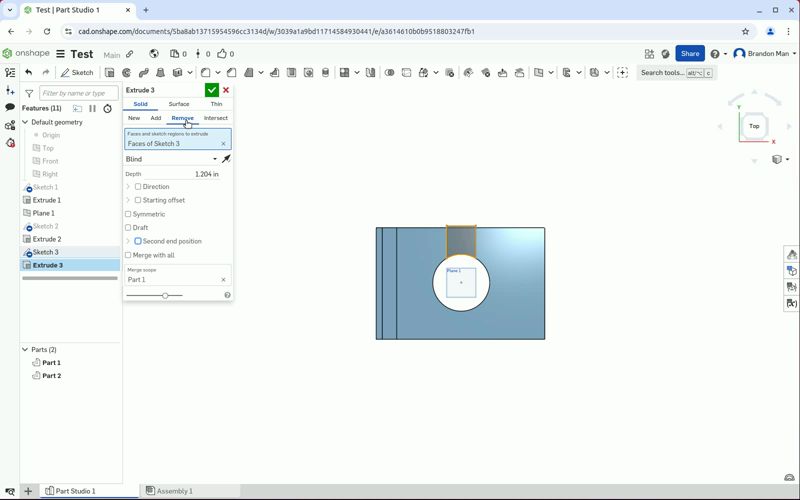
key(space)
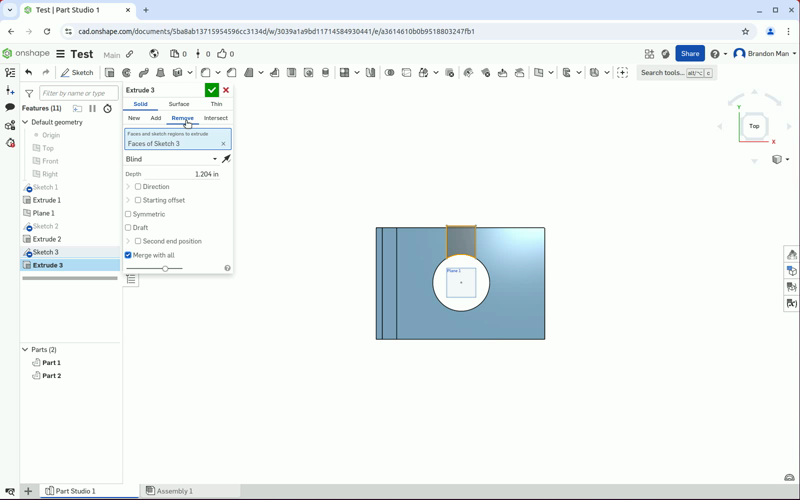
key(enter)
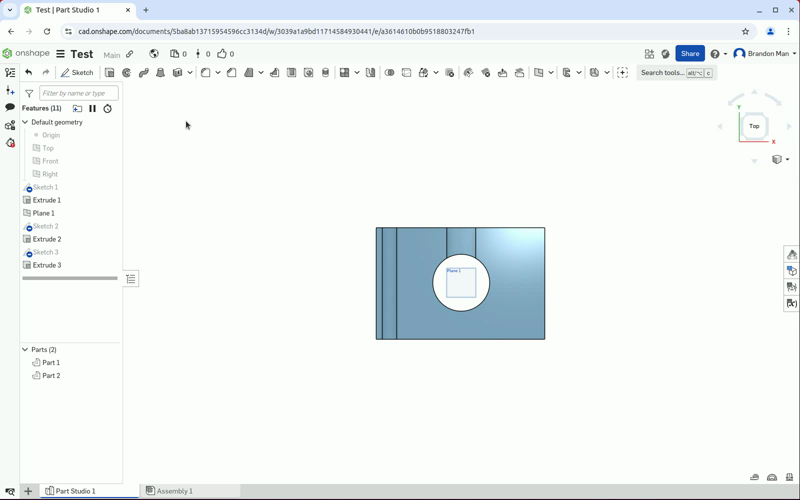
key(shift+h)
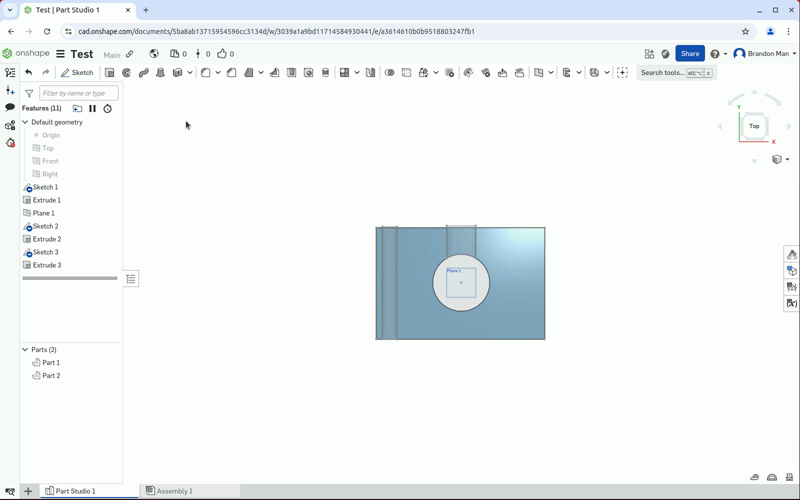
key(shift+h)
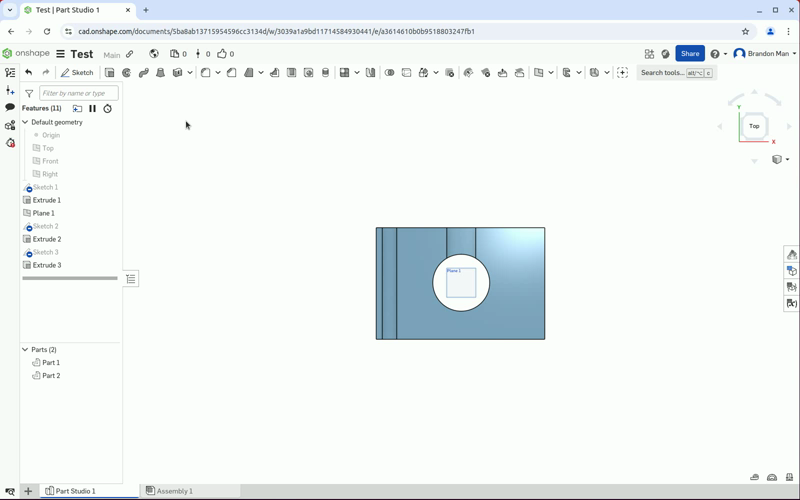
mouse_move(73, 189)
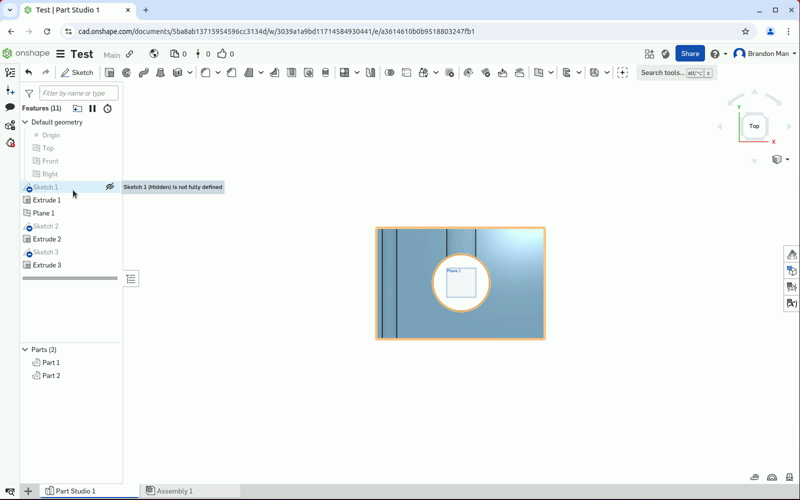
click(73, 189)
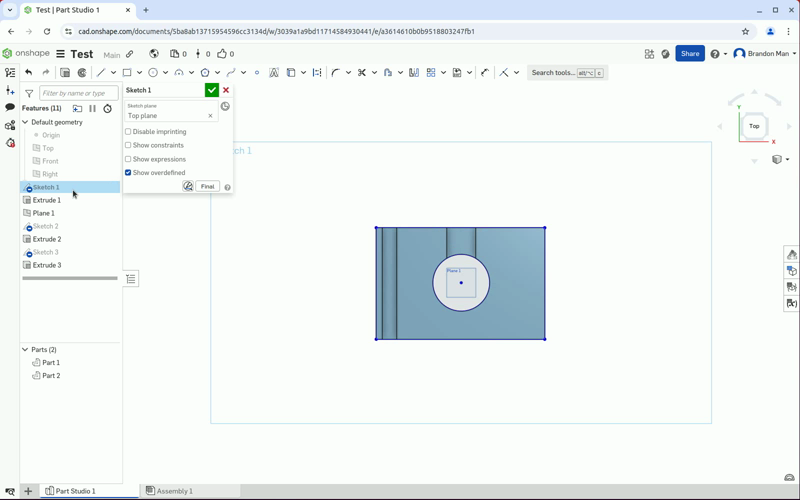
mouse_move(229, 92)
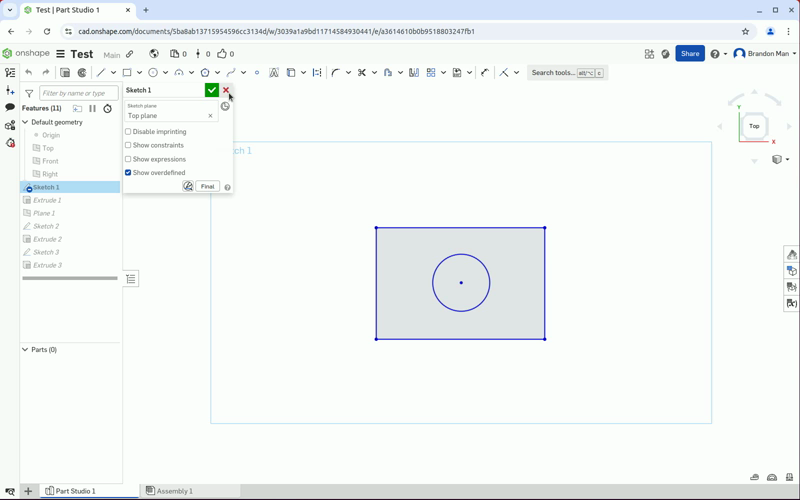
click(229, 92)
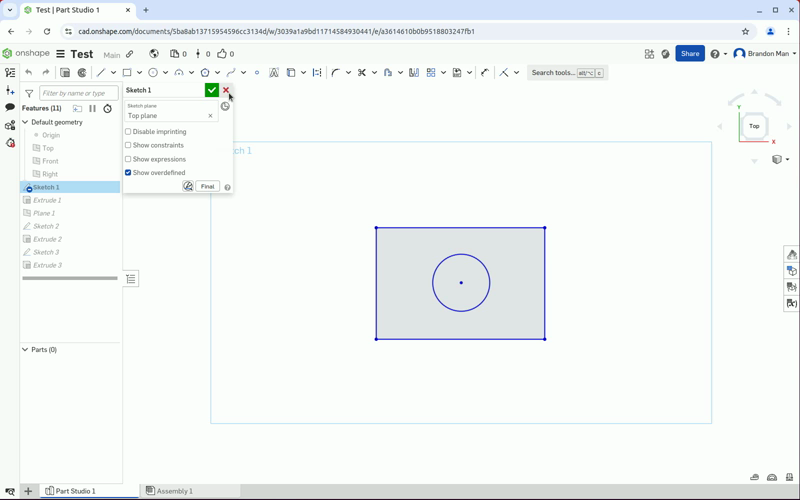
key(shift+s)
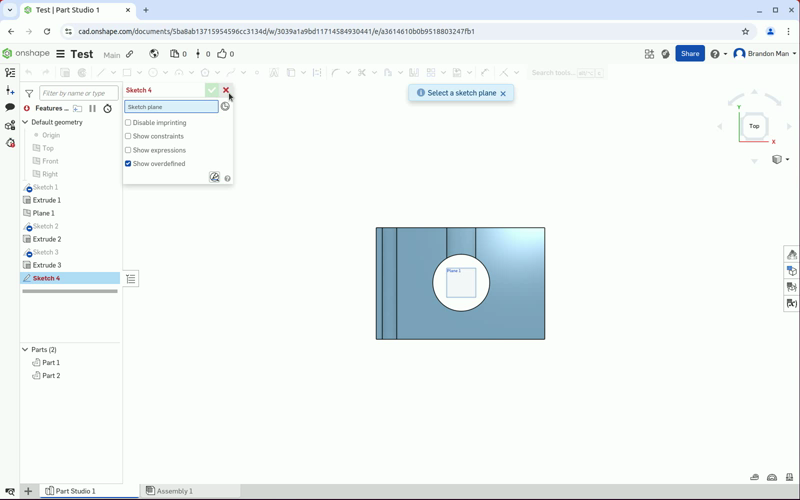
mouse_move(73, 215)
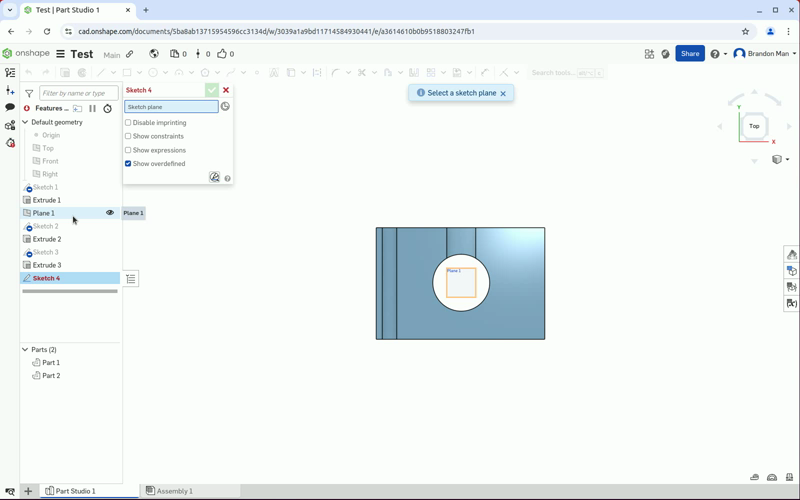
click(73, 215)
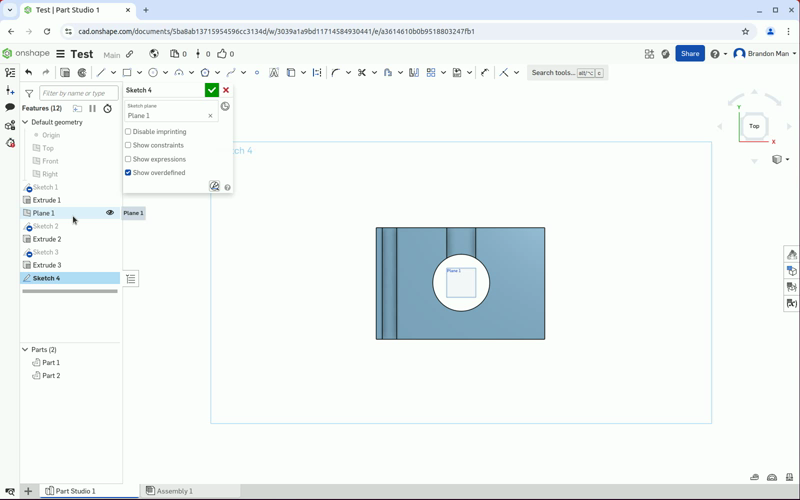
mouse_move(73, 352)
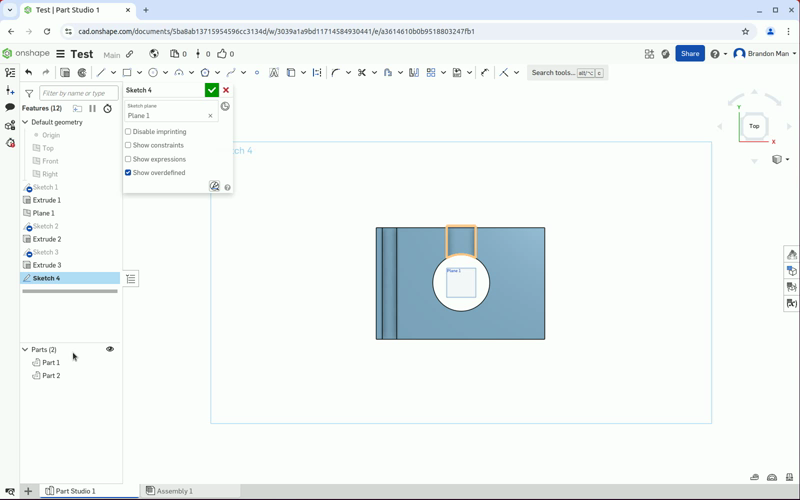
key(y)
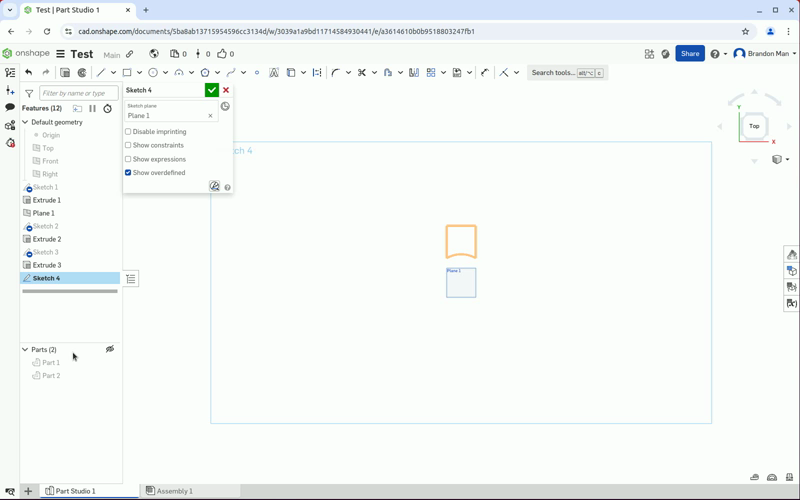
key(l)
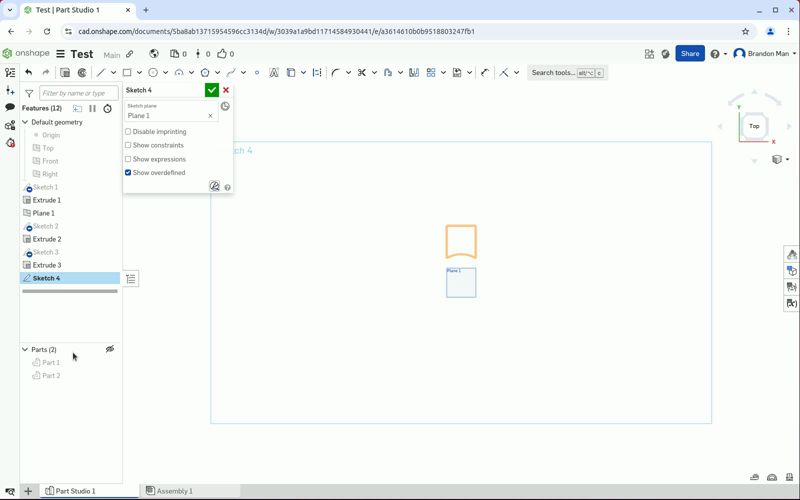
key_down(shift)
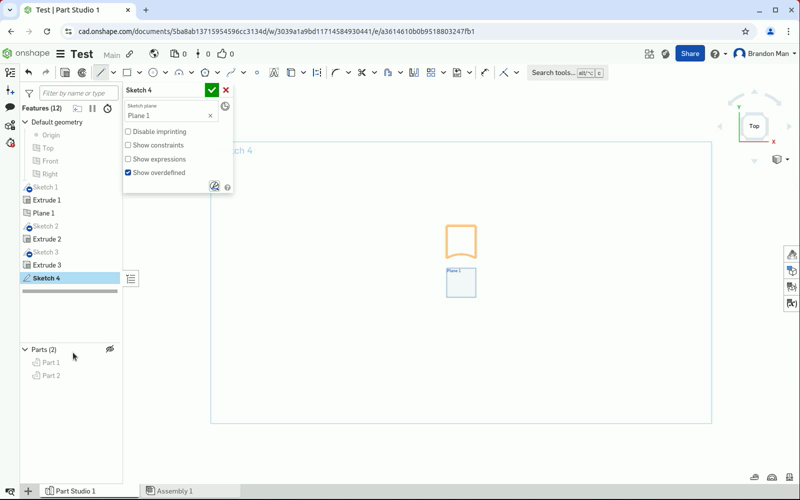
mouse_move(446, 339)
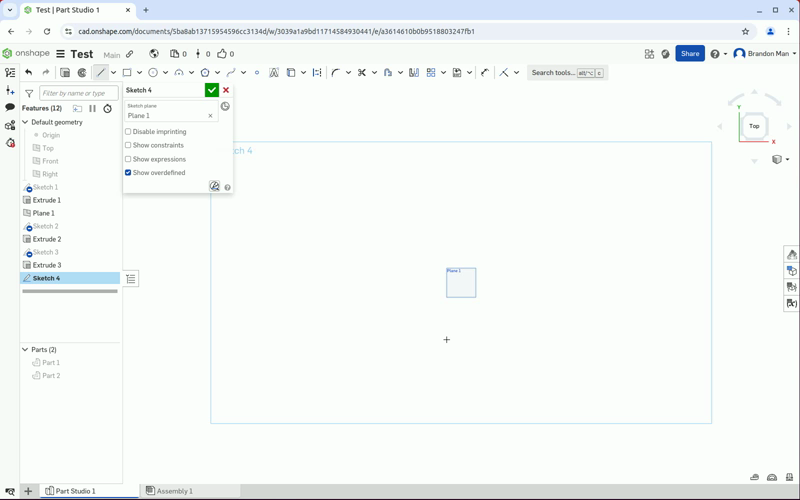
click(446, 339)
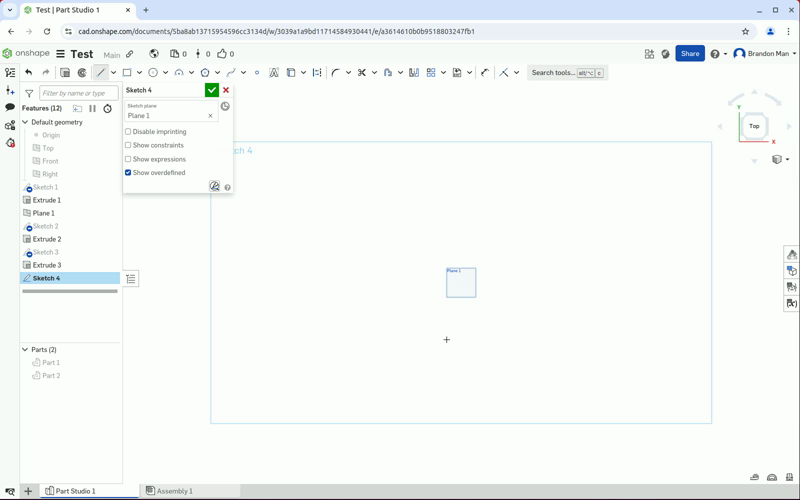
key_up(shift)
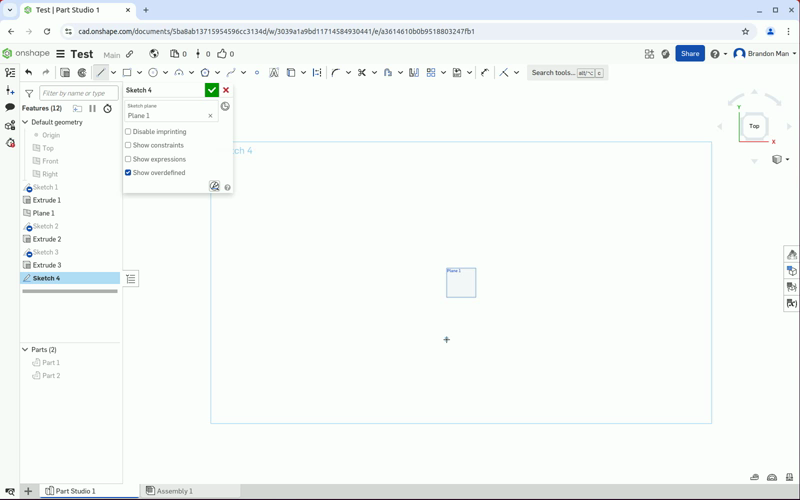
key_down(shift)
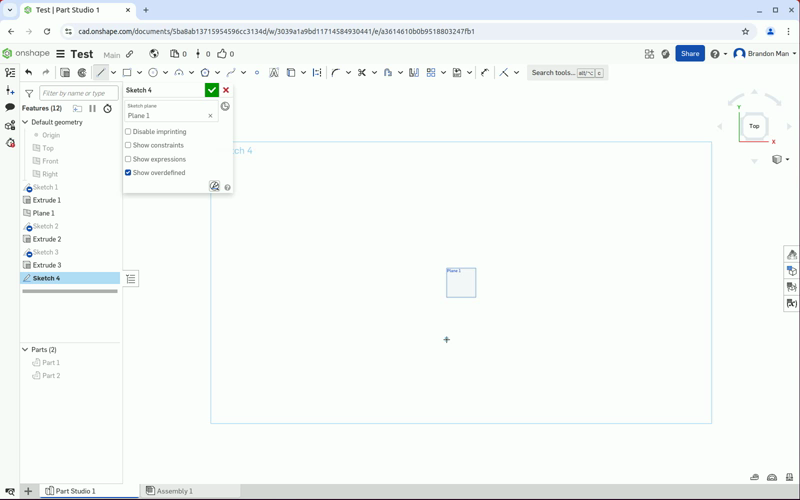
mouse_move(476, 339)
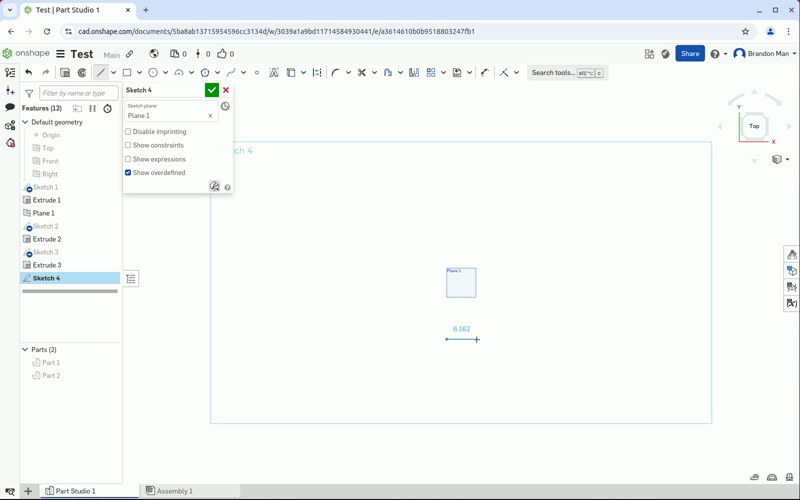
mouse_move(475, 339)
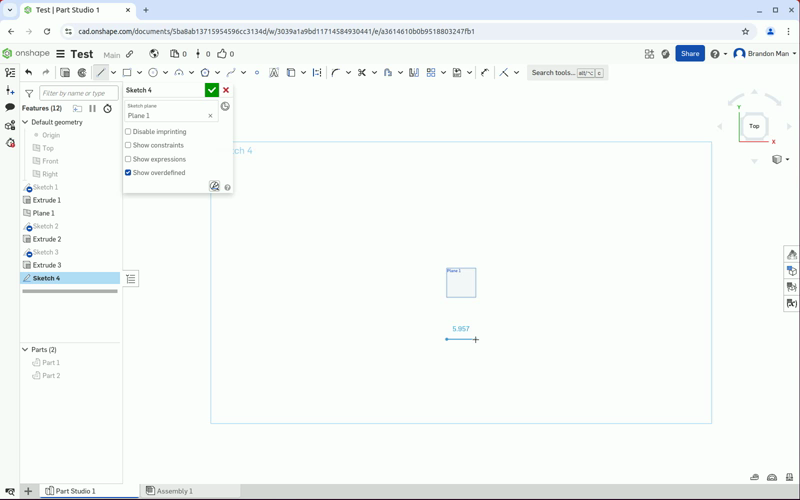
click(475, 339)
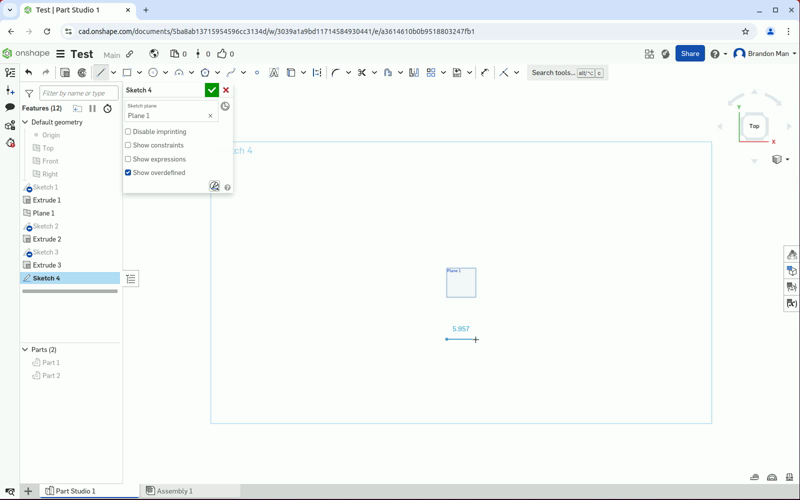
key_up(shift)
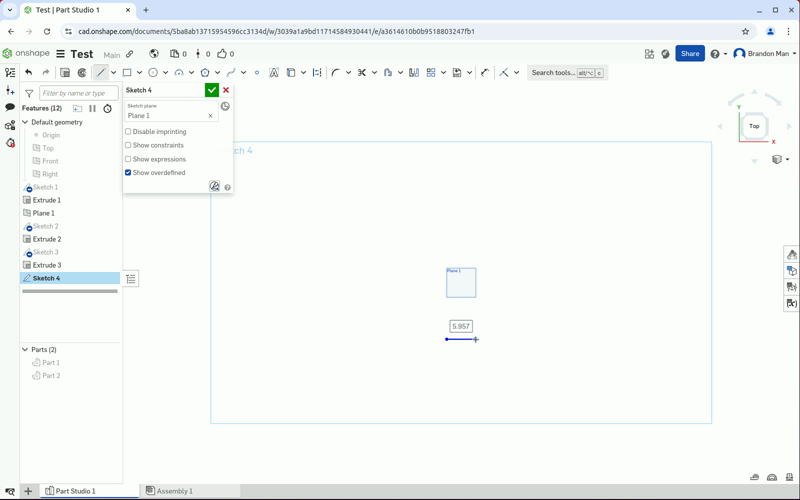
key_down(shift)
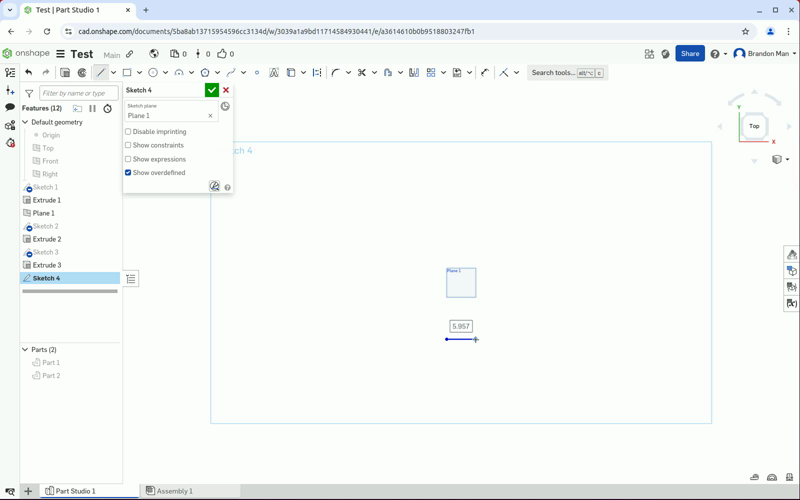
mouse_move(505, 339)
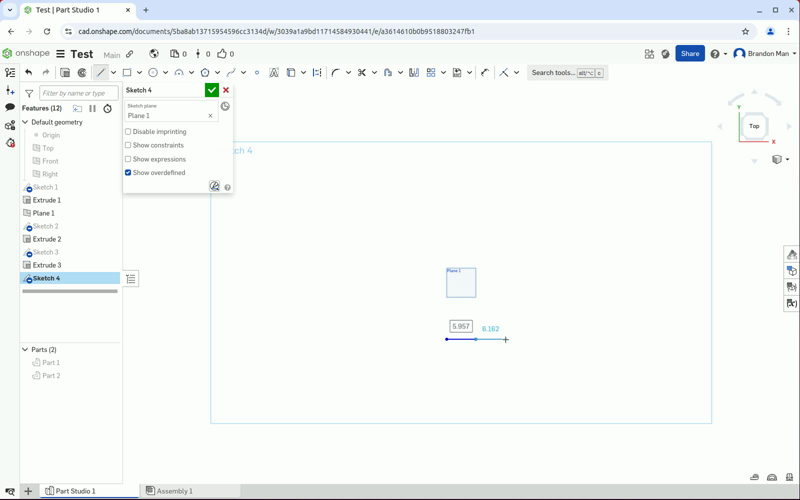
mouse_move(475, 306)
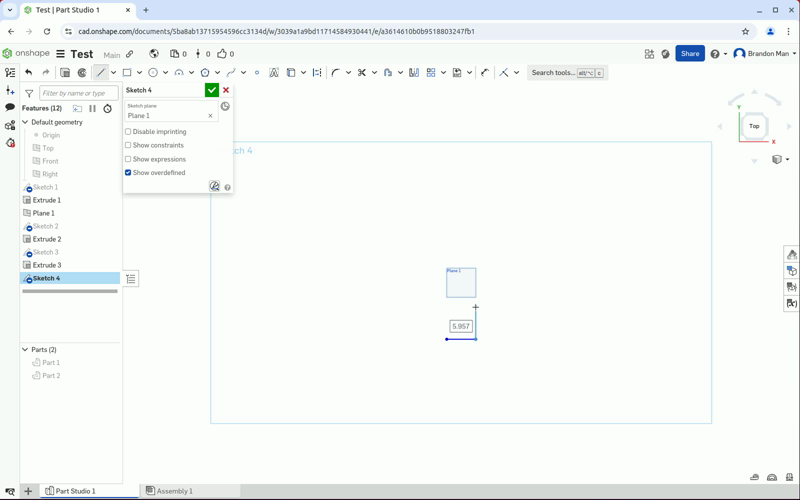
click(475, 306)
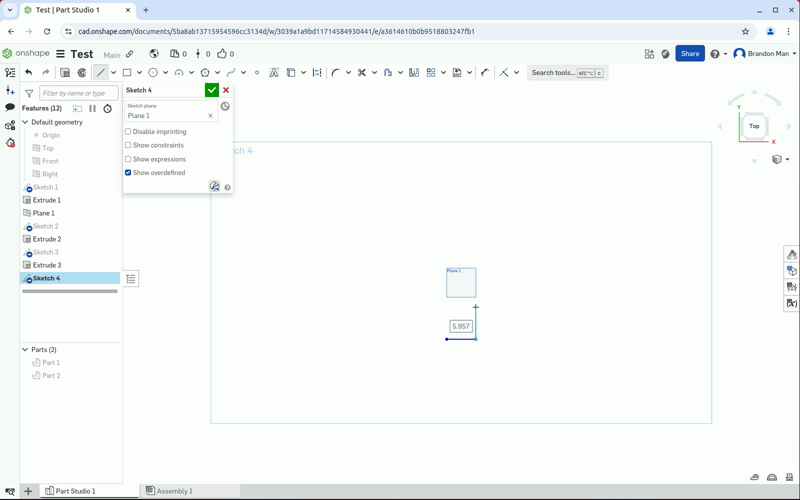
key_up(shift)
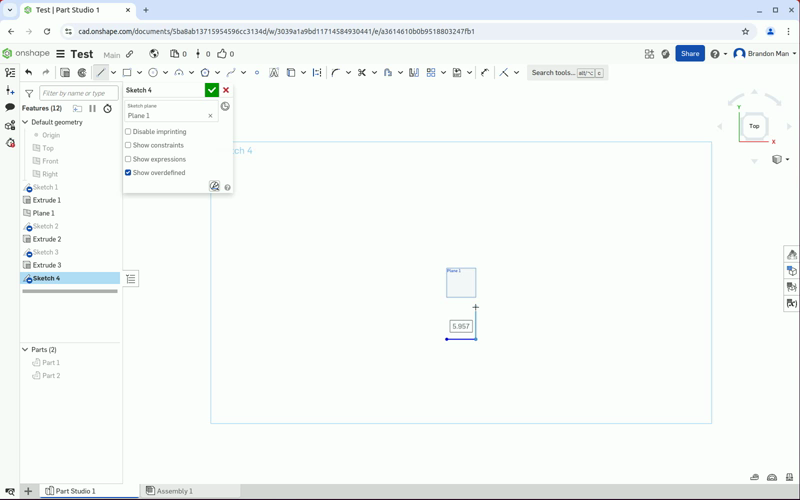
key(esc)
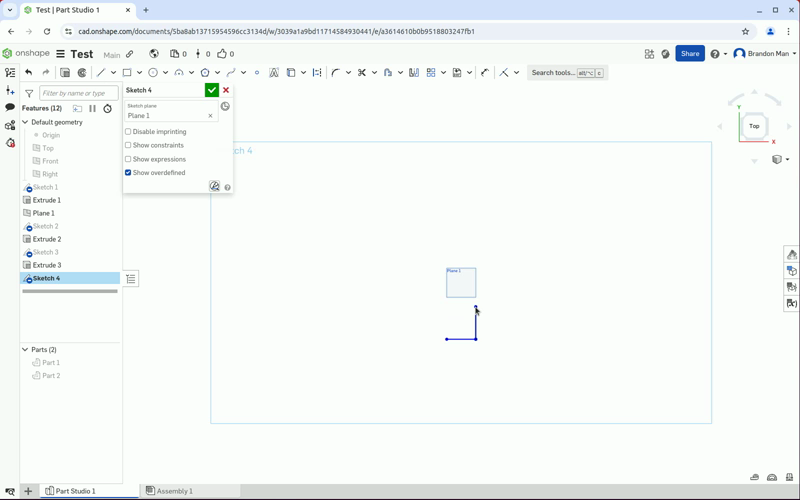
key(a)
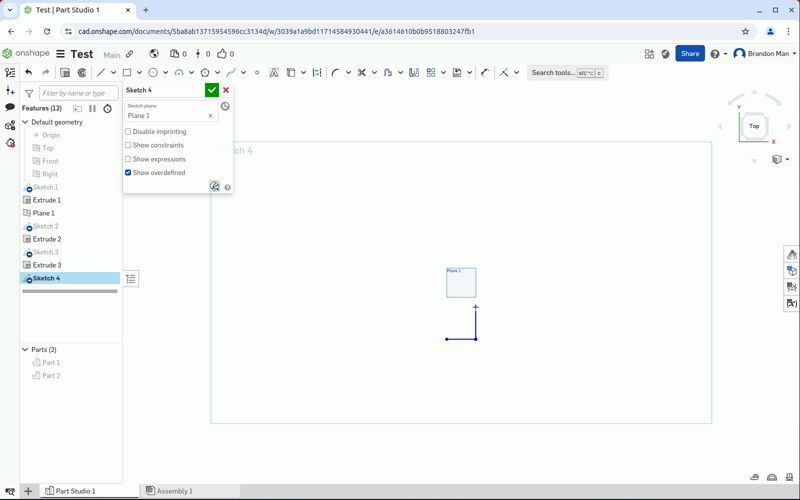
mouse_move(475, 306)
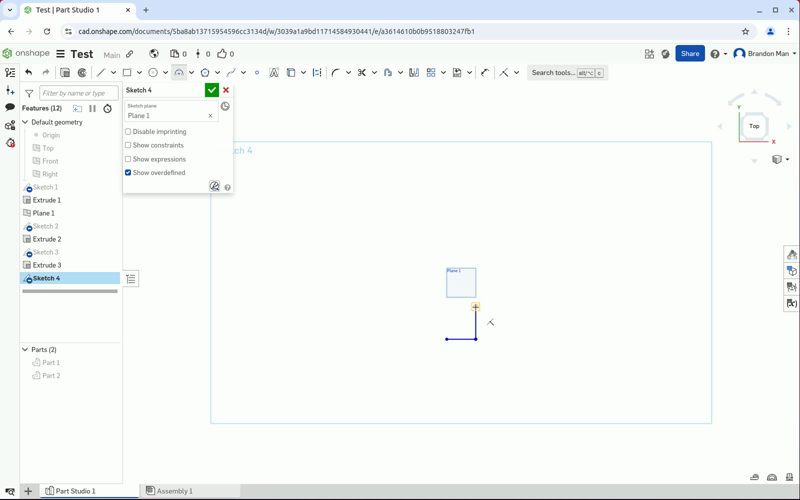
click(475, 306)
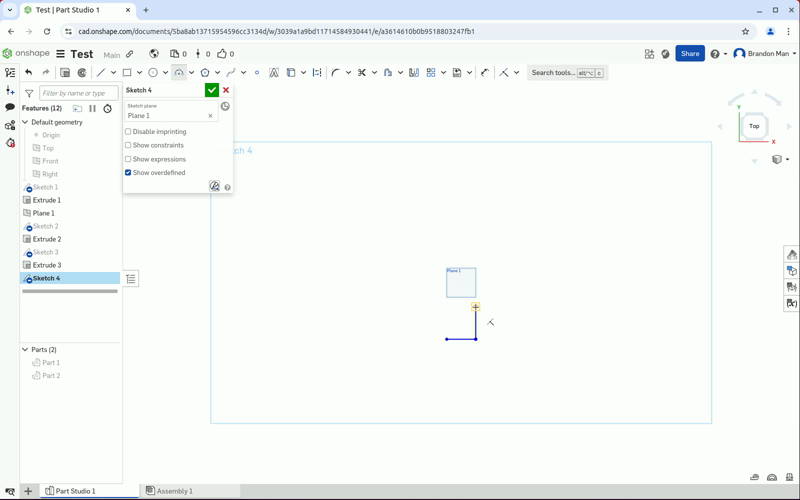
key_down(shift)
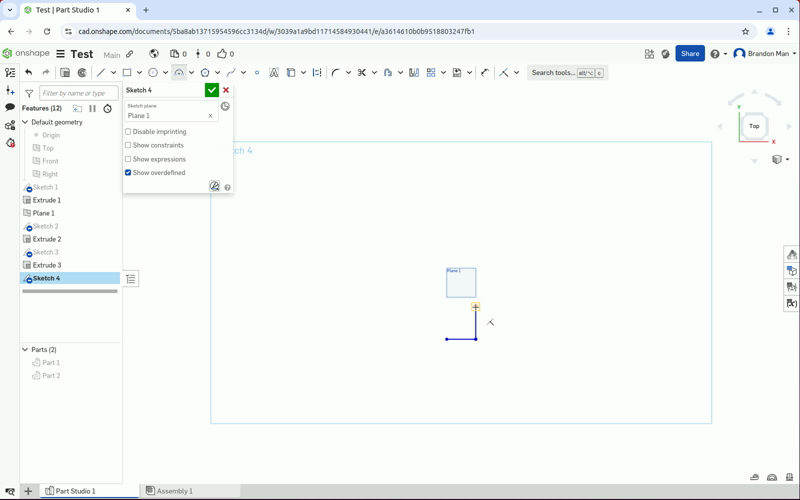
mouse_move(446, 306)
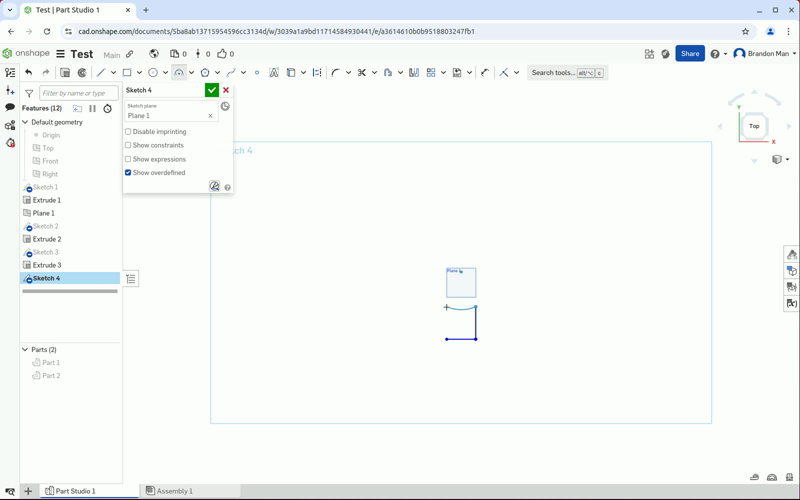
click(446, 306)
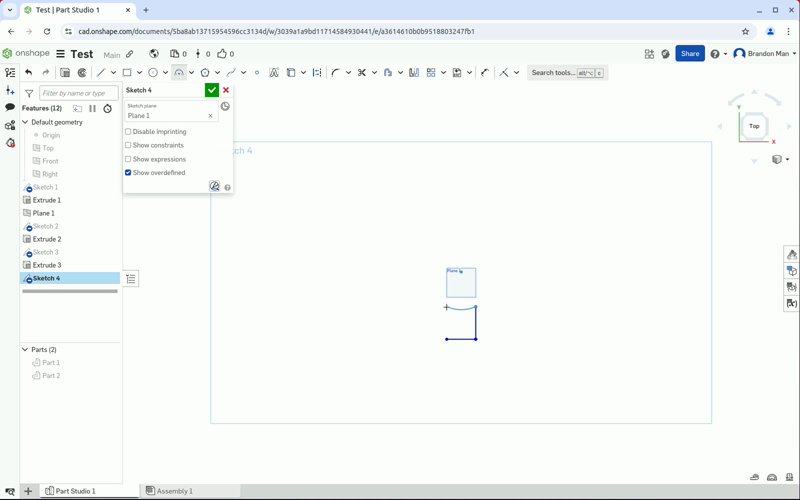
mouse_move(461, 310)
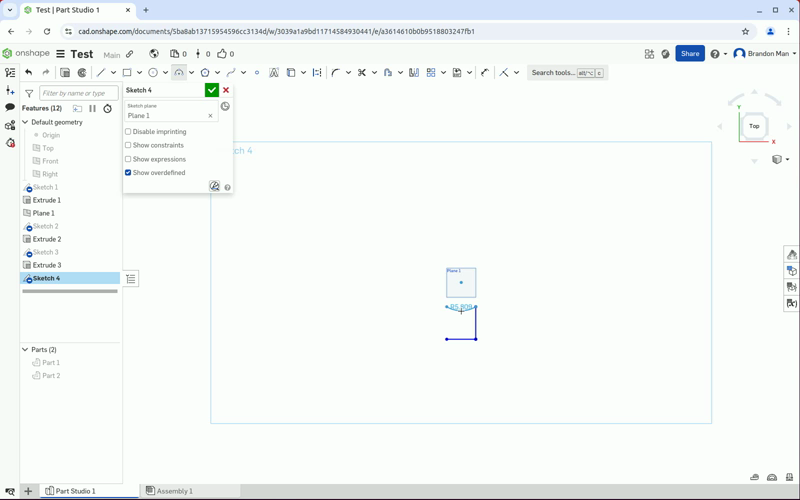
click(461, 310)
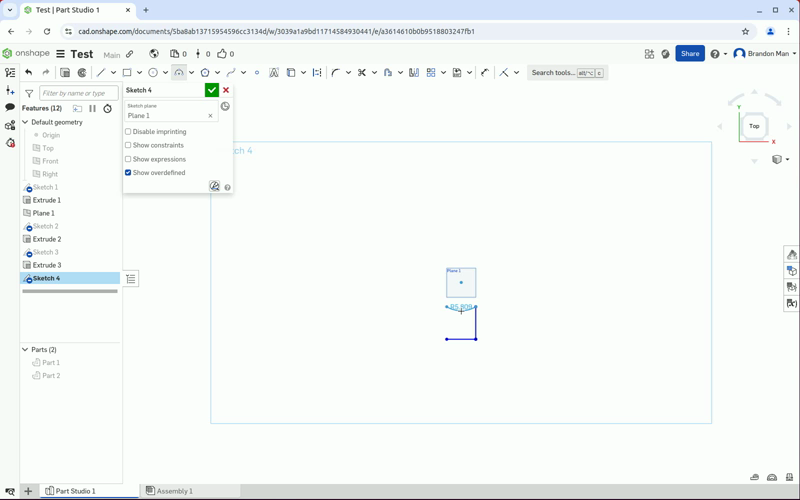
key_up(shift)
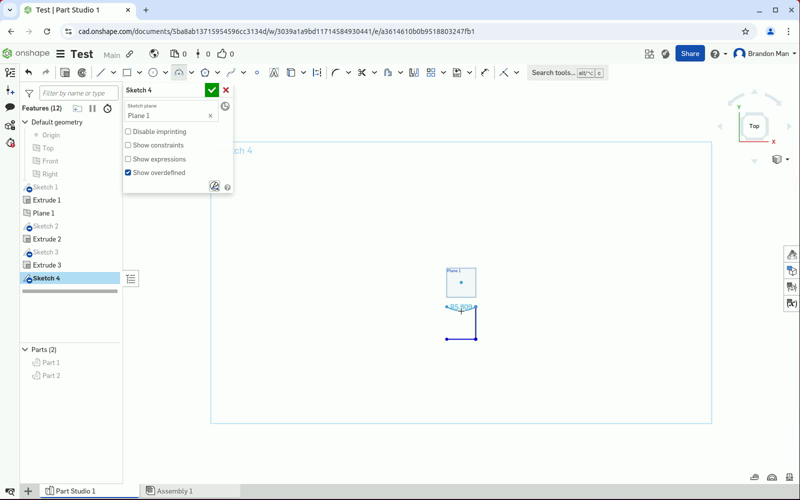
key(esc)
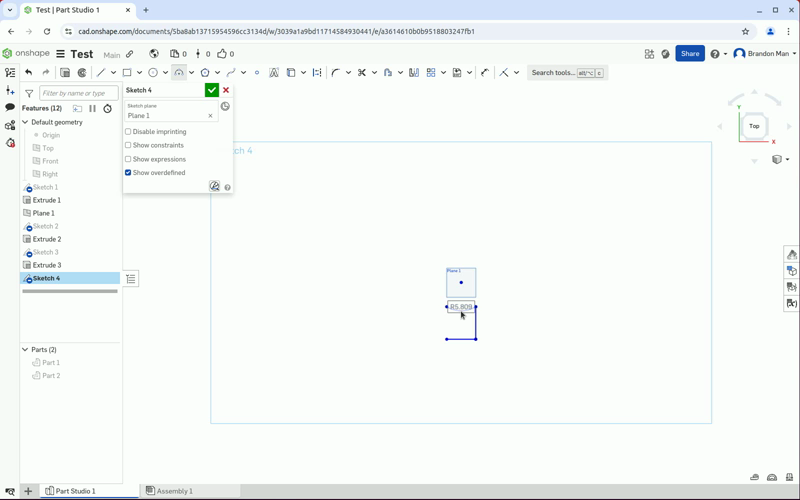
key(l)
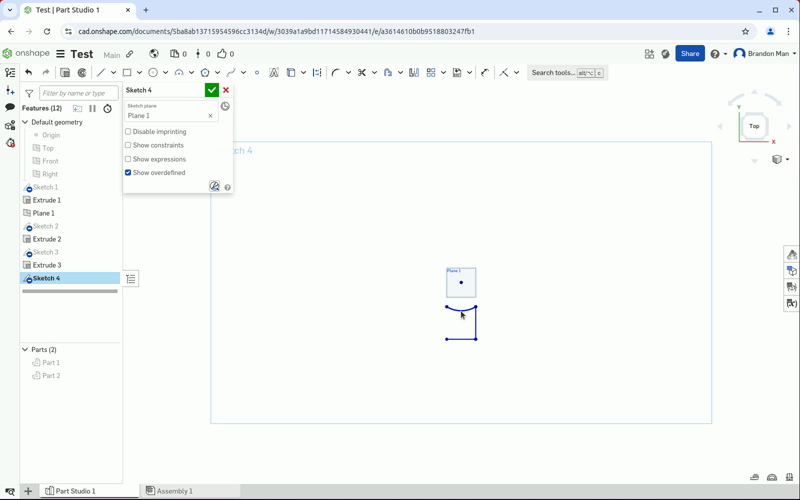
mouse_move(446, 306)
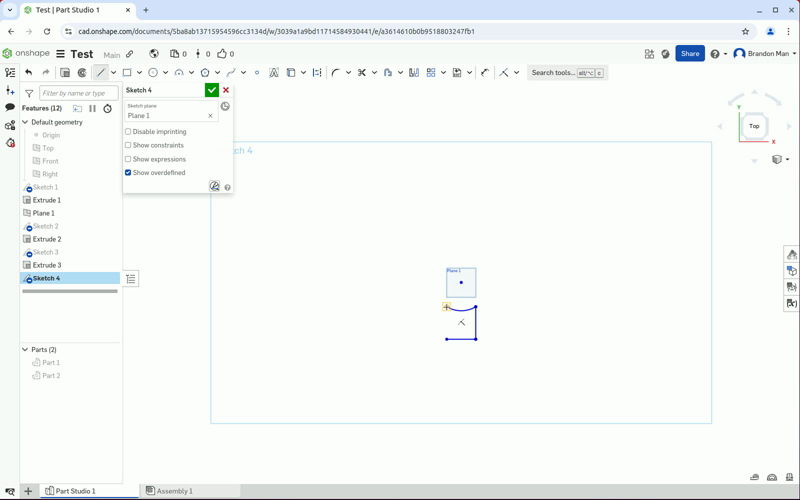
click(446, 306)
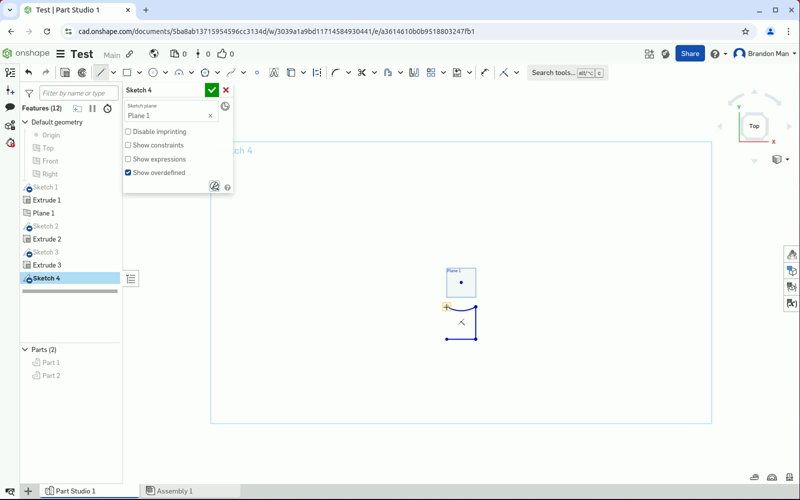
mouse_move(476, 306)
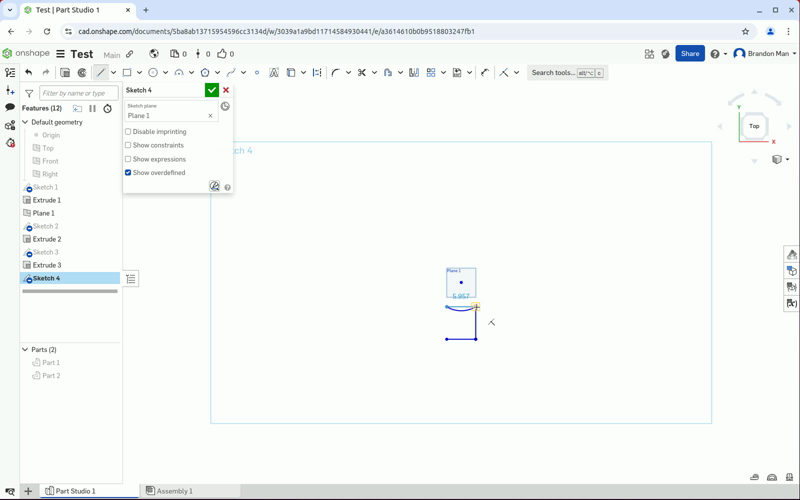
key_down(shift)
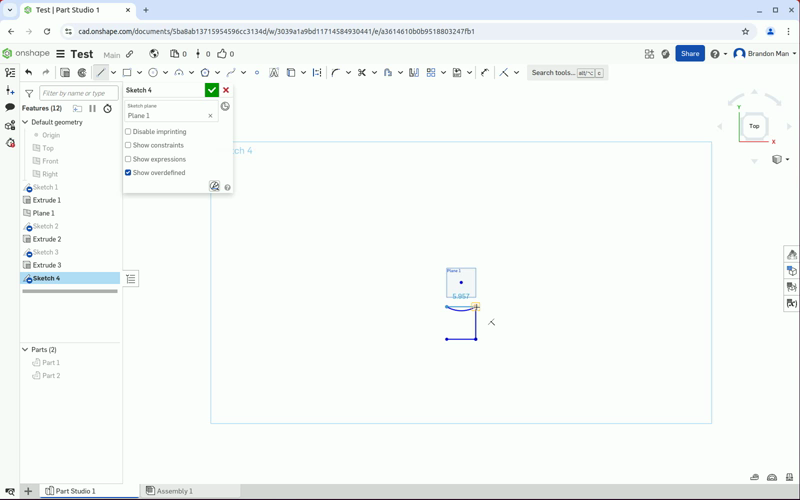
mouse_move(446, 339)
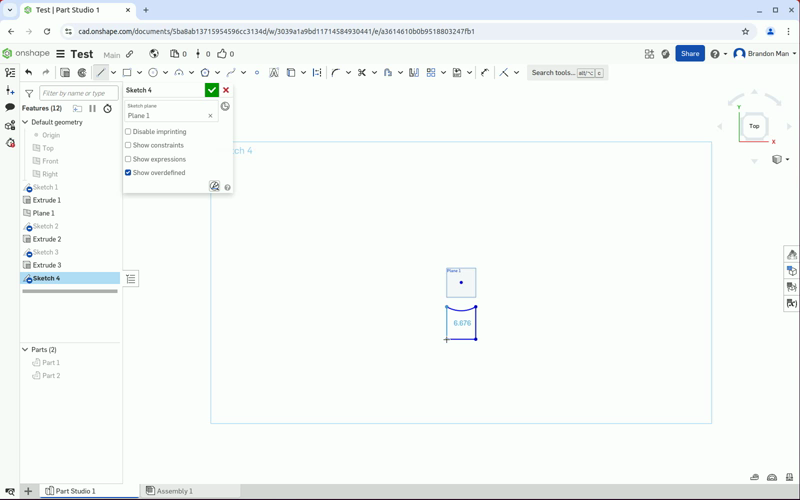
key_up(shift)
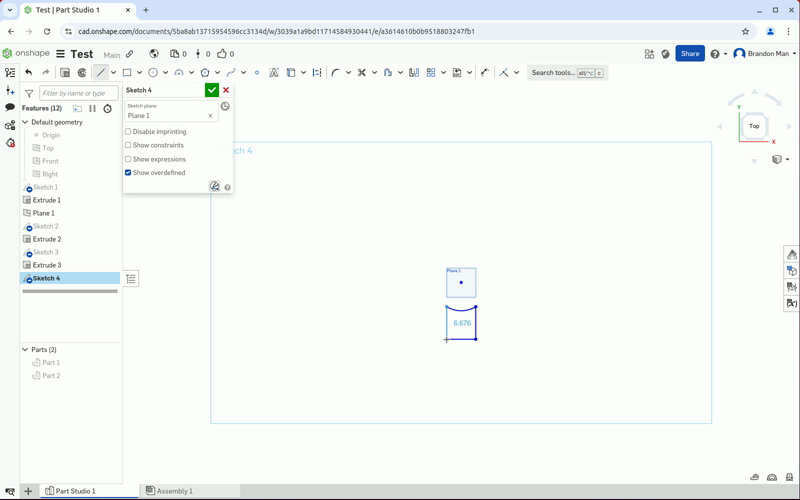
click(446, 339)
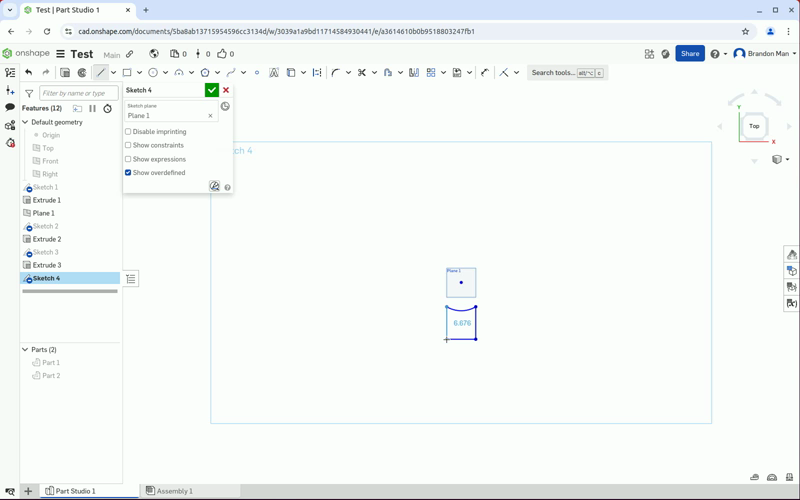
key(esc)
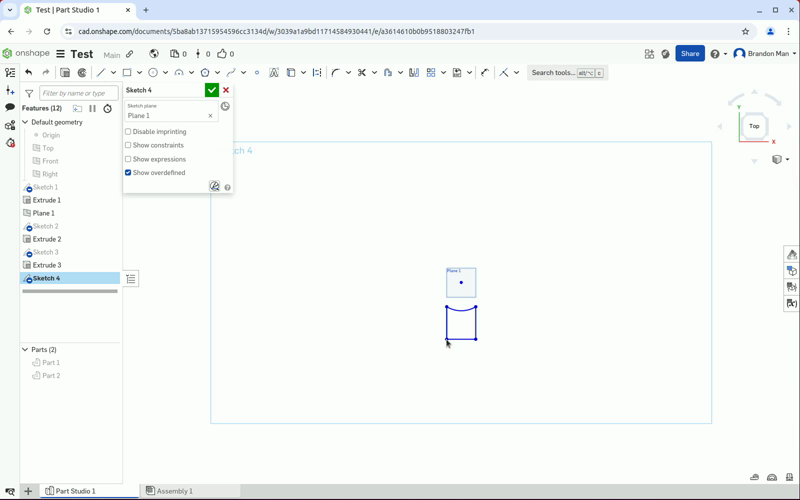
mouse_move(453, 314)
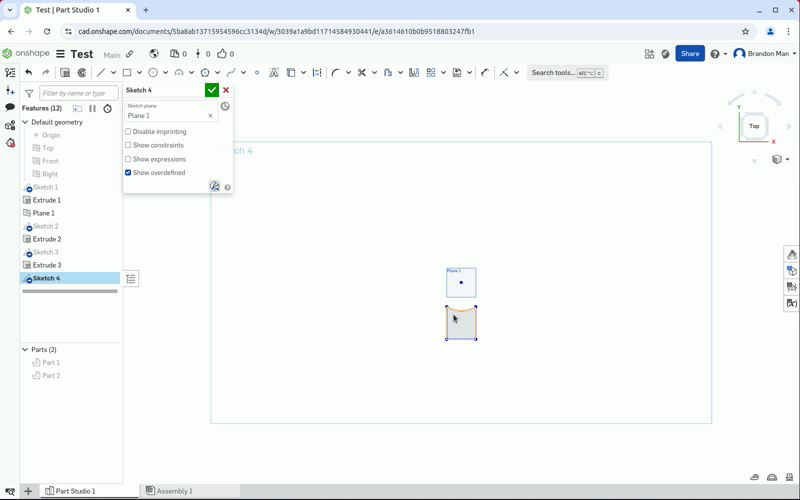
scroll(6)
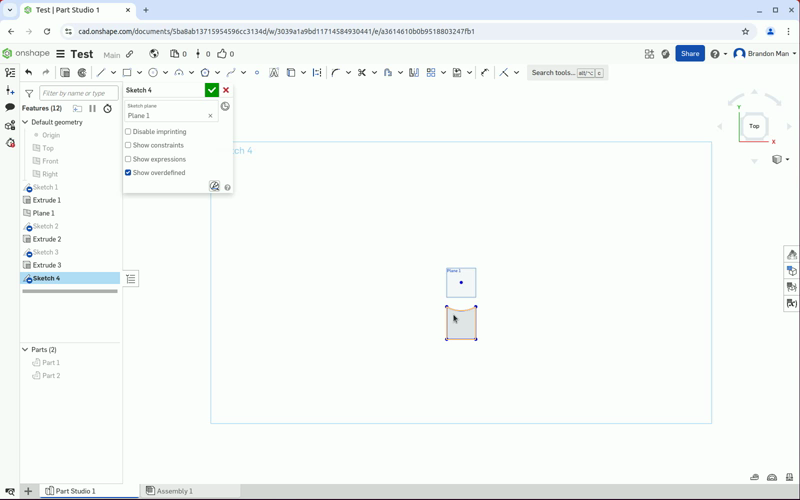
scroll(6)
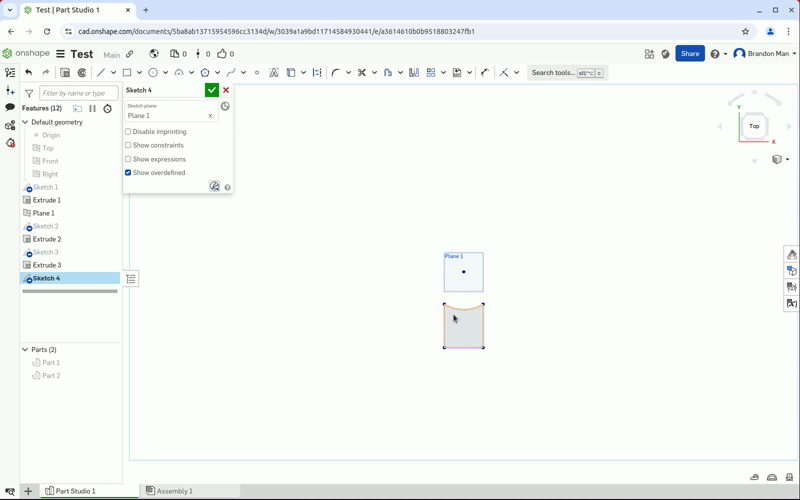
scroll(6)
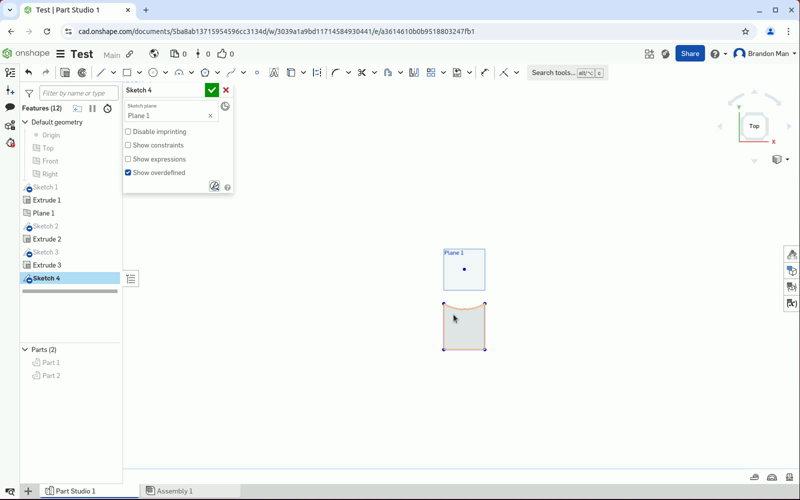
scroll(6)
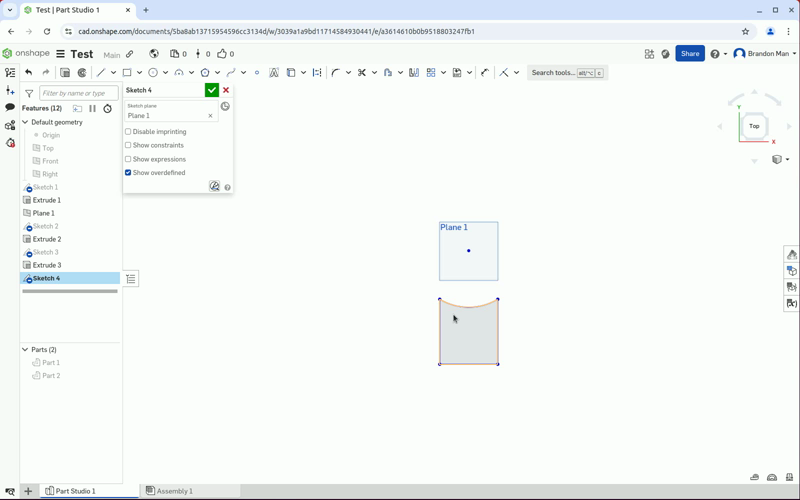
scroll(6)
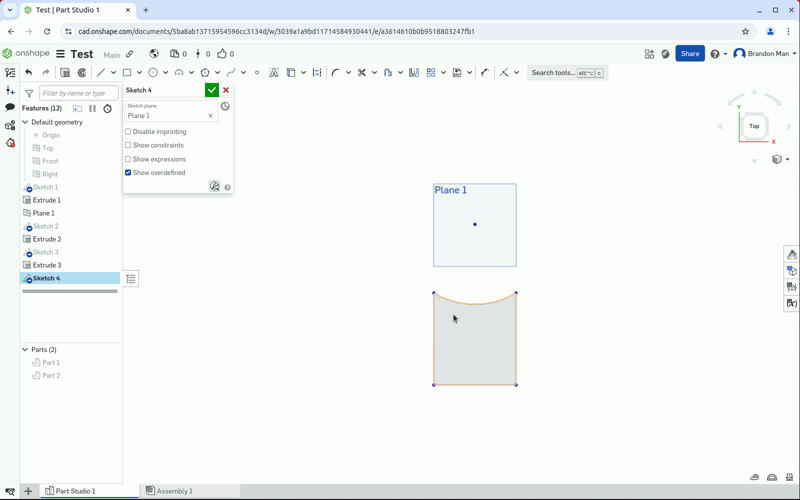
scroll(6)
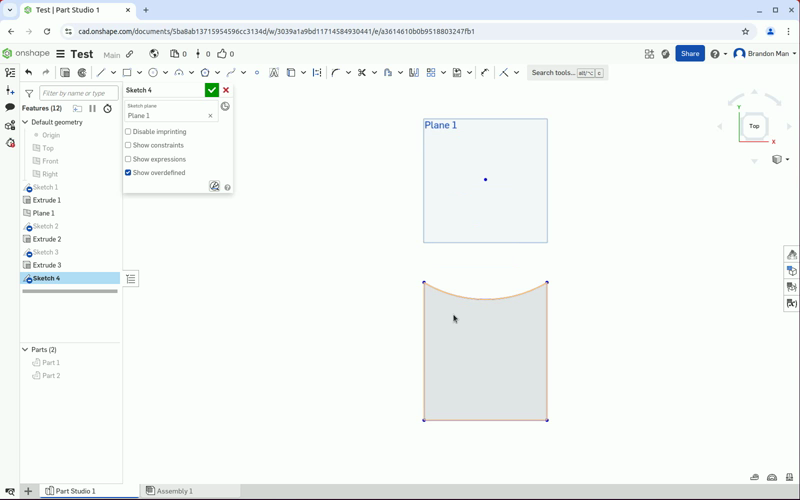
scroll(6)
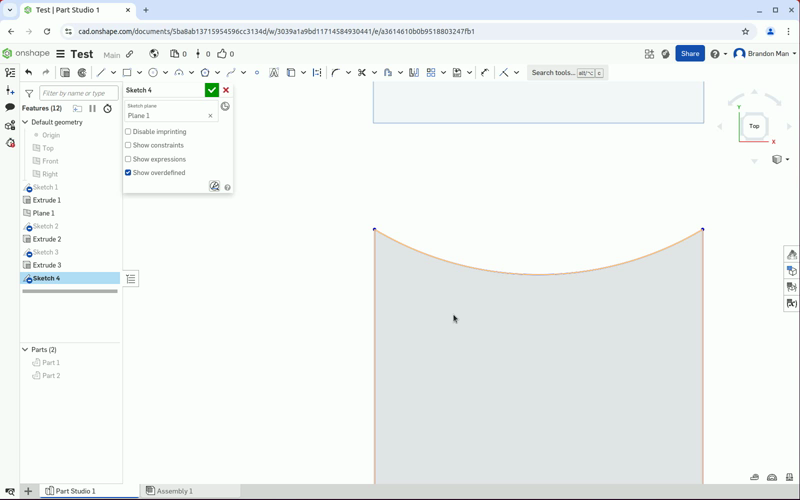
click(453, 314)
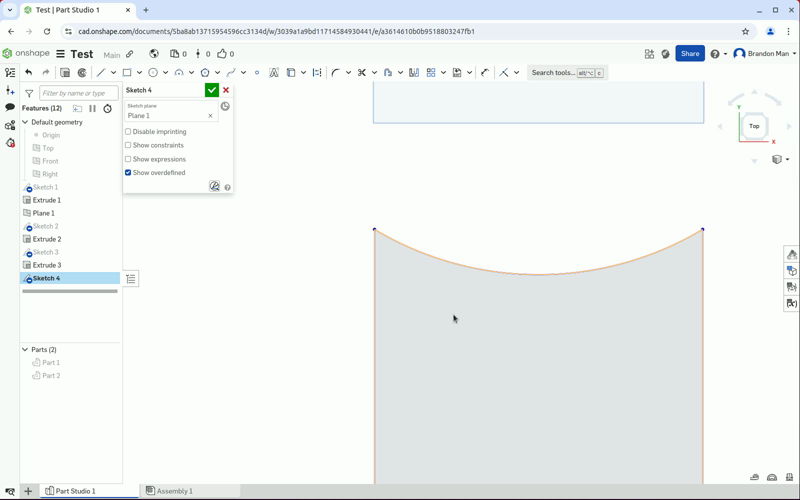
scroll(-6)
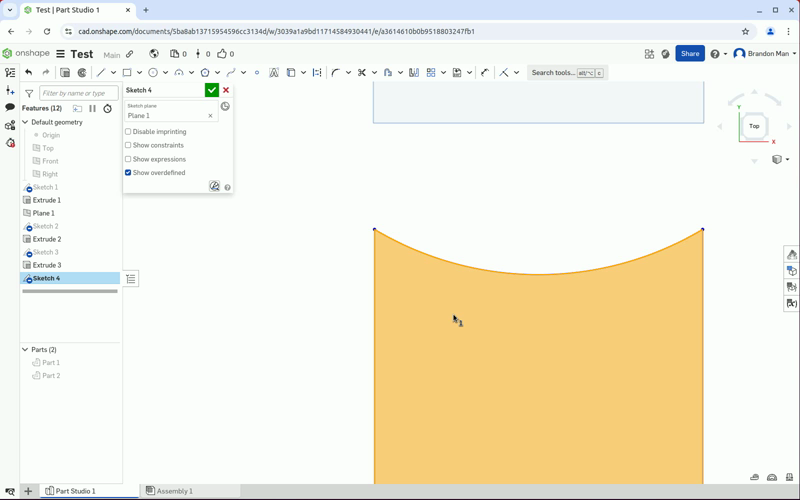
scroll(-6)
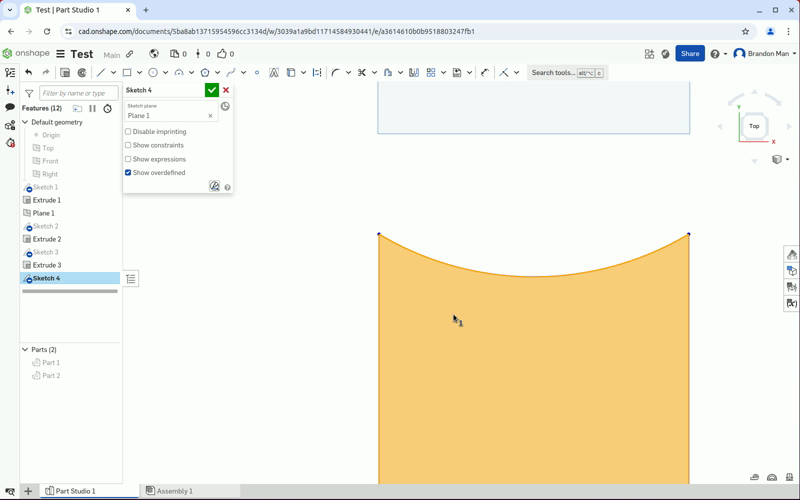
scroll(-6)
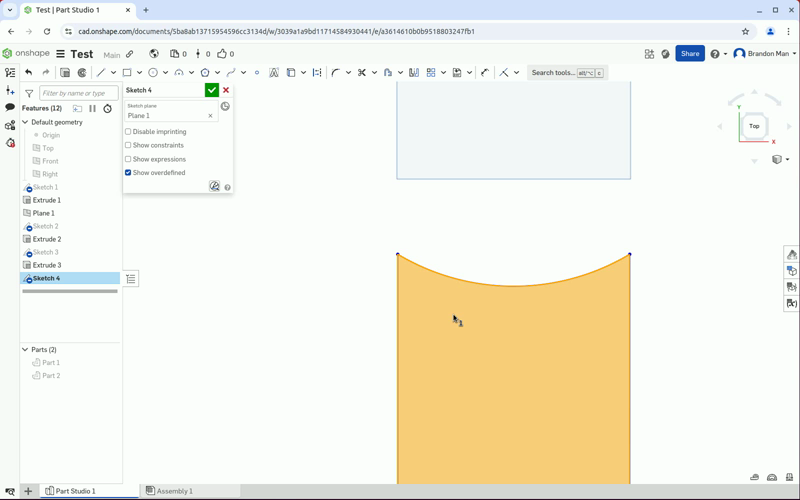
scroll(-6)
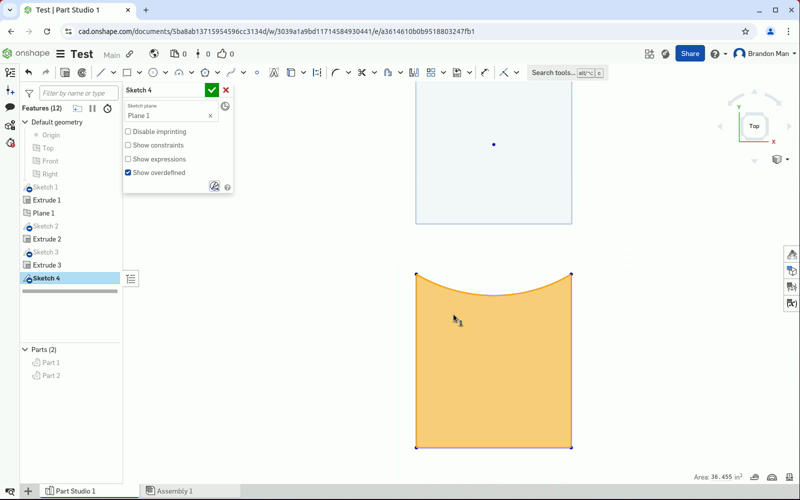
scroll(-6)
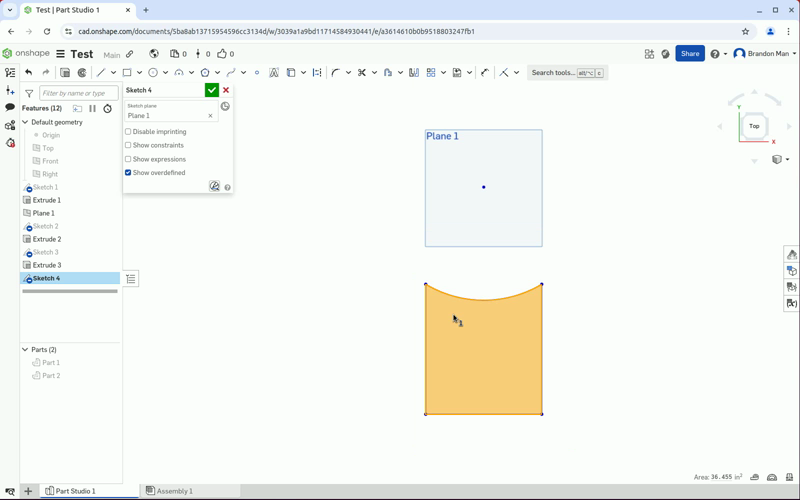
scroll(-6)
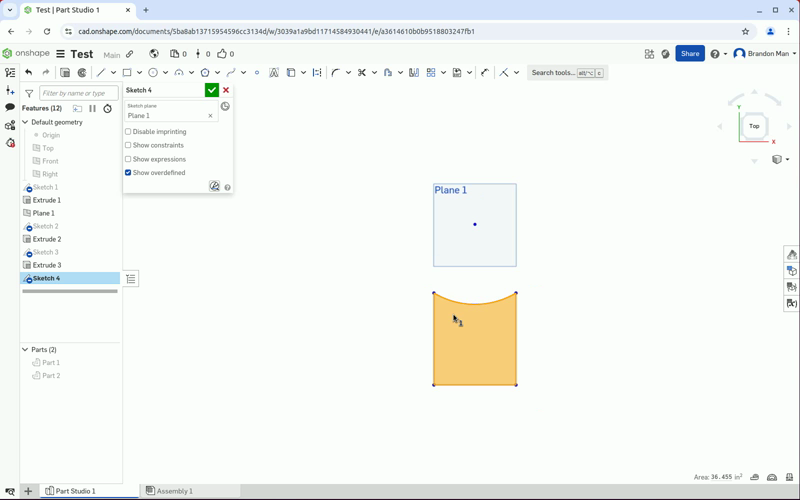
scroll(-6)
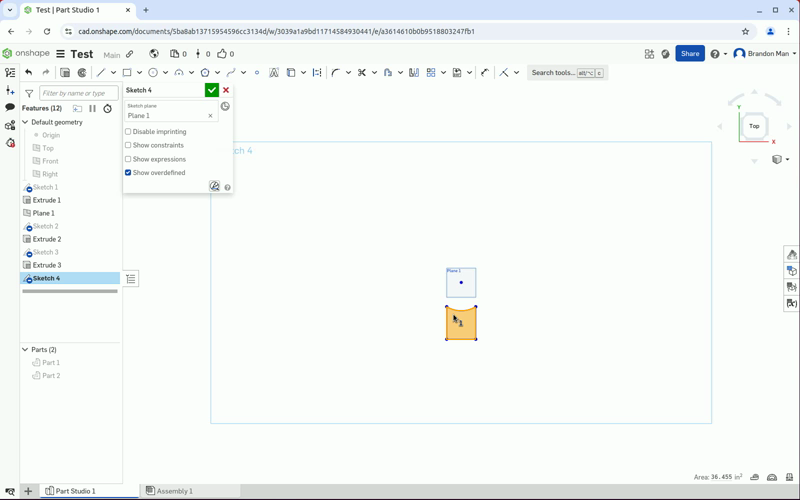
mouse_move(73, 352)
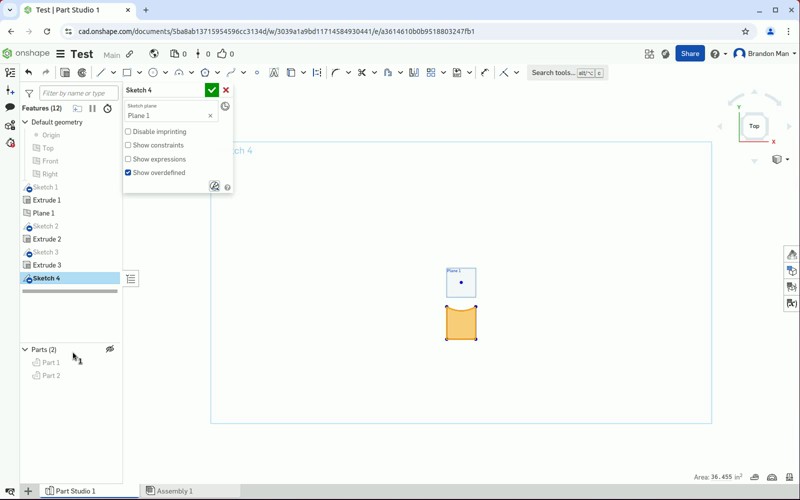
key(shift+y)
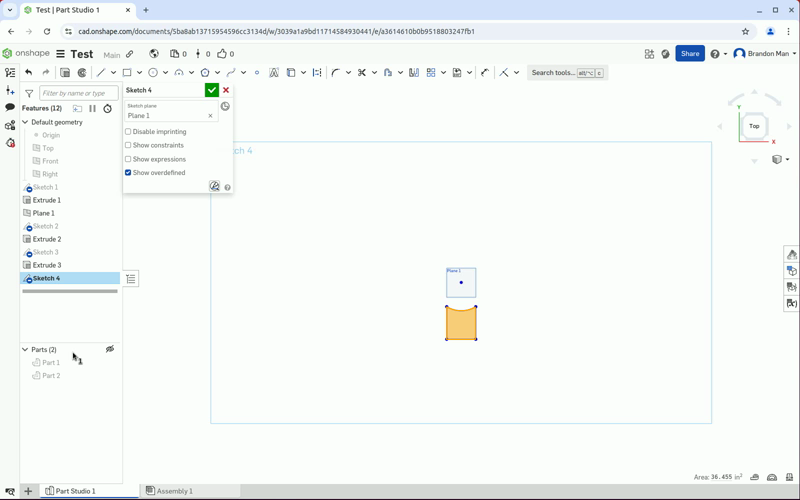
key(shift+e)
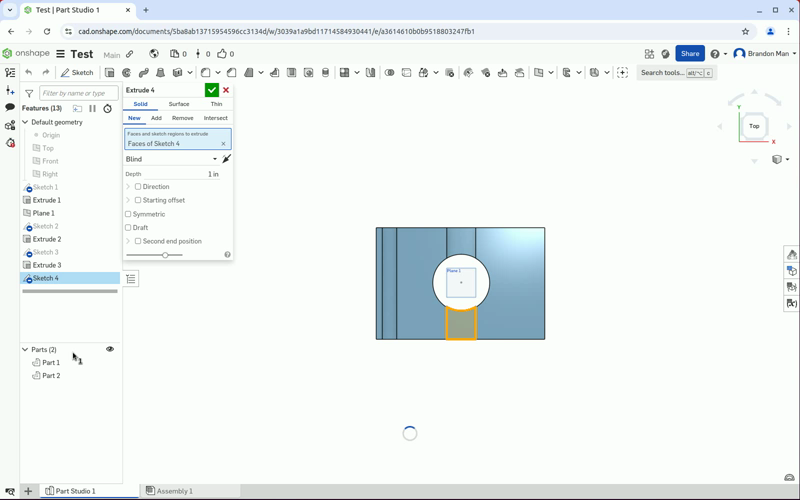
mouse_move(143, 106)
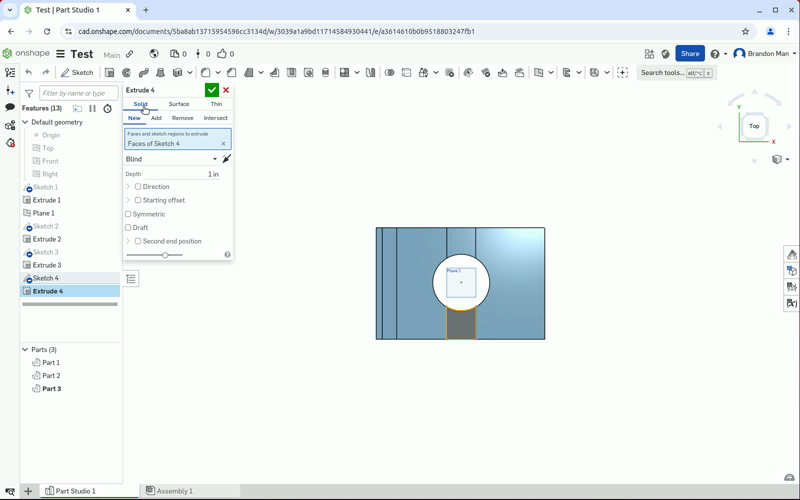
click(143, 106)
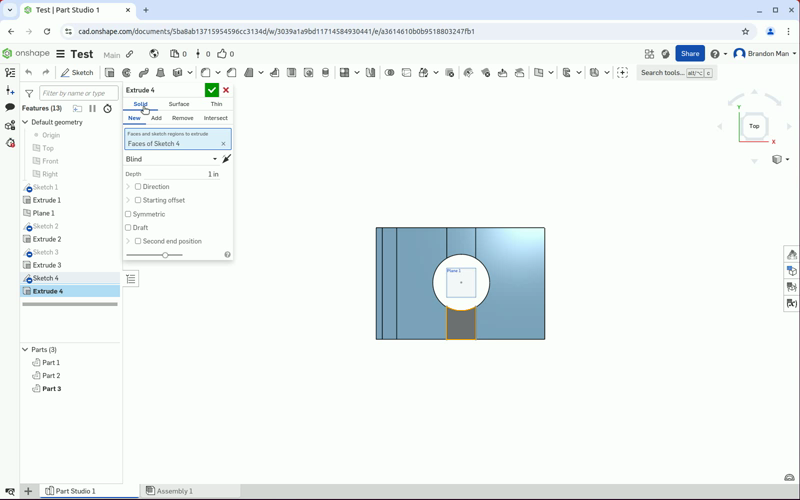
mouse_move(186, 120)
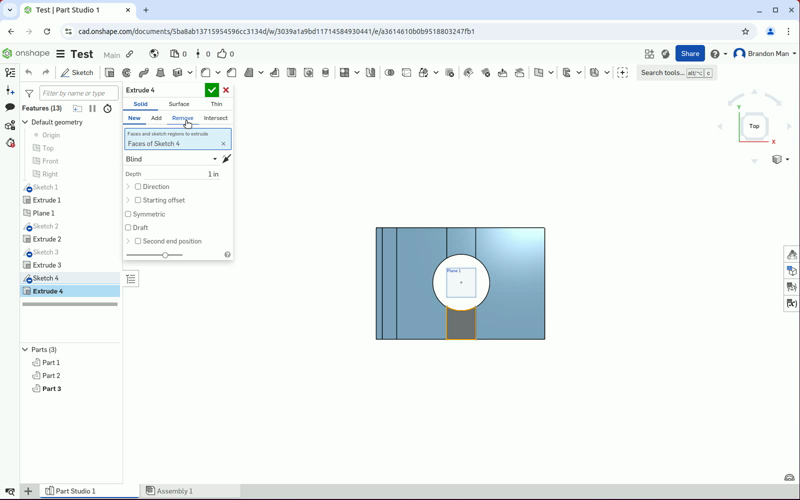
click(186, 120)
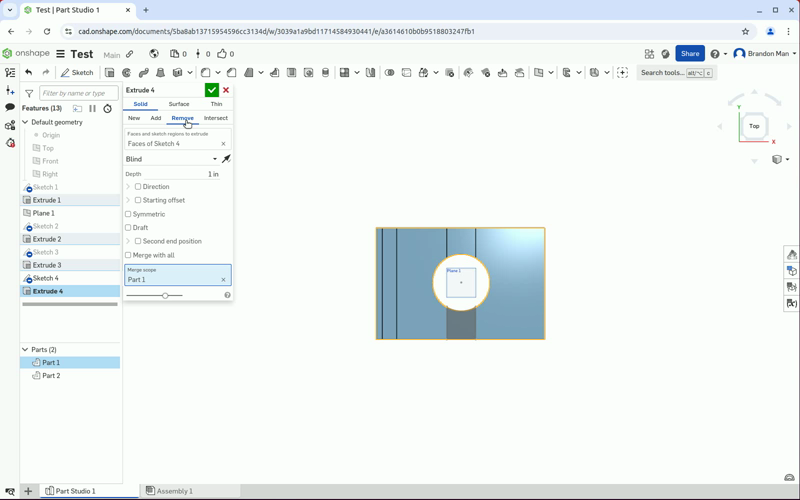
key(tab, 4)
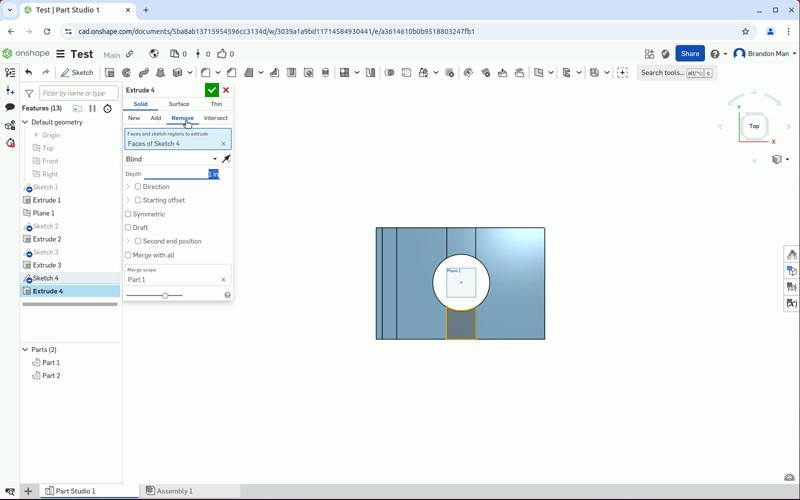
text(1.204)
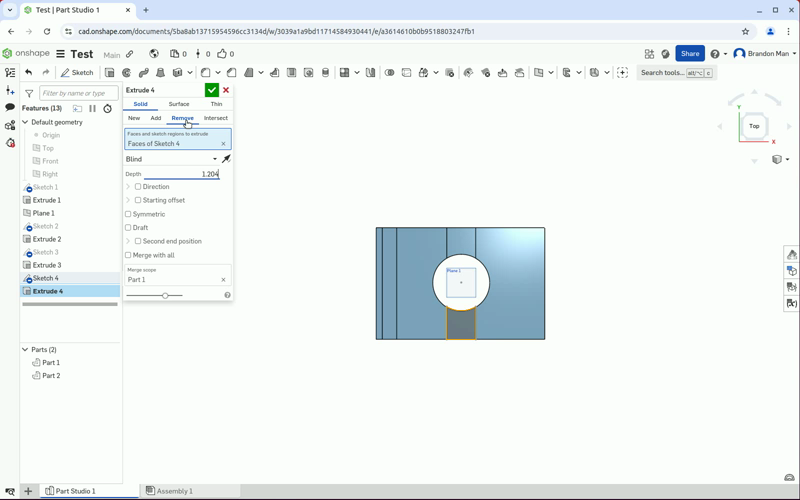
key(tab, 6)
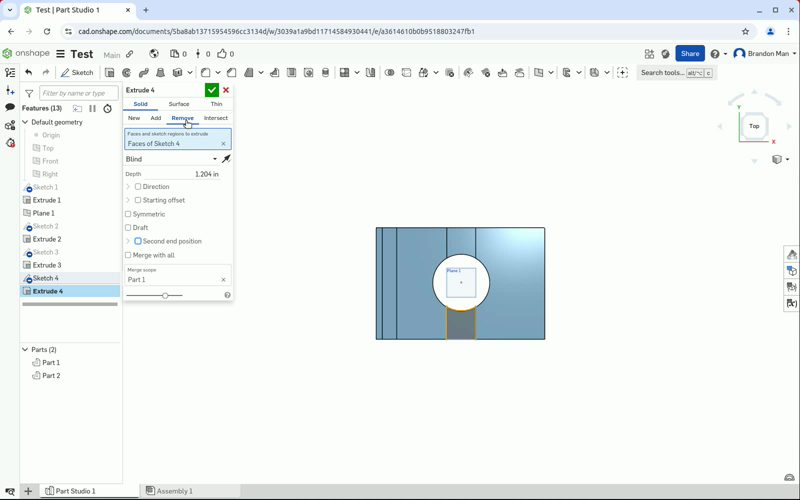
key(space)
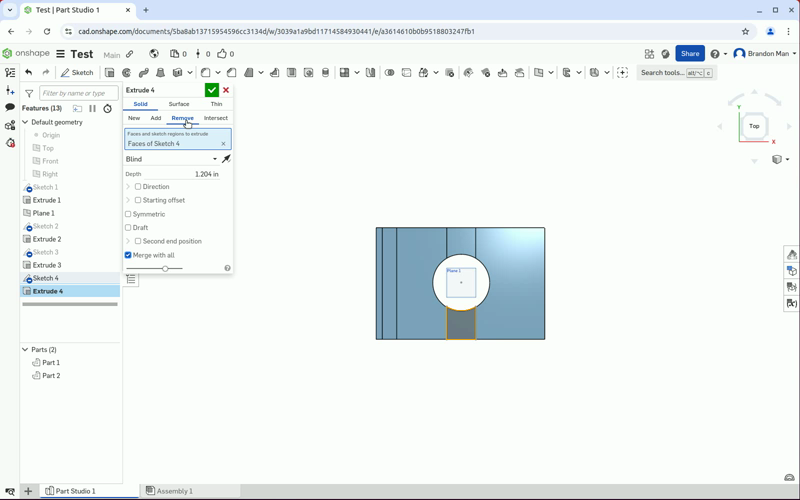
key(enter)
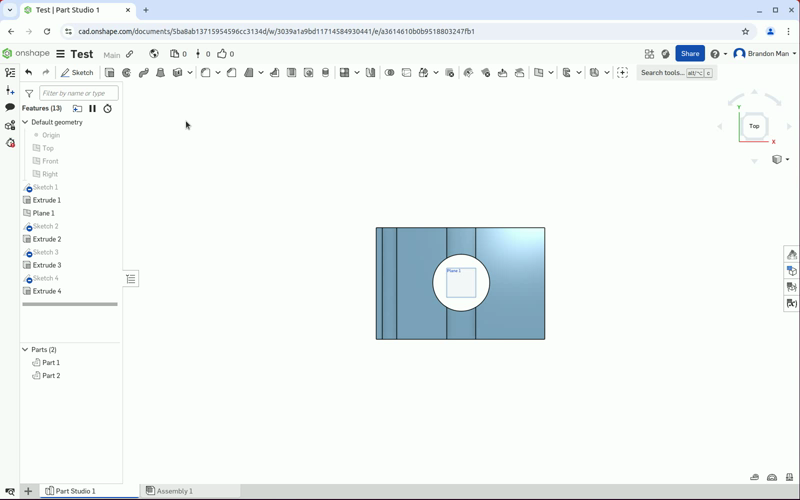
key(shift+h)
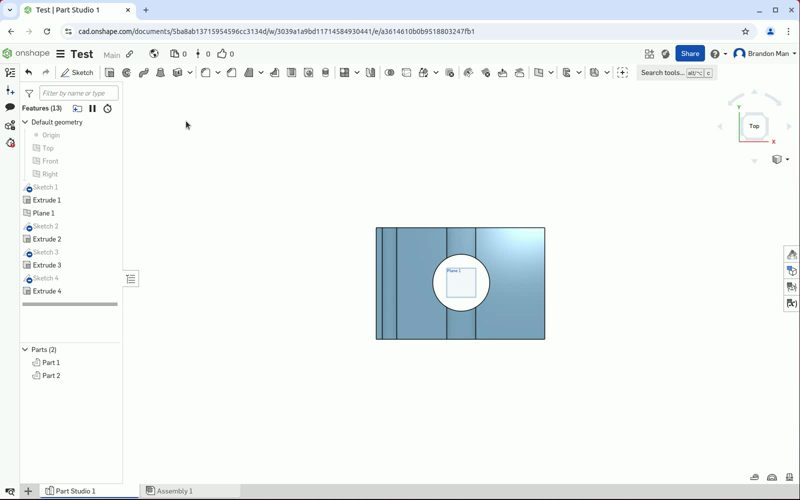
key(shift+h)
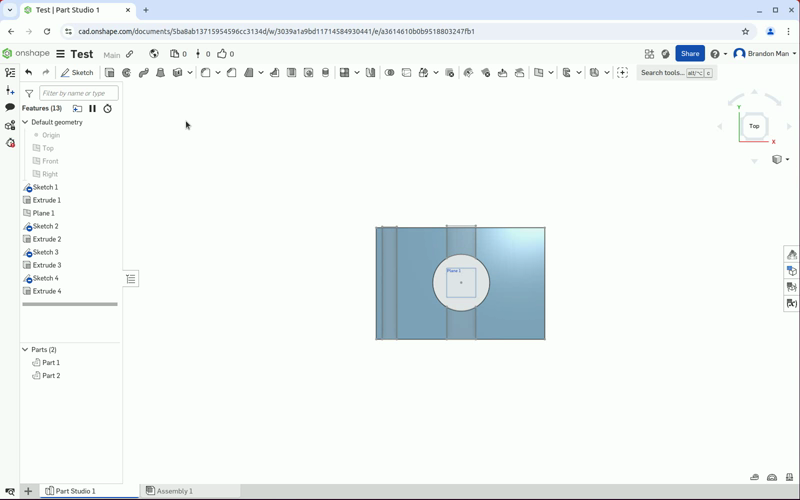
key(shift+7)
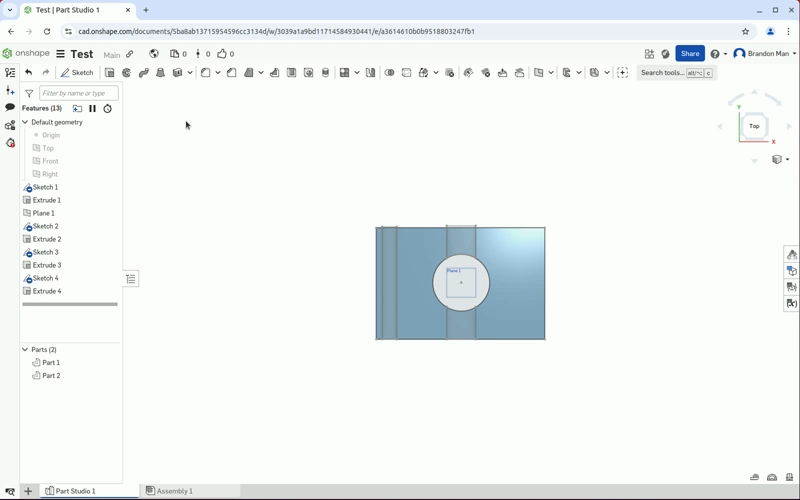
key(up, 3)
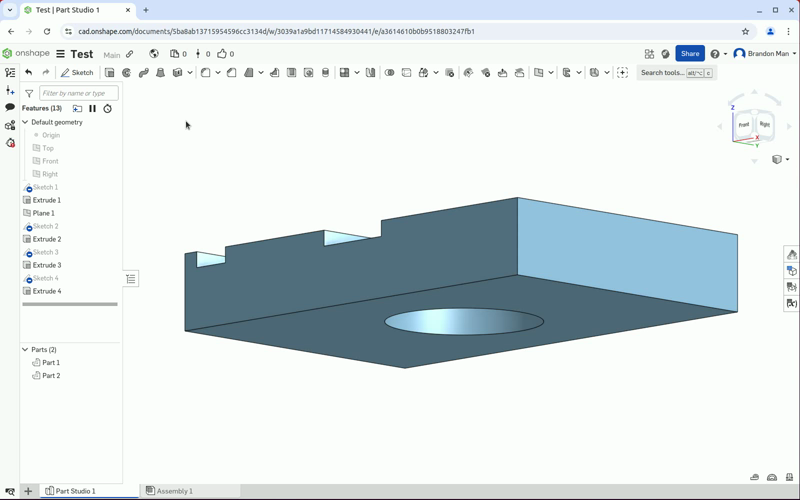
key(left, 3)
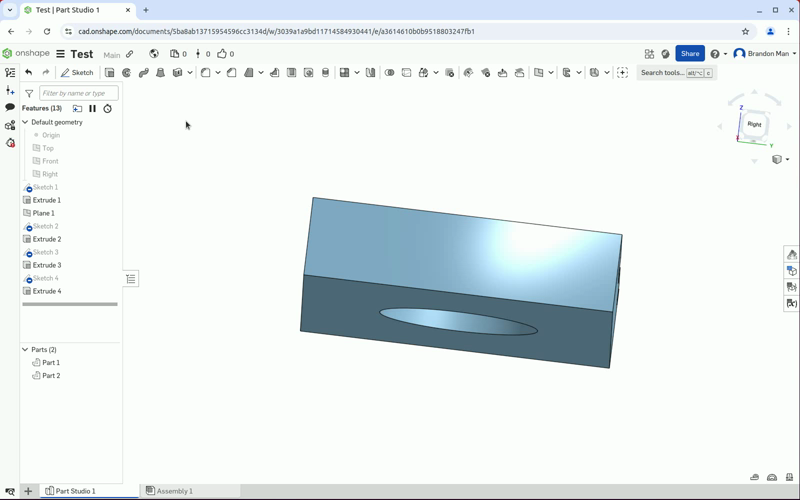
key(right, 3)
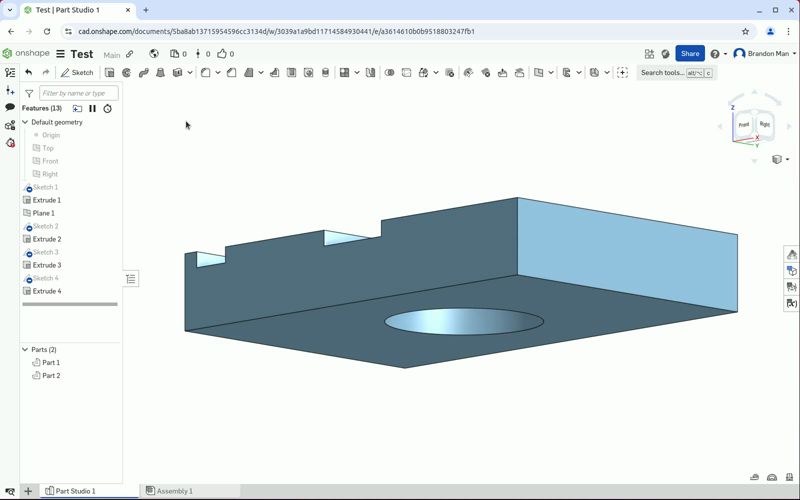
key(down, 3)
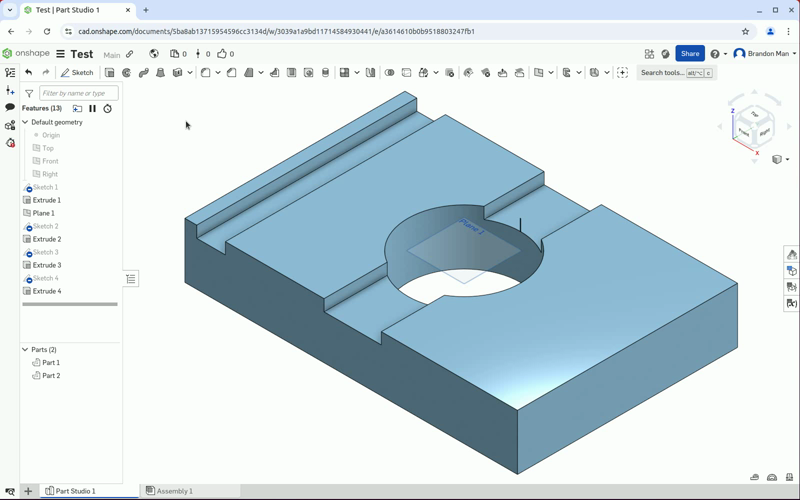
mouse_move(73, 189)
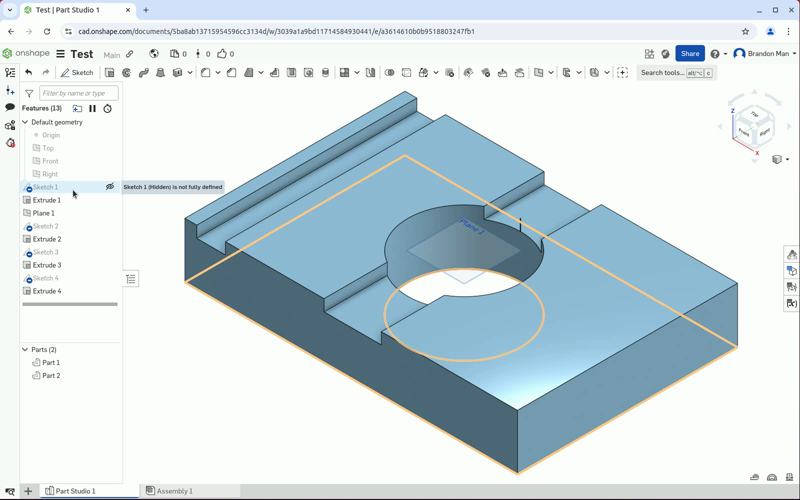
click(73, 189)